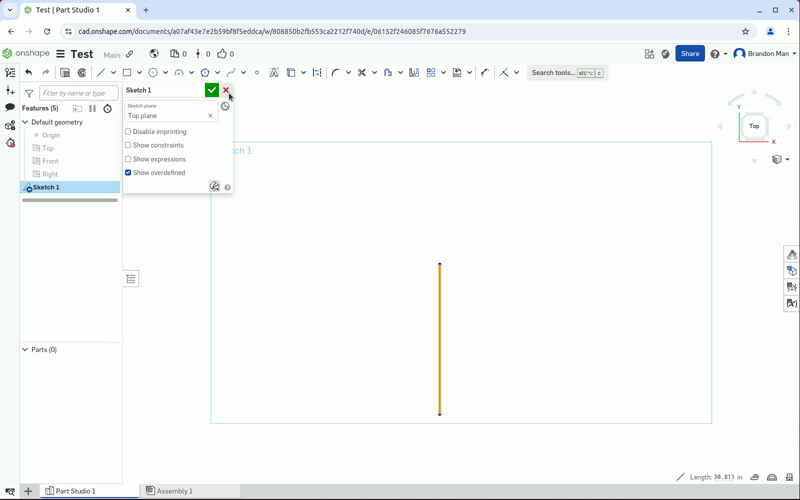
key(shift+h)
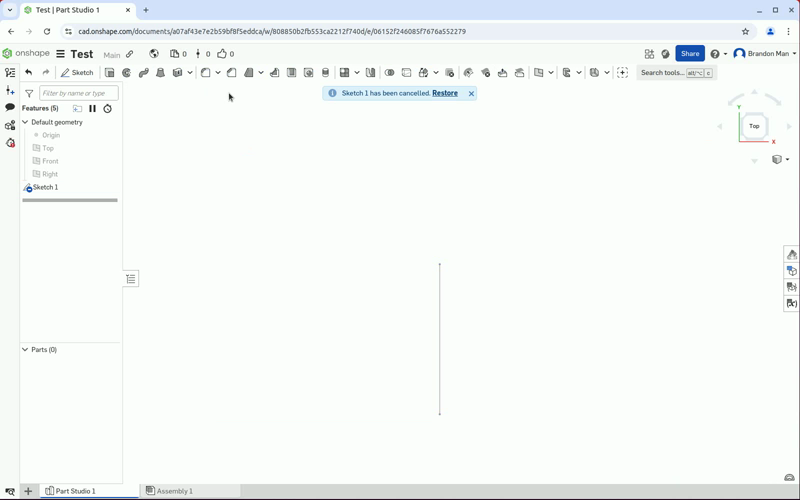
key(shift+s)
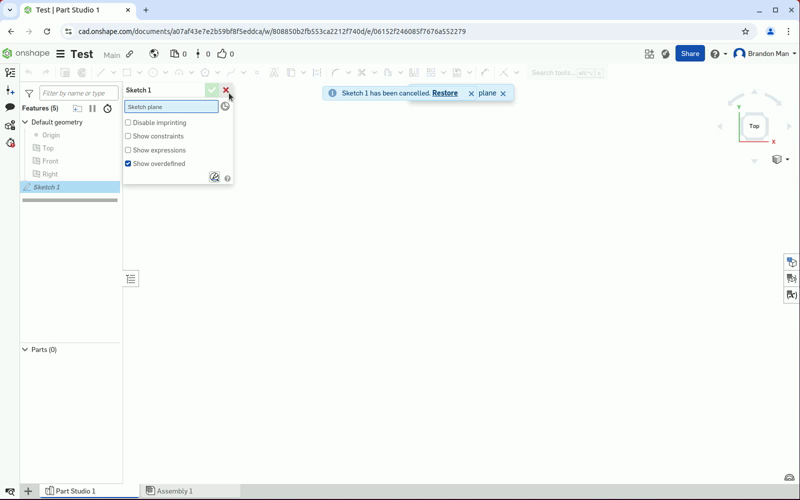
mouse_move(73, 150)
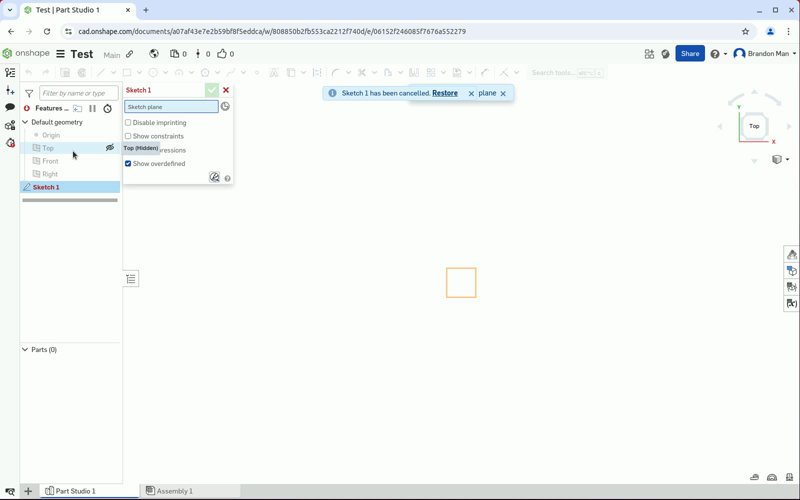
click(73, 150)
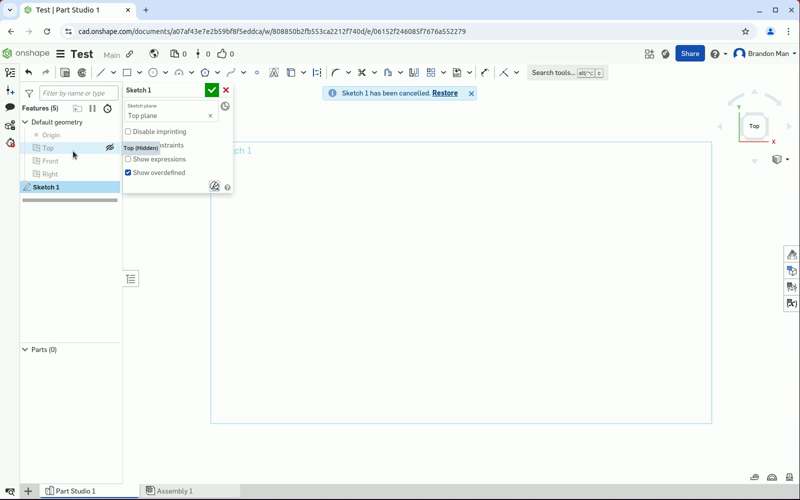
mouse_move(73, 352)
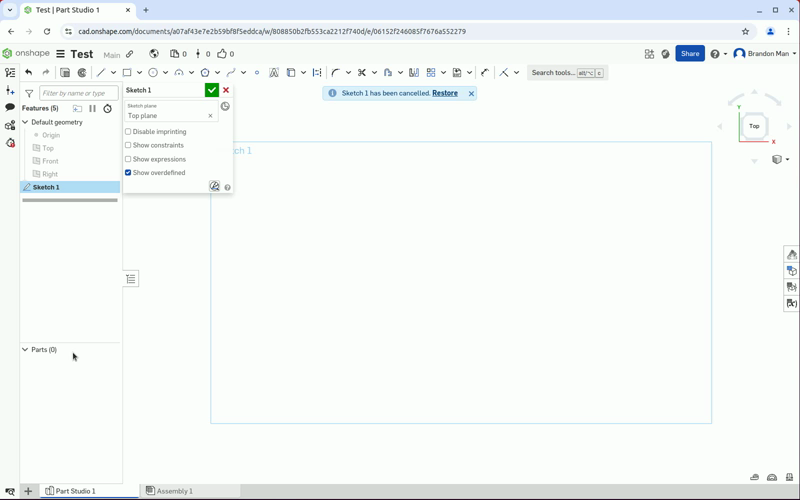
key(y)
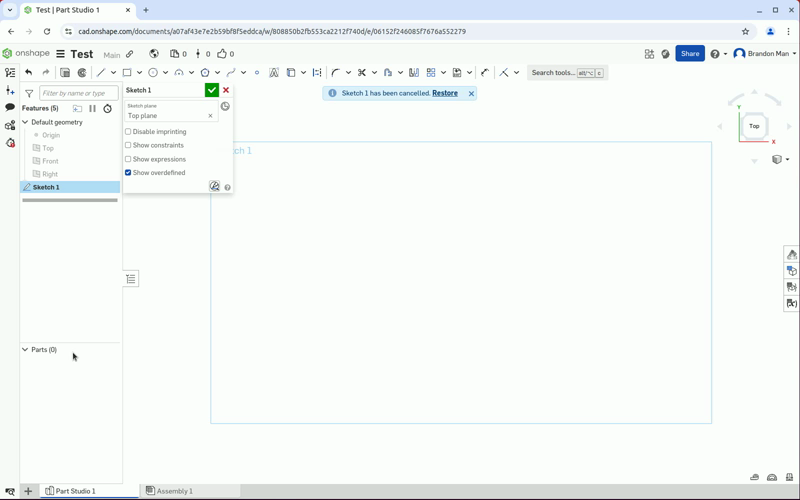
key(l)
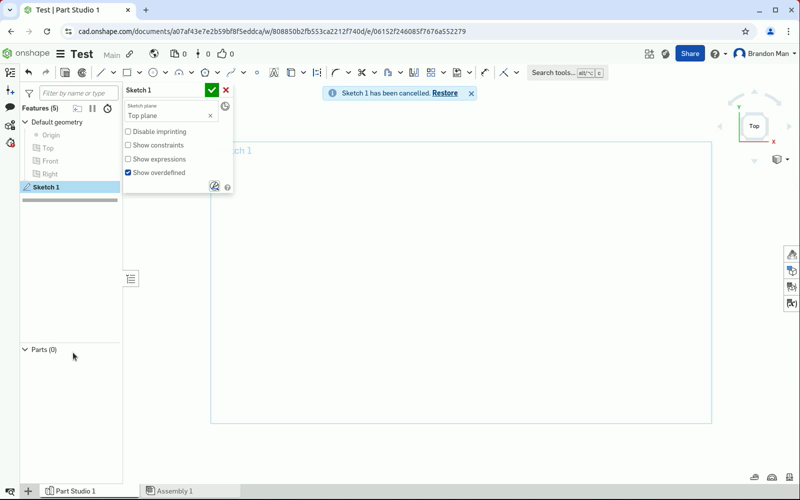
key_down(shift)
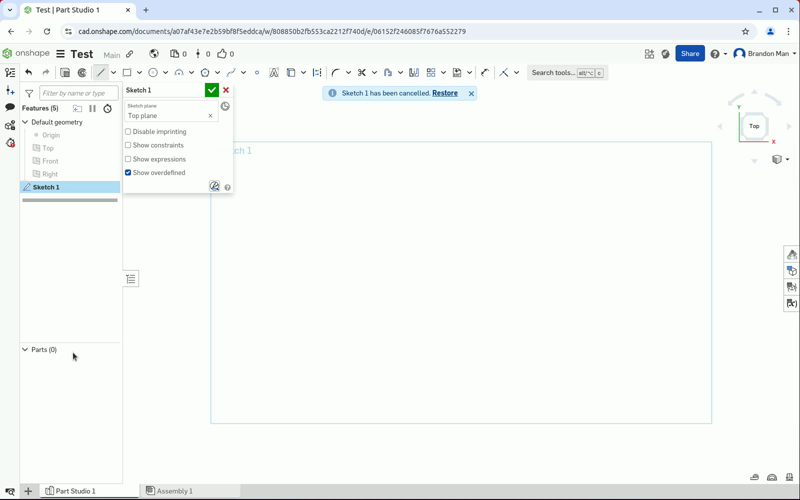
mouse_move(348, 339)
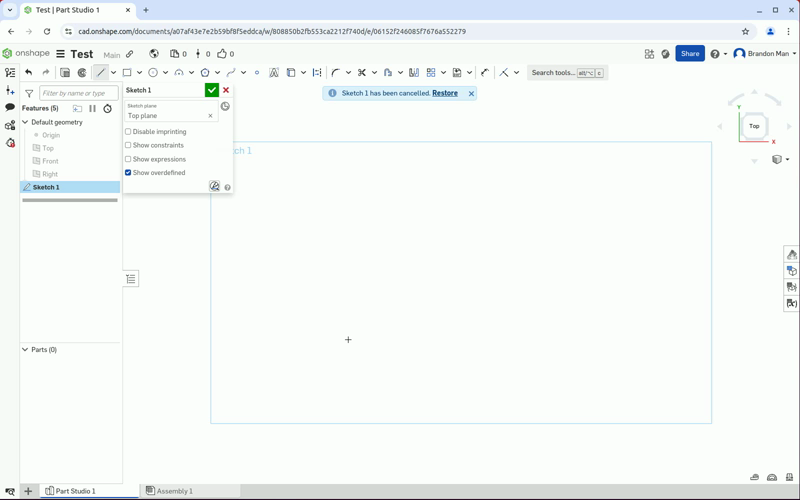
click(348, 339)
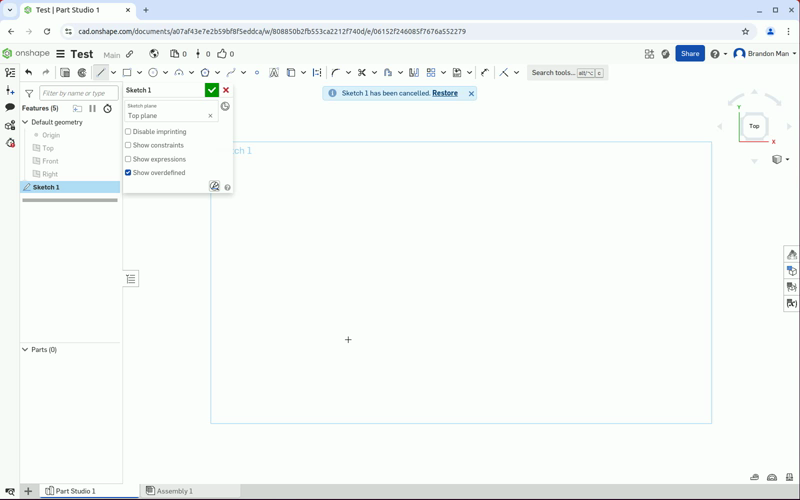
key_up(shift)
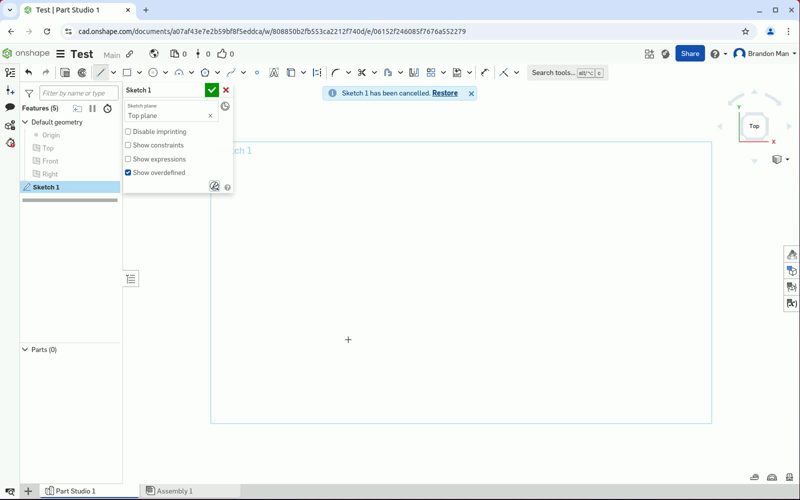
key_down(shift)
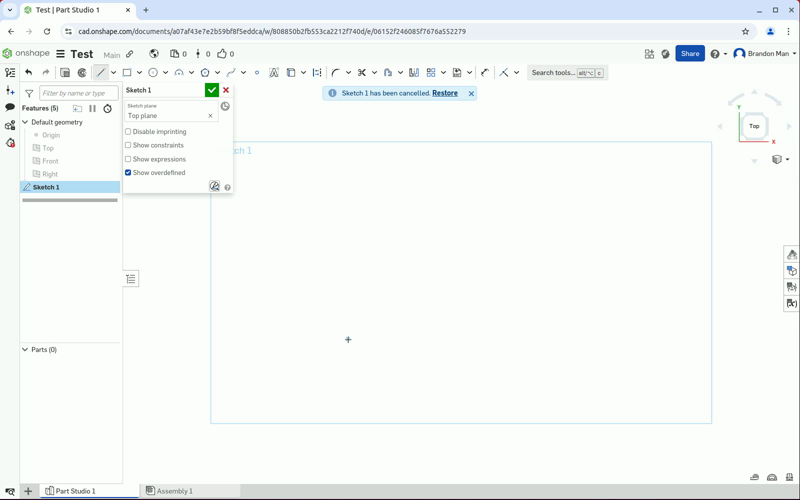
mouse_move(572, 339)
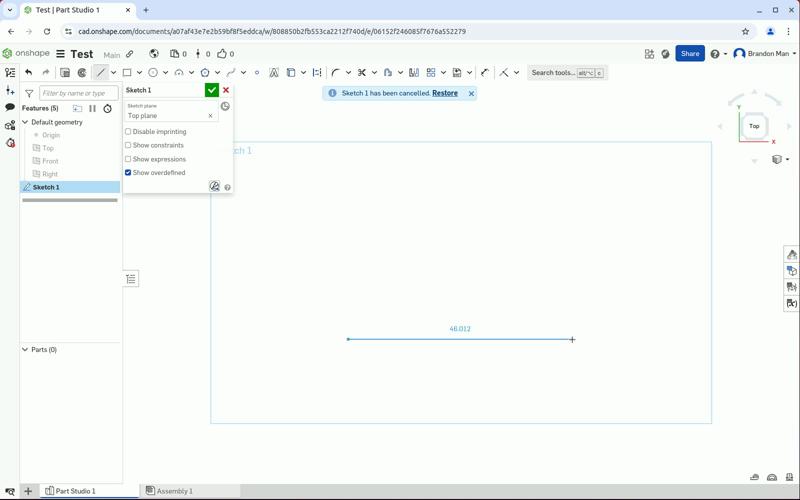
click(572, 339)
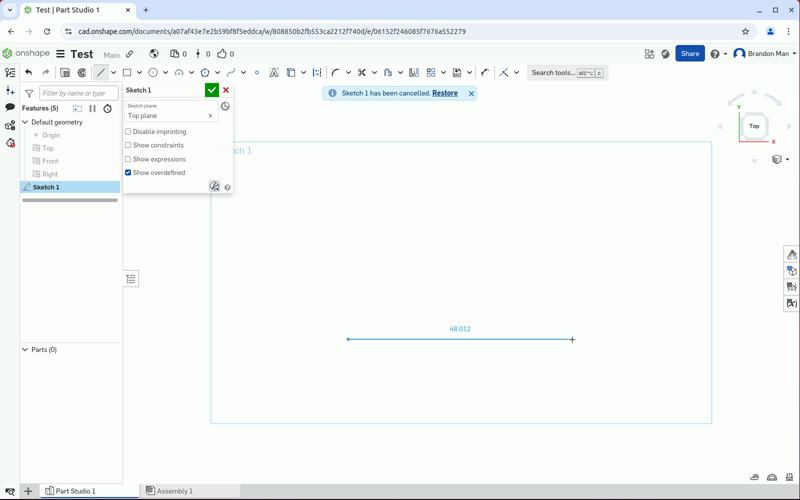
key_up(shift)
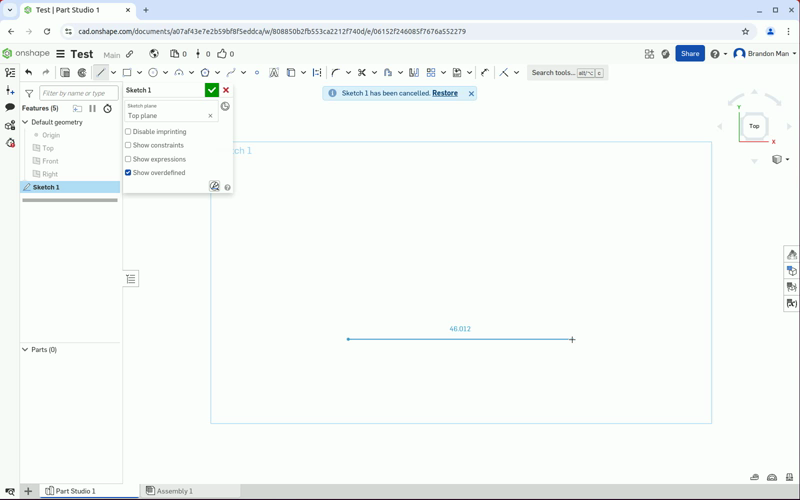
key_down(shift)
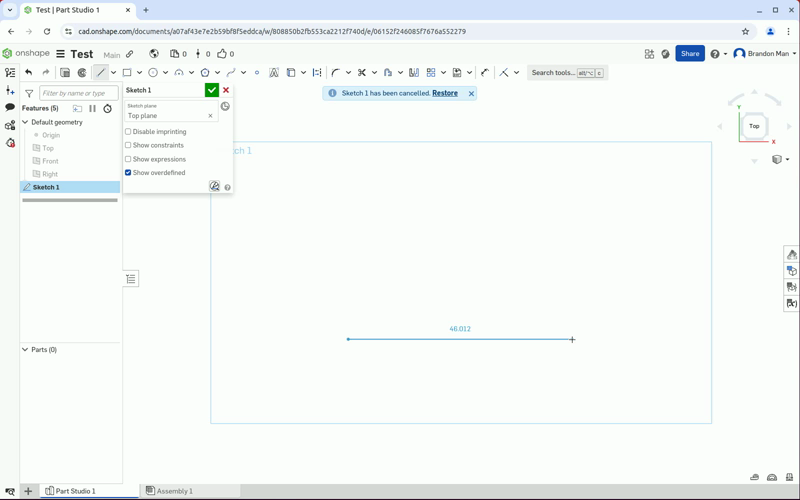
mouse_move(572, 226)
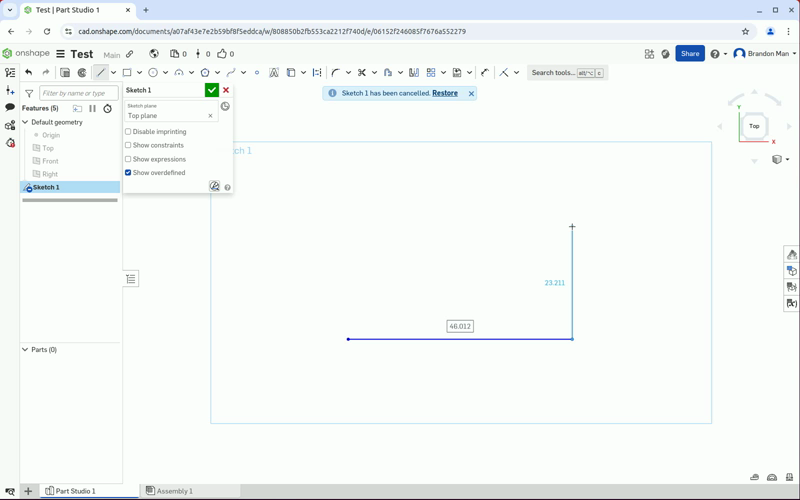
click(572, 226)
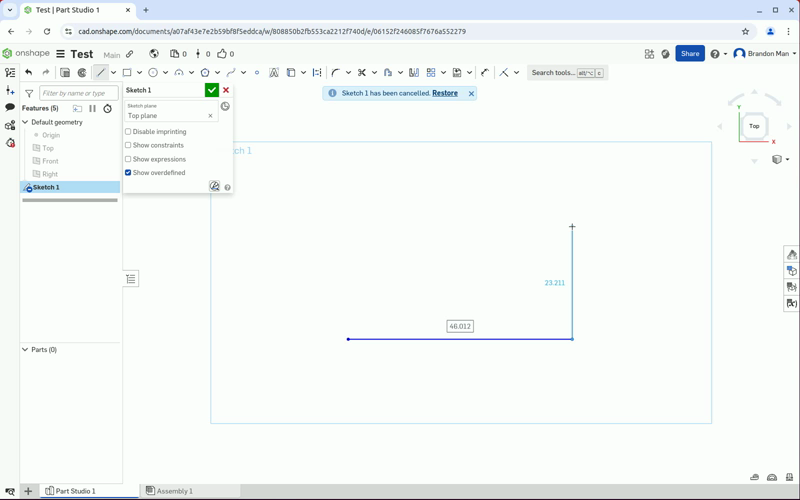
key_up(shift)
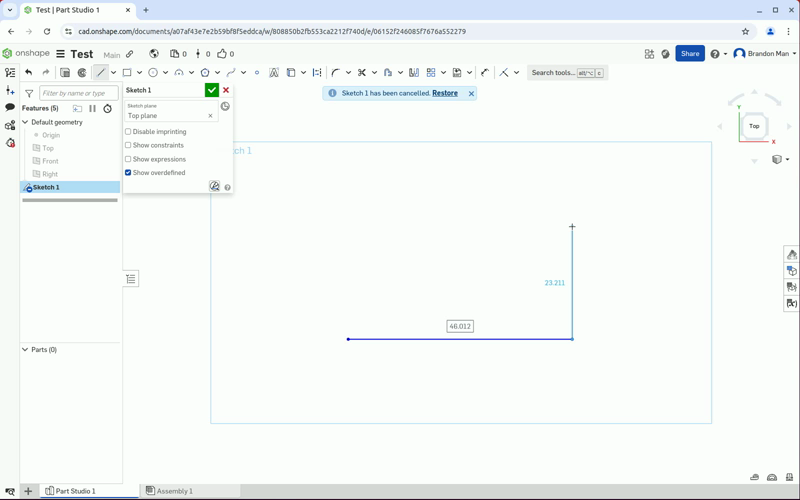
key_down(shift)
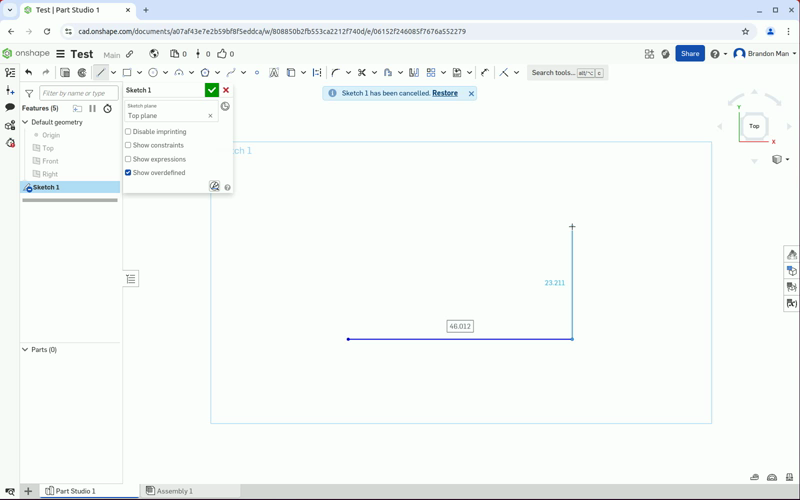
mouse_move(348, 226)
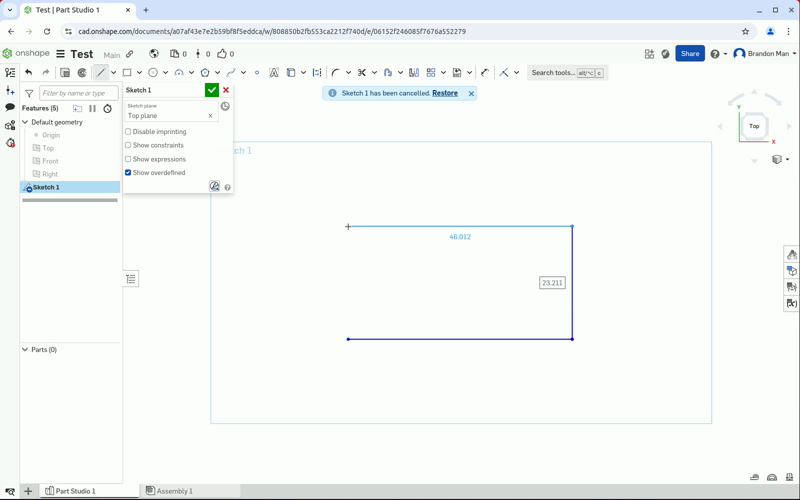
click(348, 226)
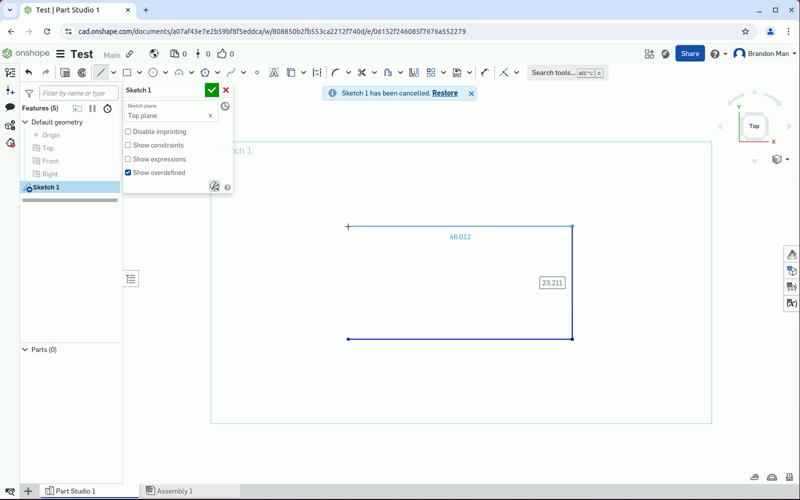
key_up(shift)
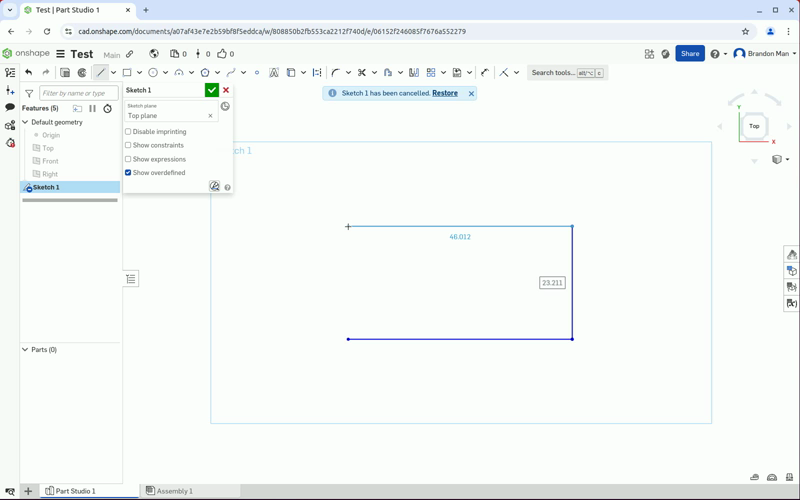
key_down(shift)
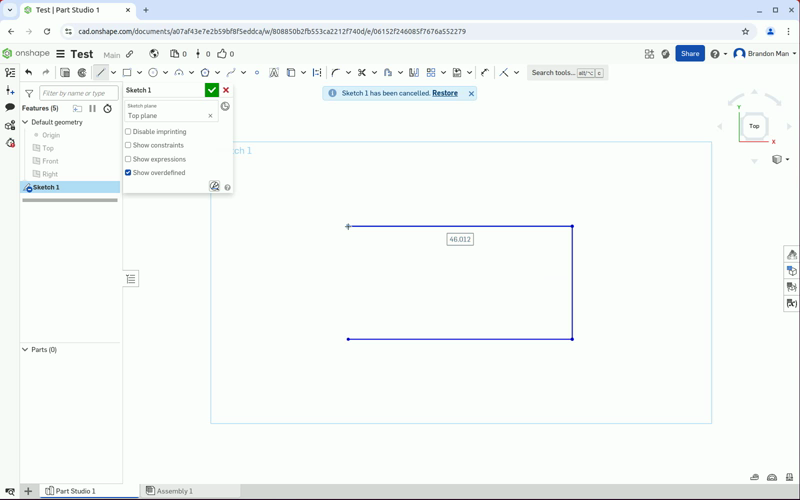
mouse_move(348, 339)
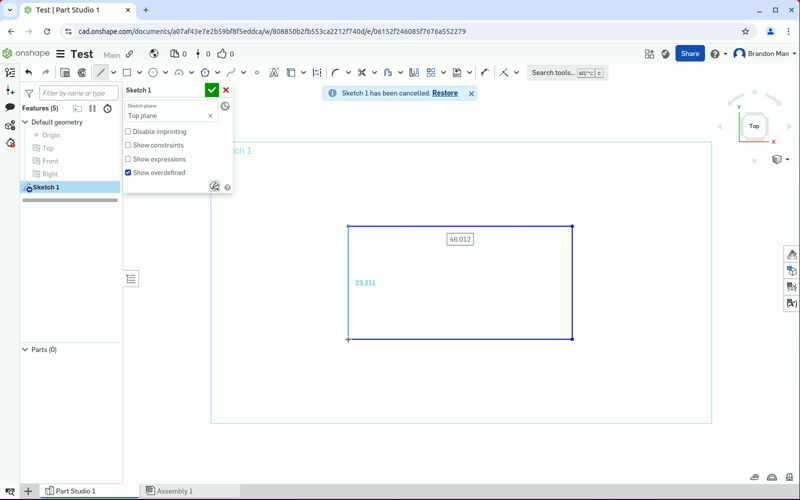
key_up(shift)
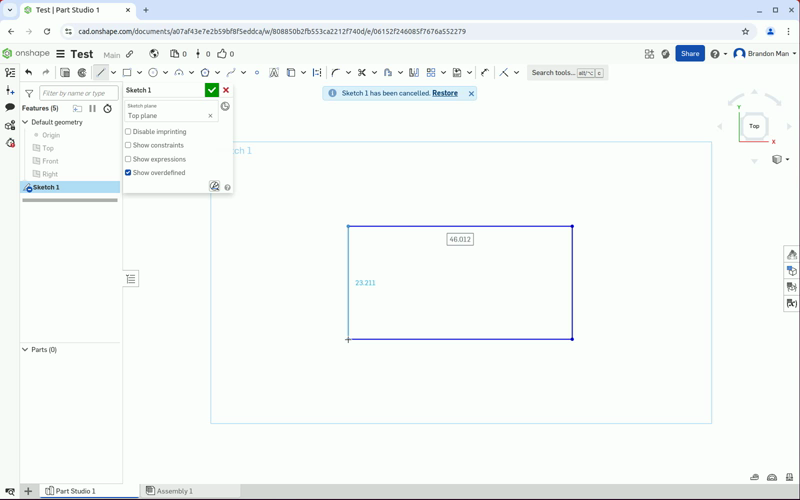
click(348, 339)
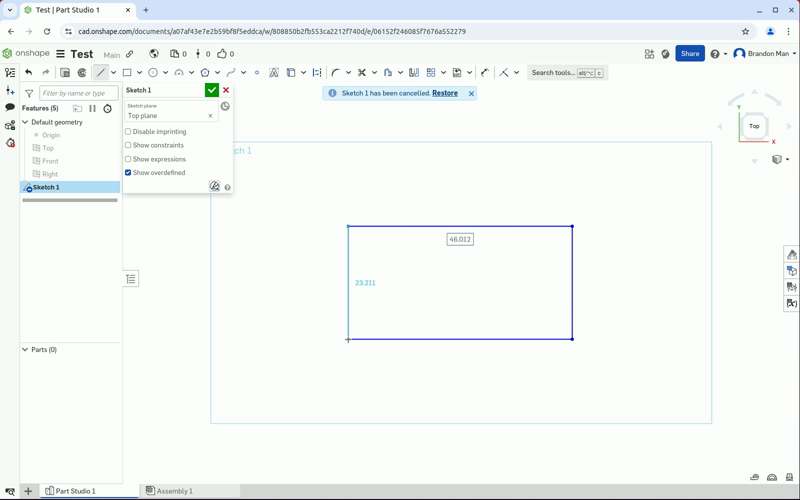
key(esc)
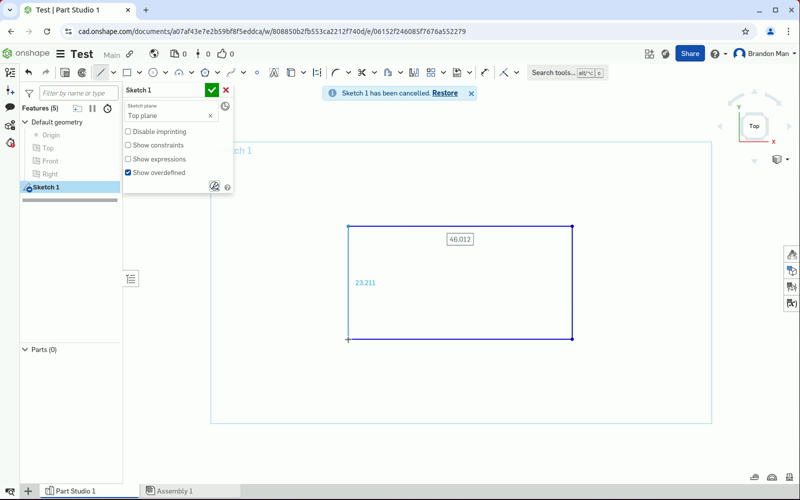
key(c)
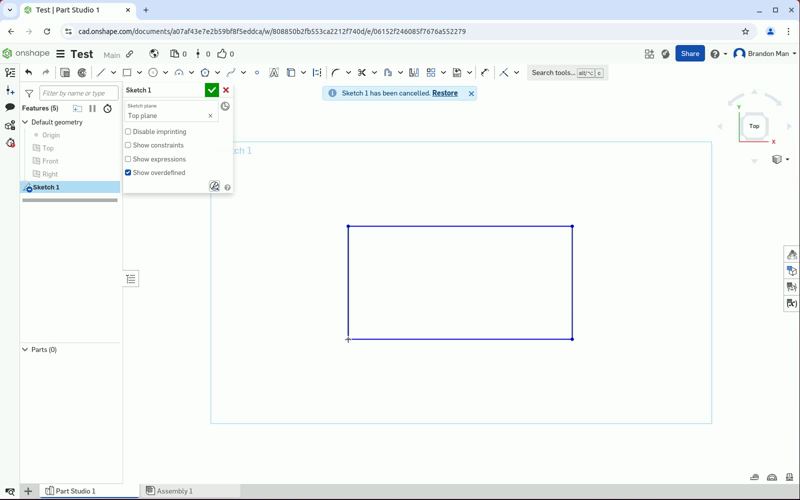
key_down(shift)
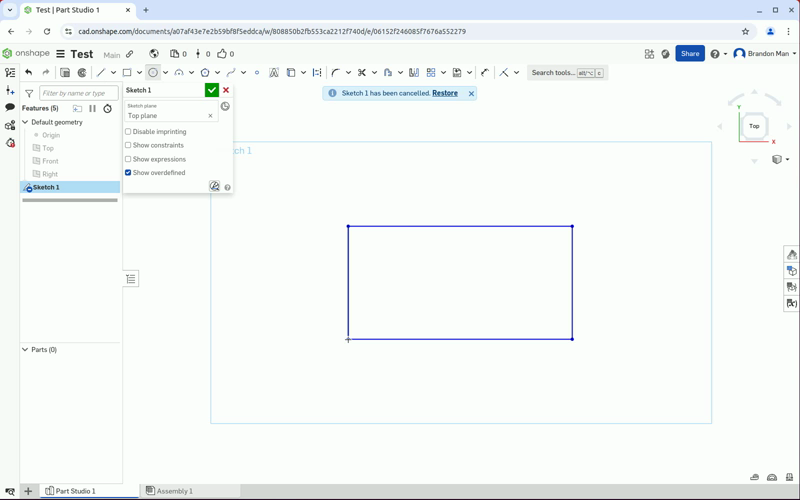
mouse_move(461, 282)
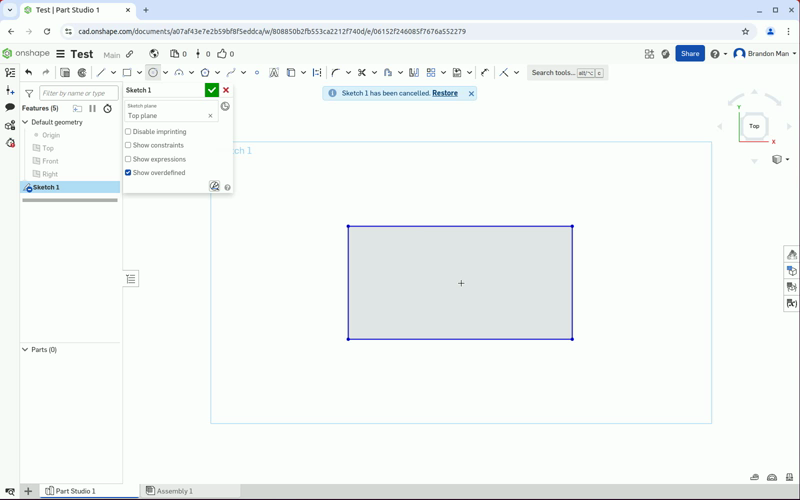
click(461, 282)
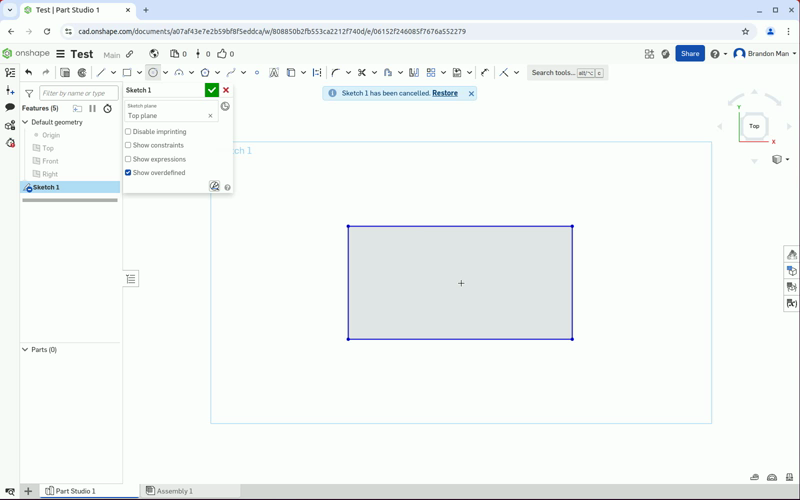
key_up(shift)
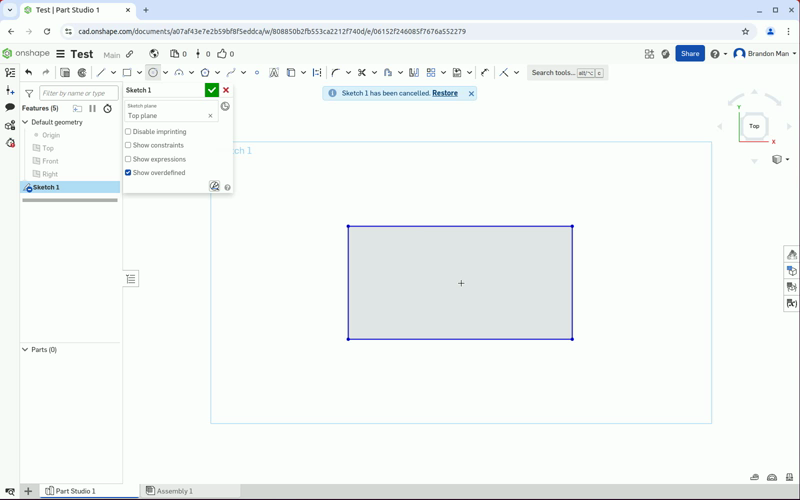
mouse_move(508, 282)
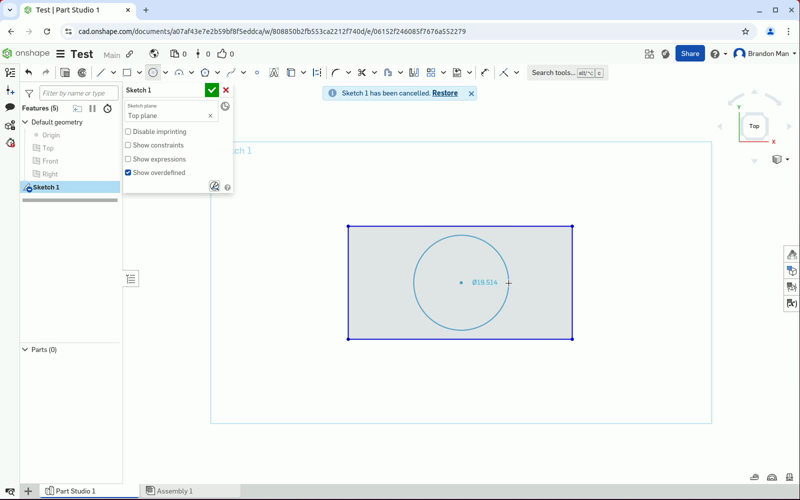
click(508, 282)
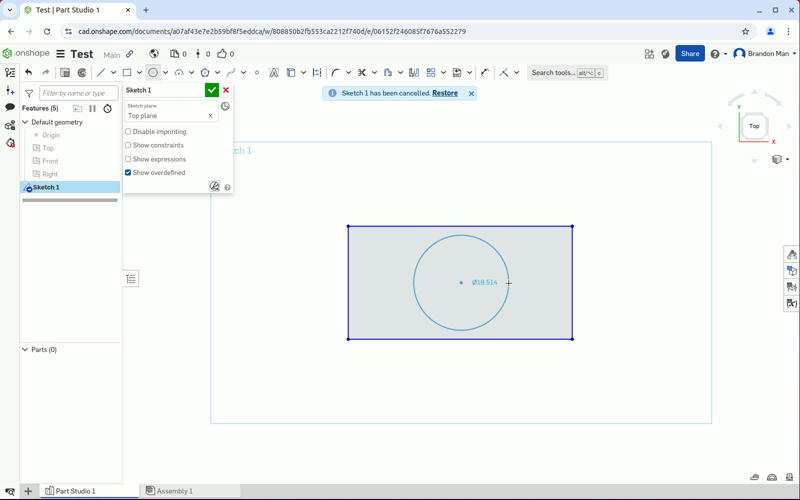
key(esc)
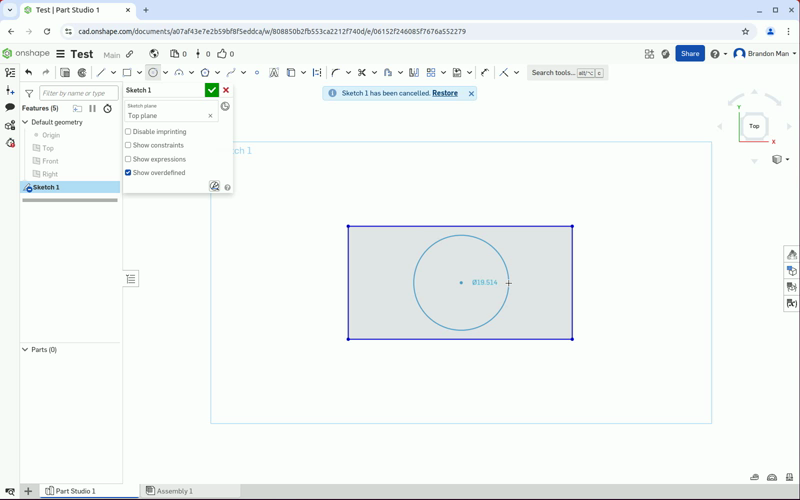
mouse_move(550, 267)
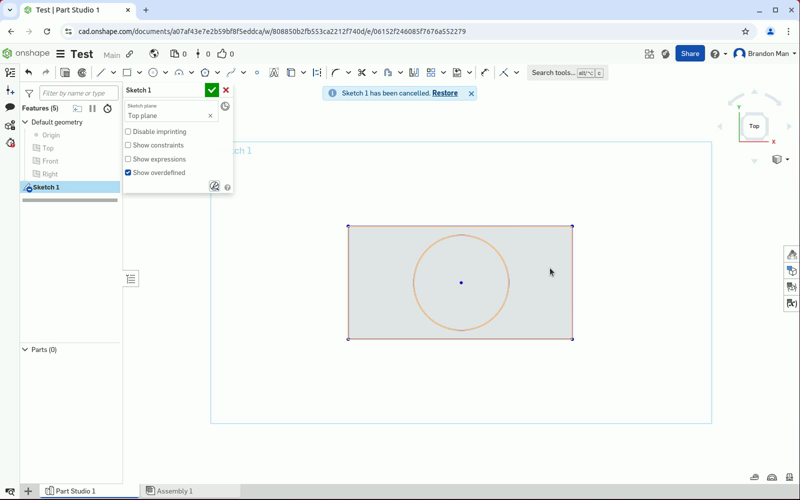
click(550, 267)
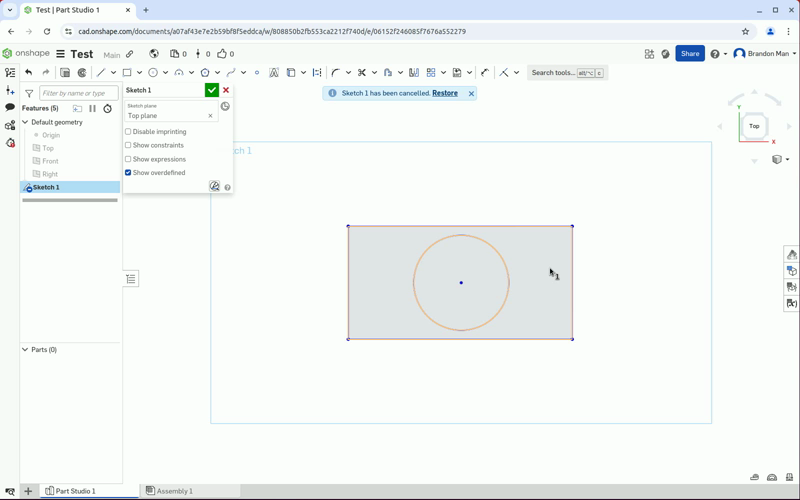
mouse_move(73, 352)
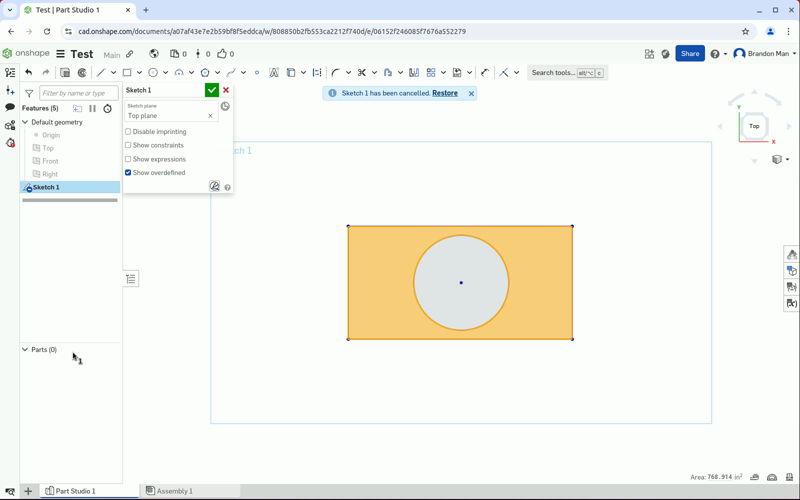
key(shift+y)
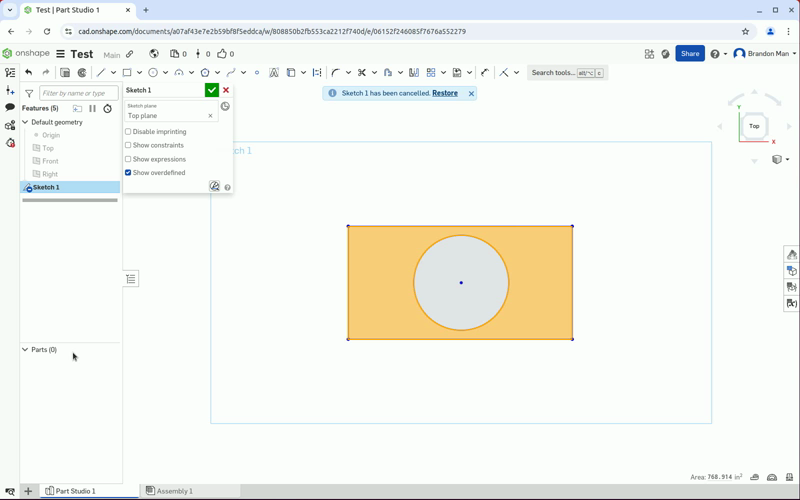
key(shift+e)
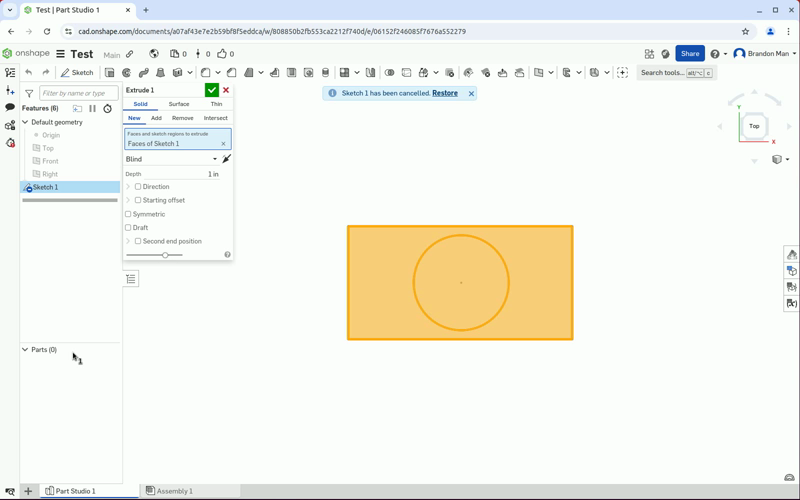
mouse_move(143, 106)
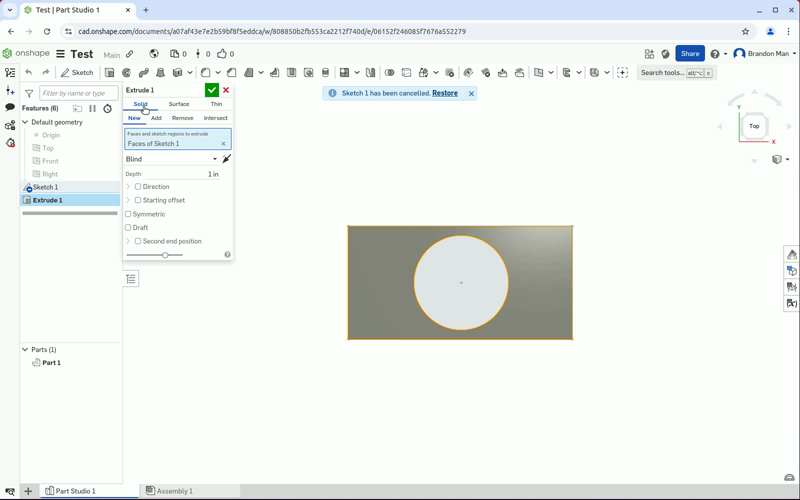
click(143, 106)
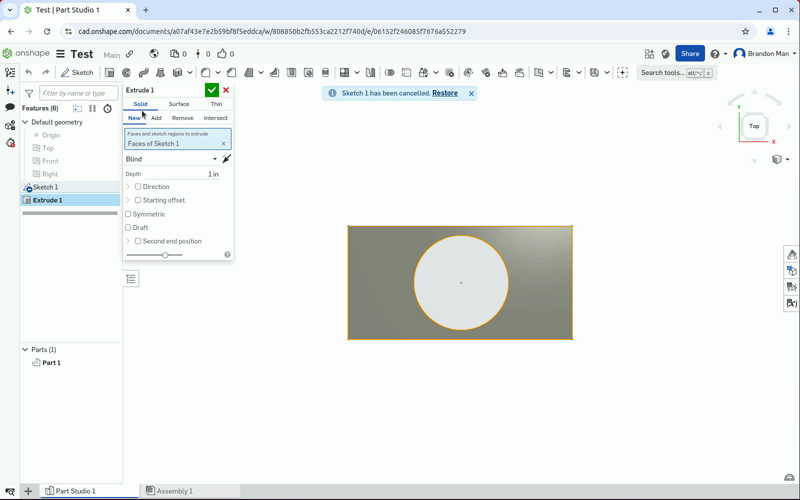
mouse_move(137, 120)
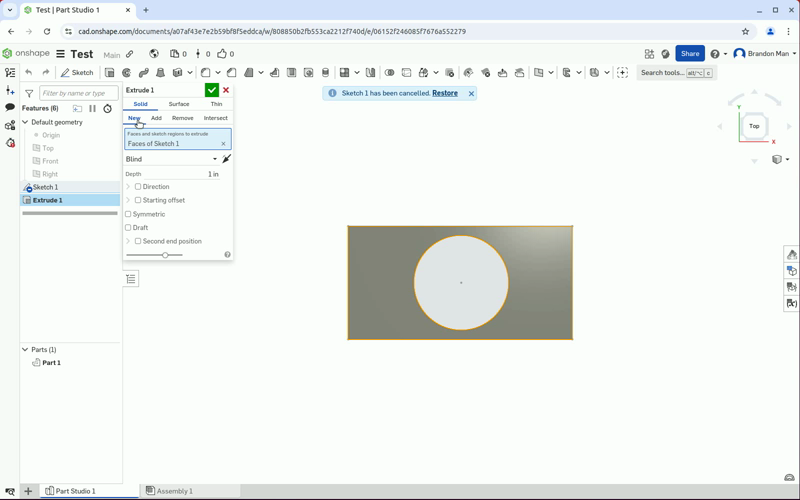
click(137, 120)
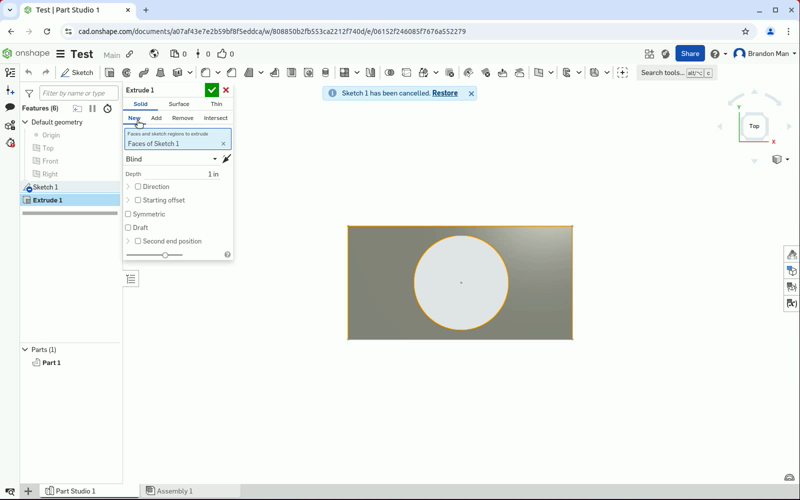
key(tab, 4)
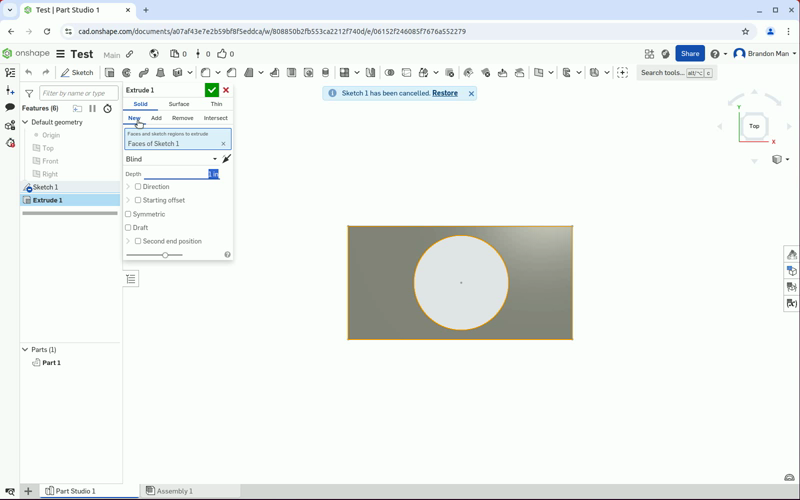
text(-7.703)
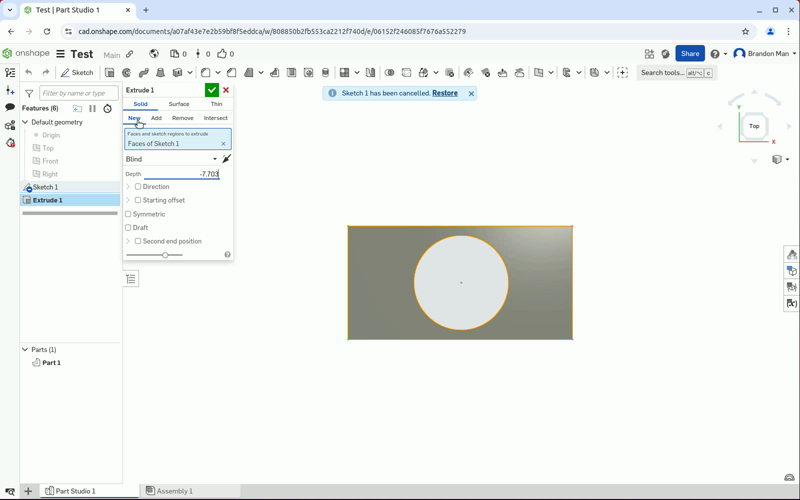
key(enter)
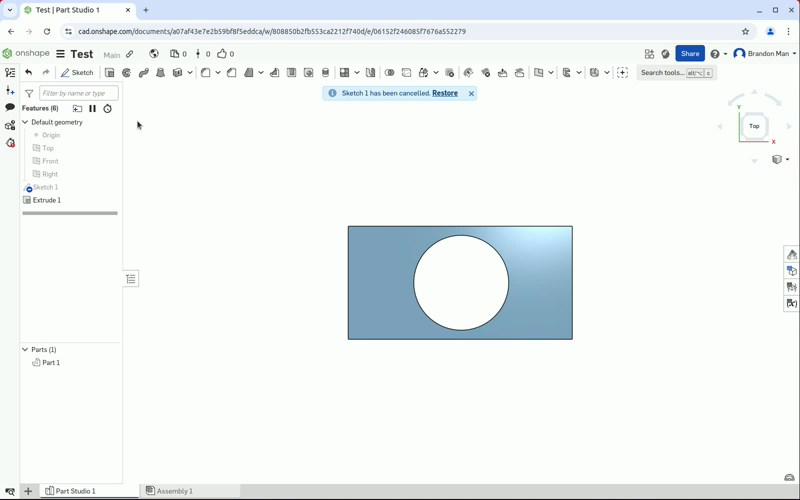
key(shift+h)
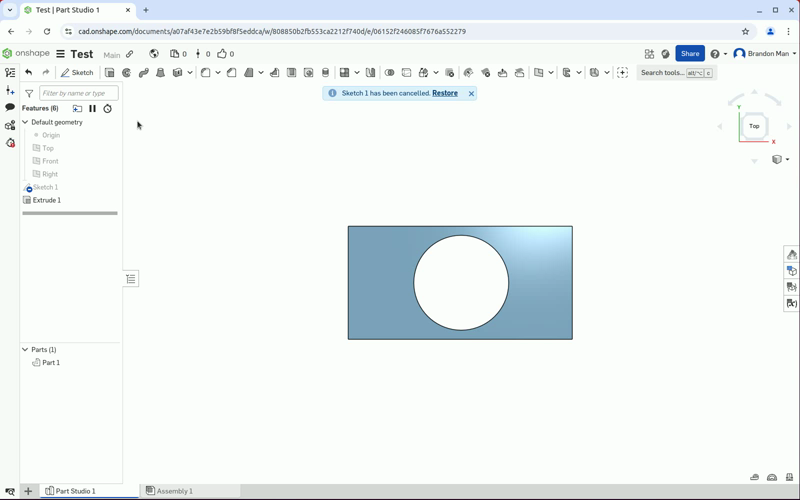
key(shift+h)
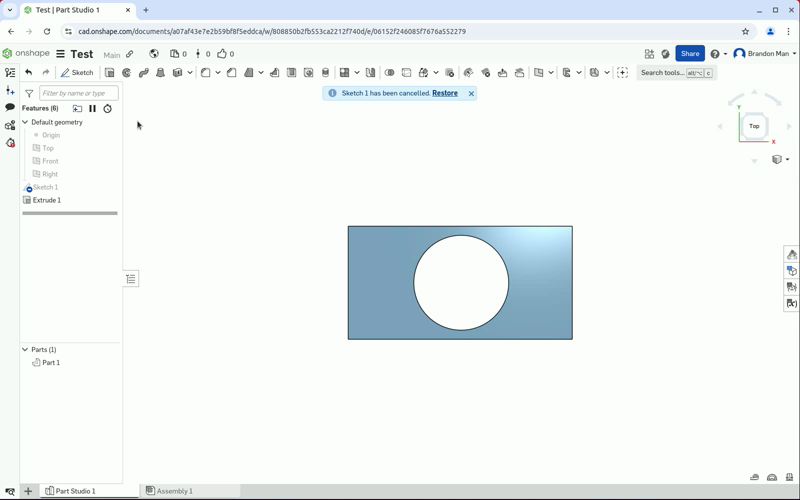
mouse_move(73, 189)
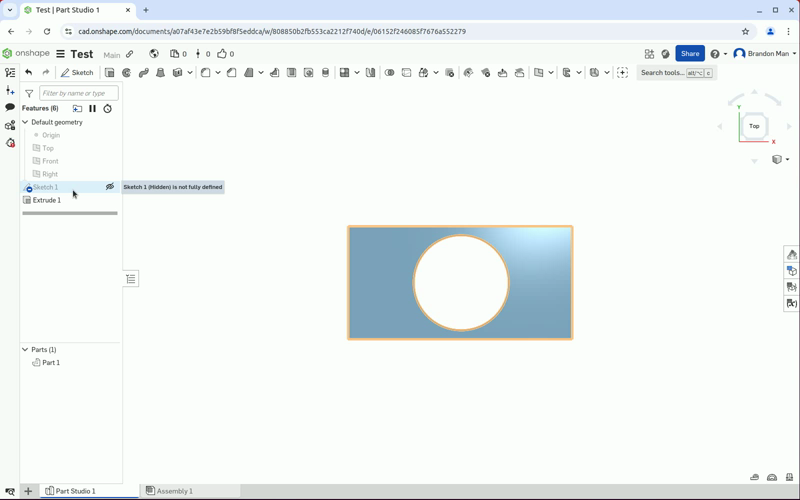
click(73, 189)
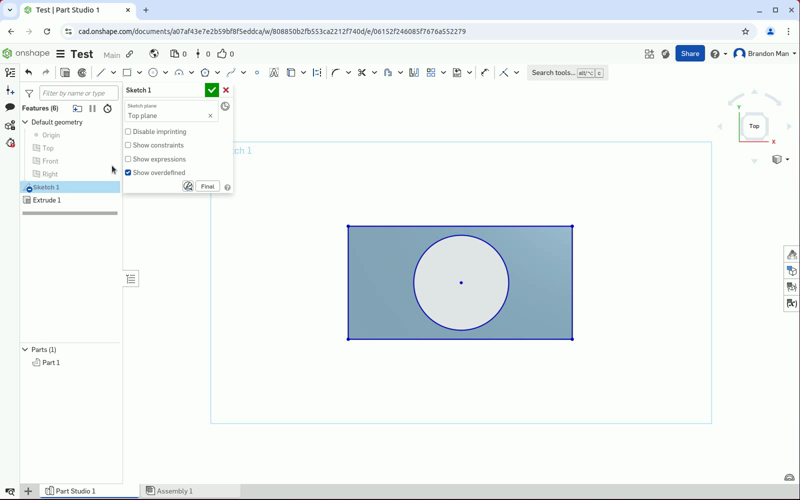
mouse_move(229, 92)
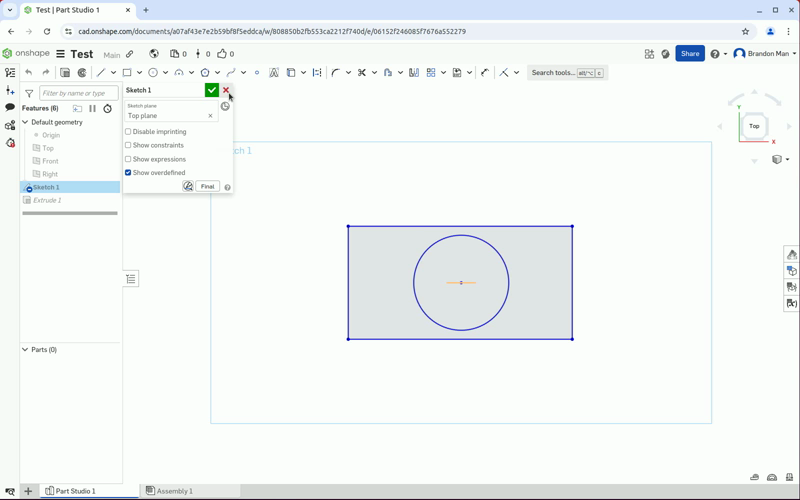
click(229, 92)
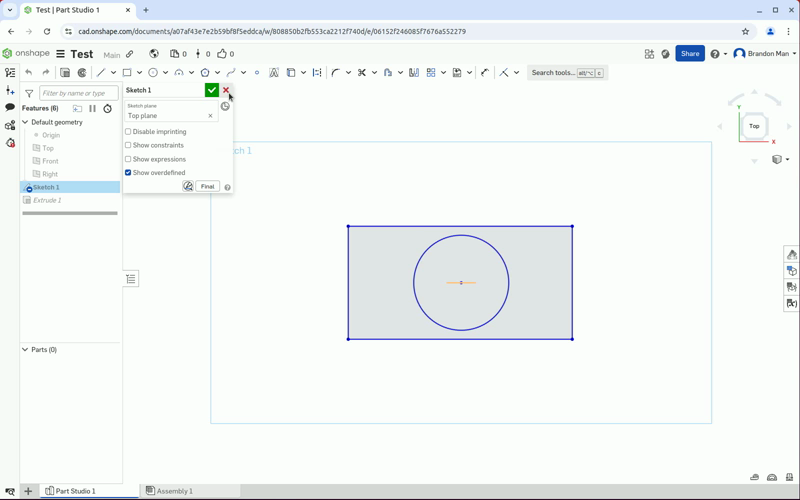
key(shift+s)
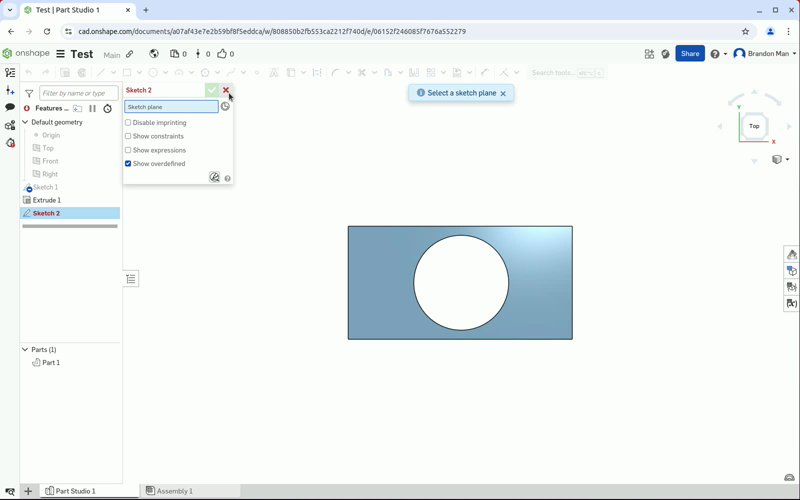
mouse_move(73, 150)
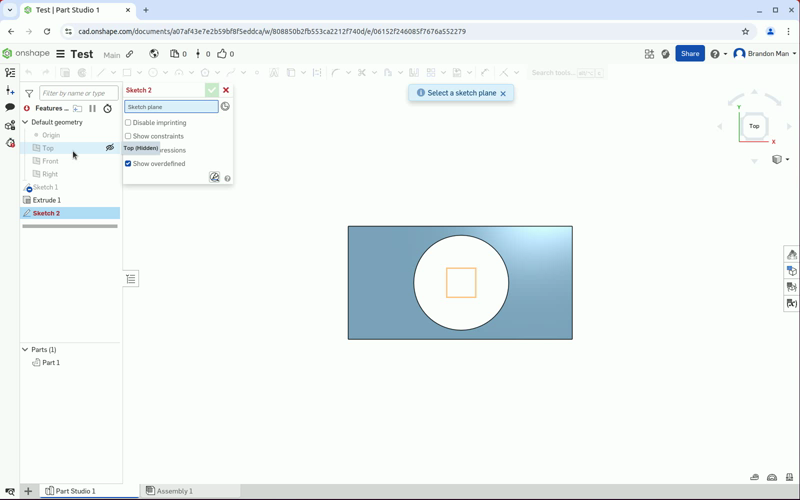
click(73, 150)
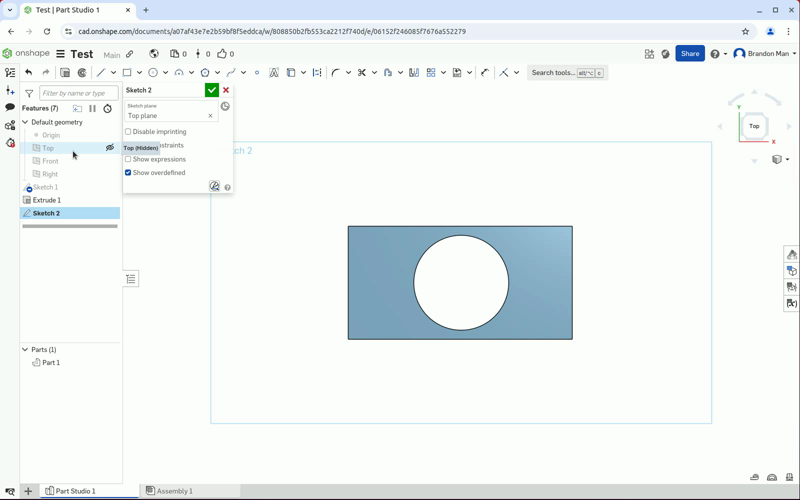
mouse_move(73, 352)
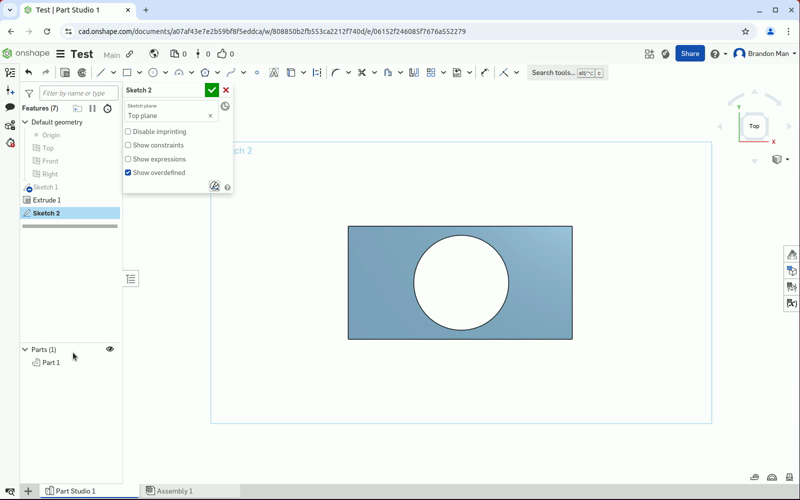
key(y)
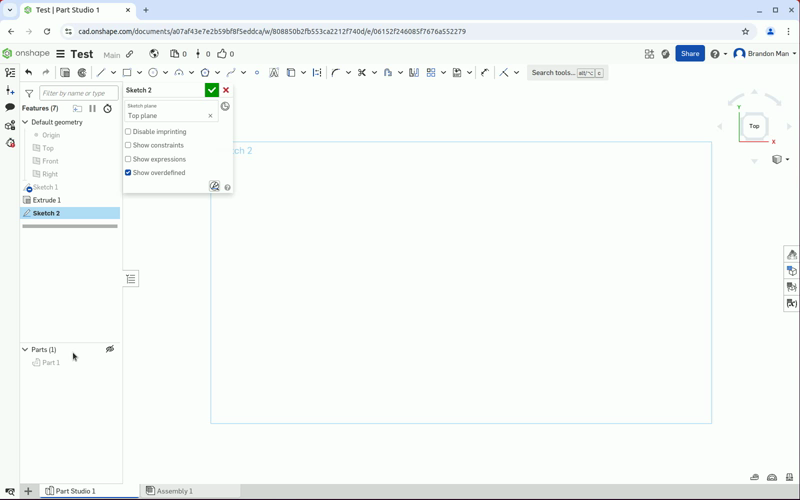
key(c)
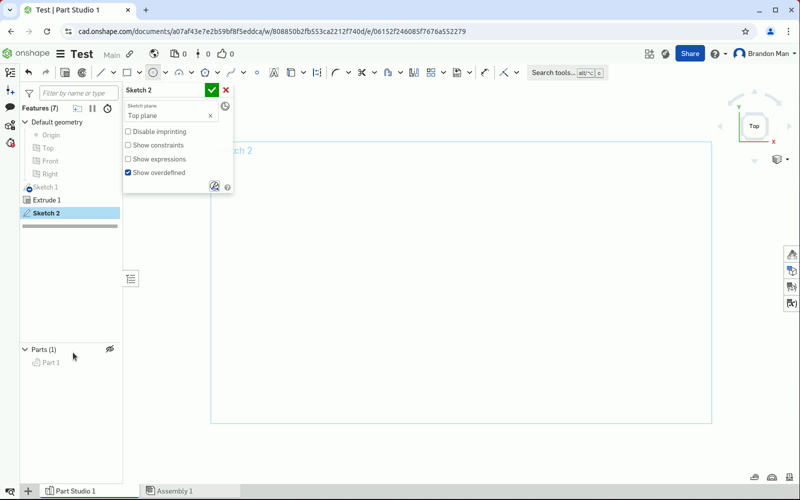
key_down(shift)
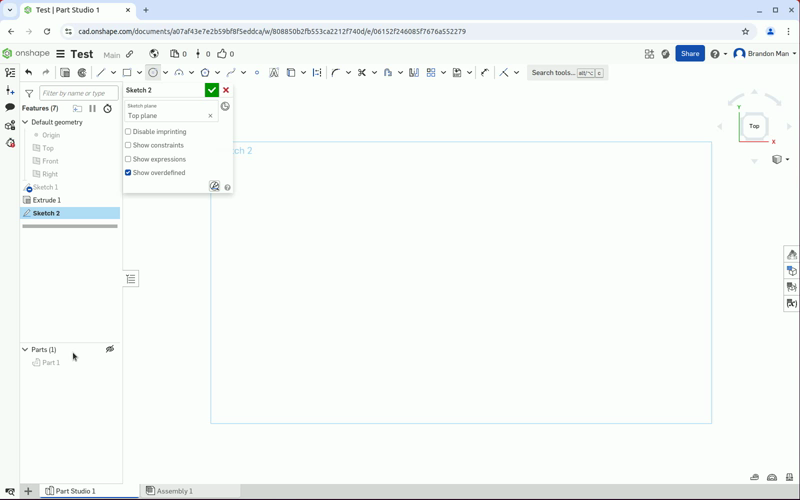
mouse_move(461, 282)
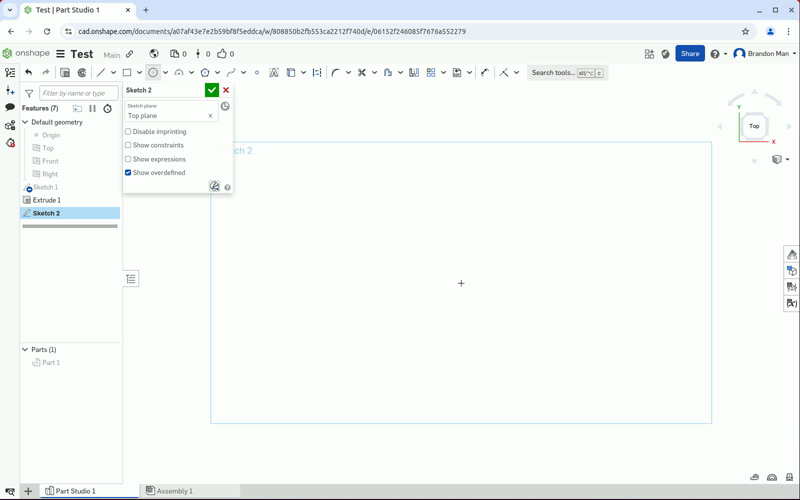
click(461, 282)
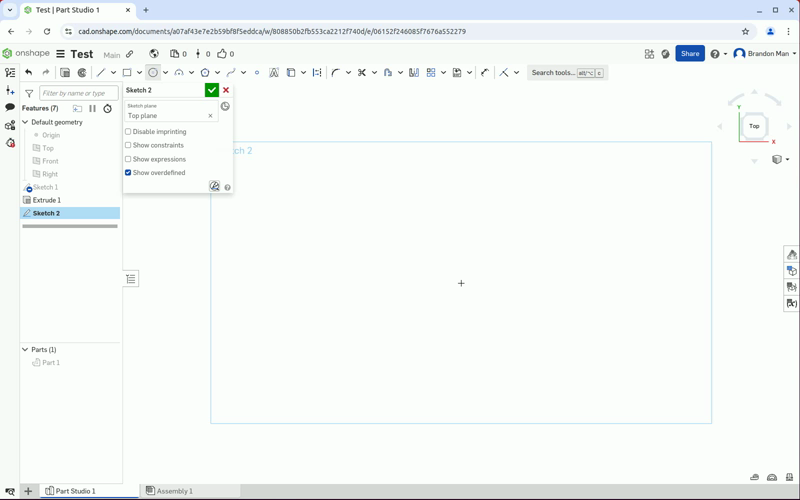
key_up(shift)
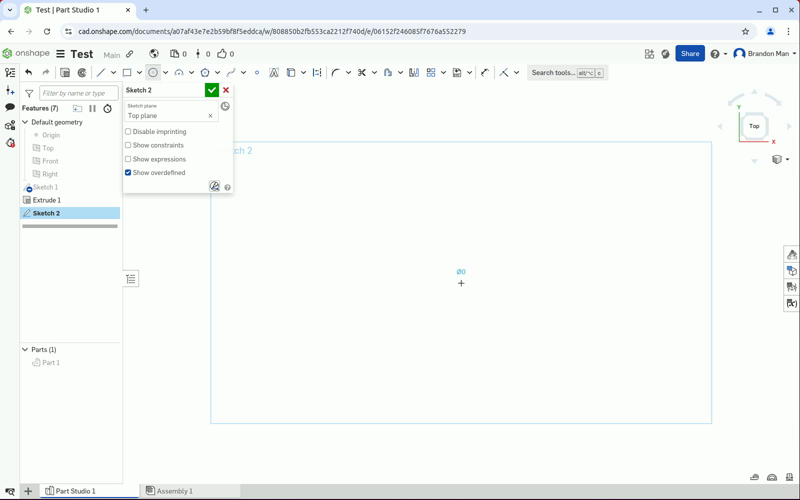
mouse_move(510, 282)
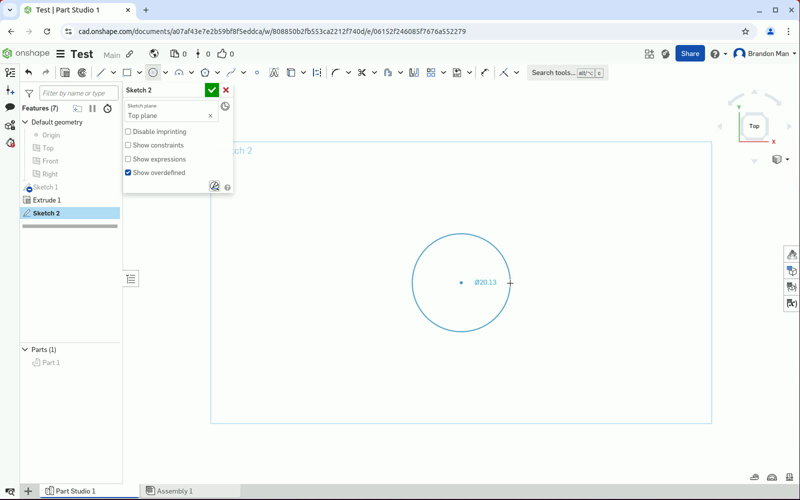
click(510, 282)
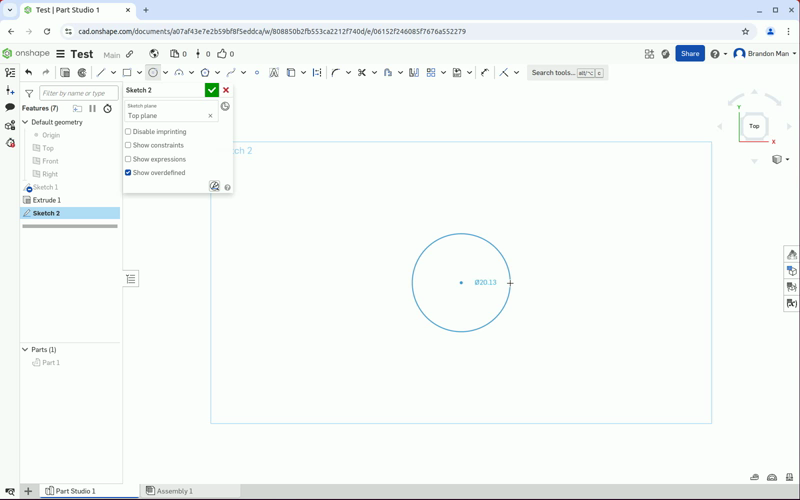
key(esc)
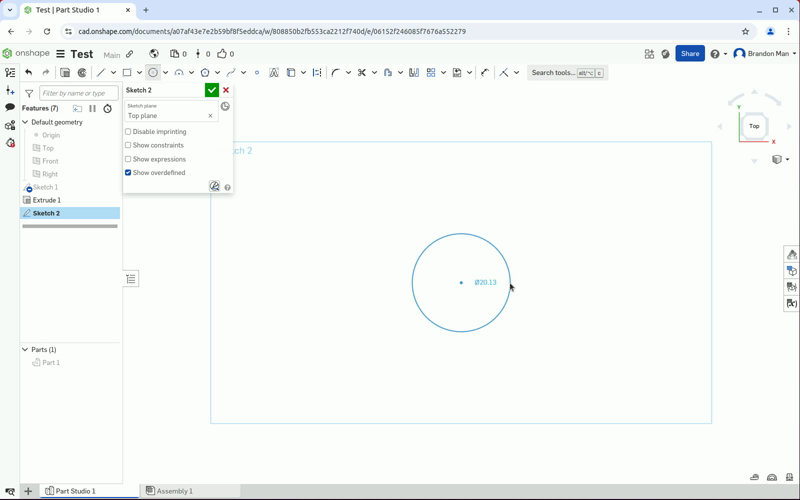
key(c)
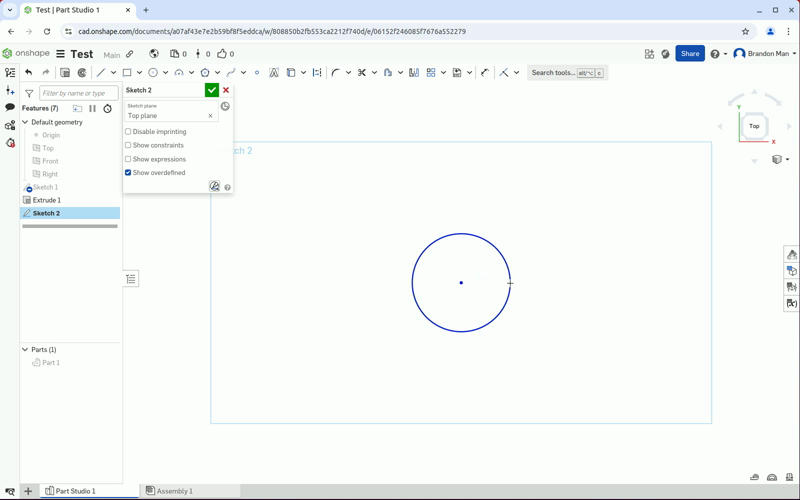
key_down(shift)
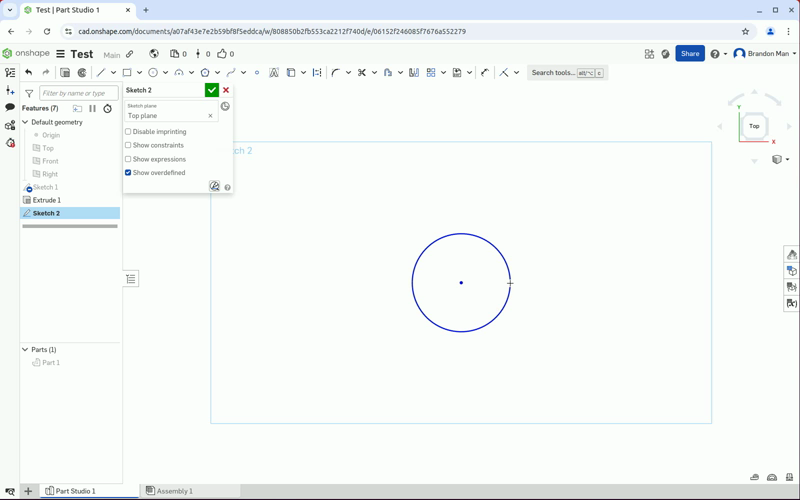
mouse_move(461, 282)
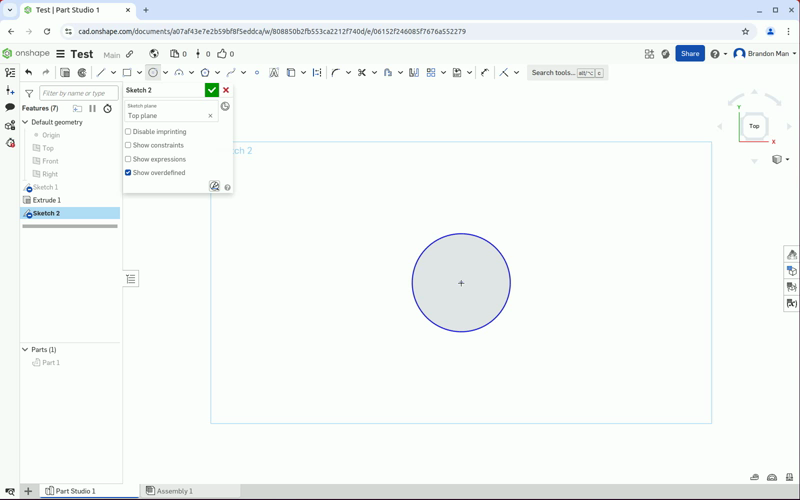
click(461, 282)
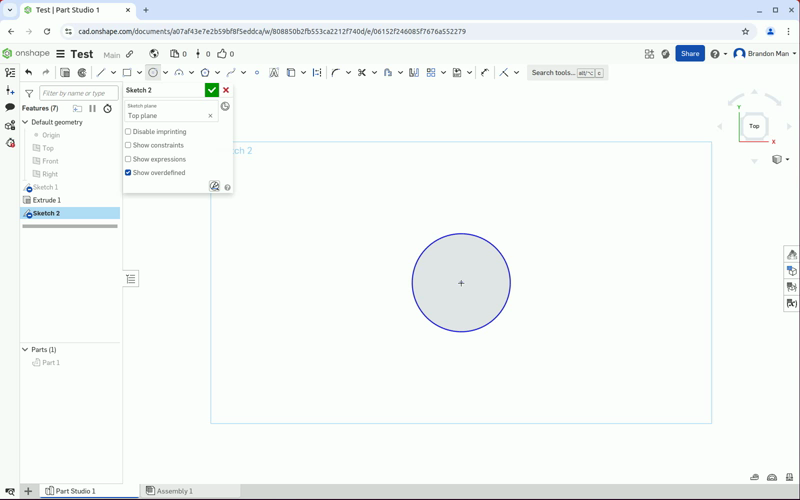
key_up(shift)
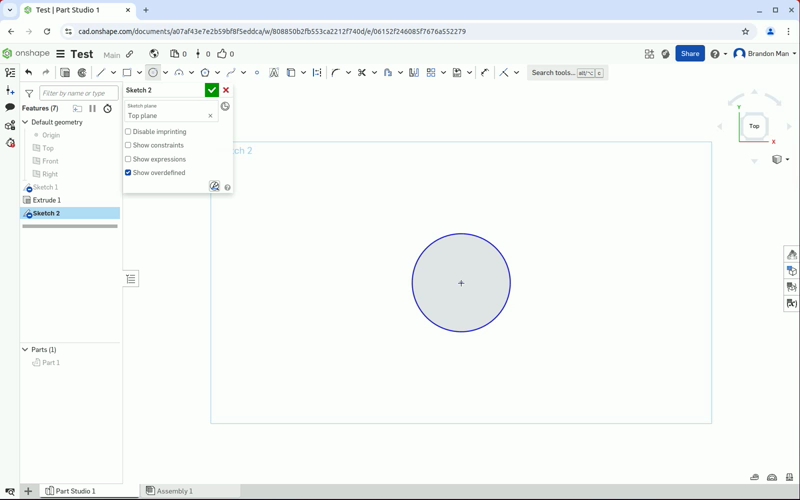
mouse_move(495, 282)
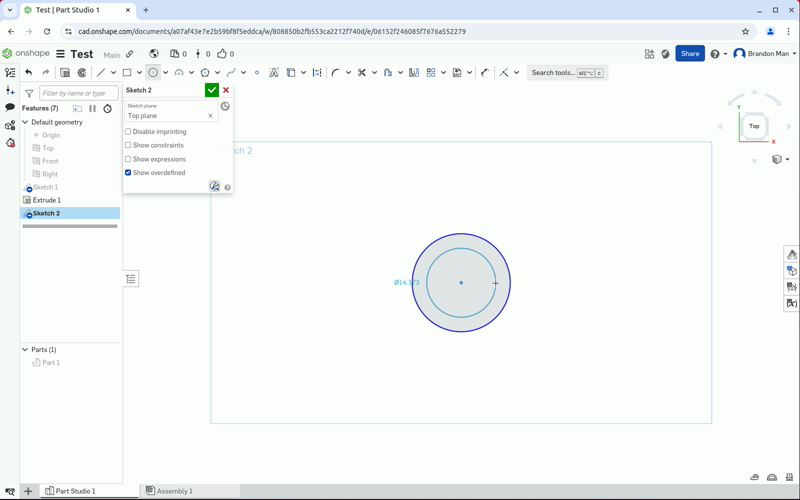
click(495, 282)
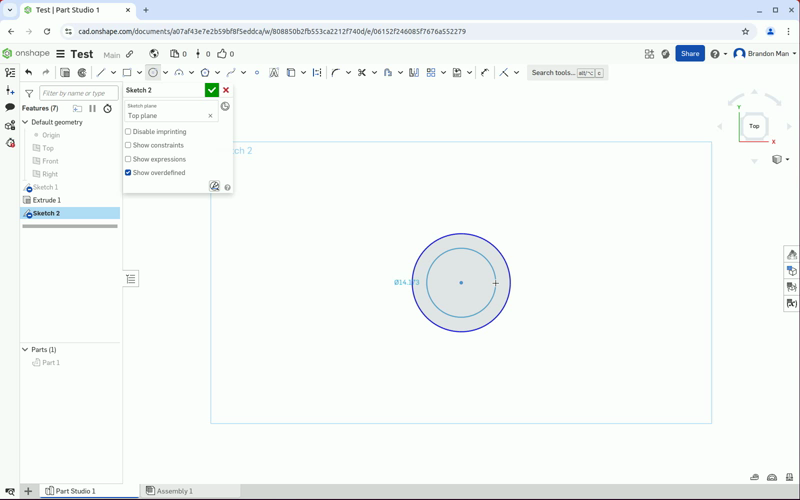
key(esc)
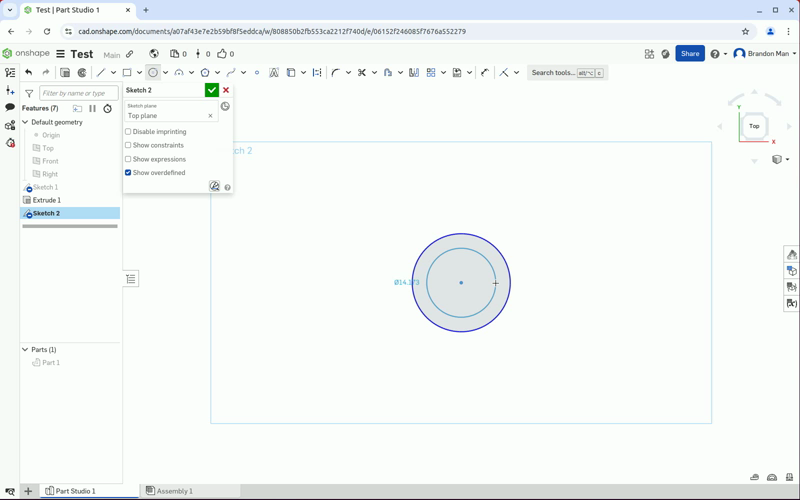
mouse_move(437, 246)
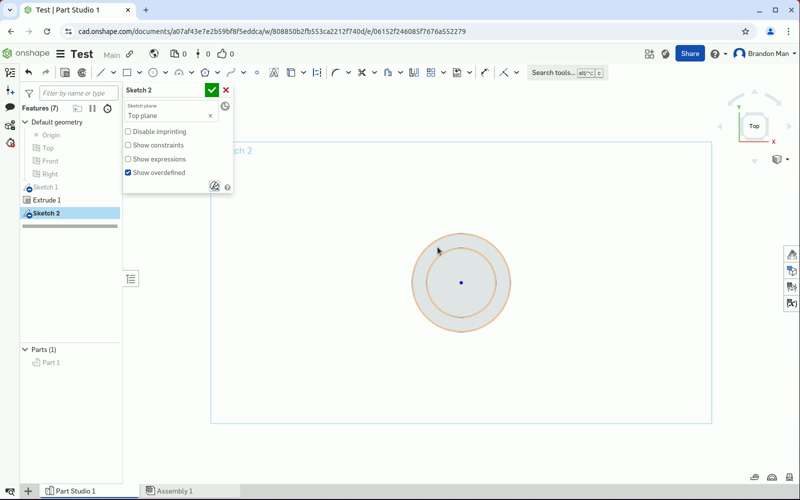
click(437, 246)
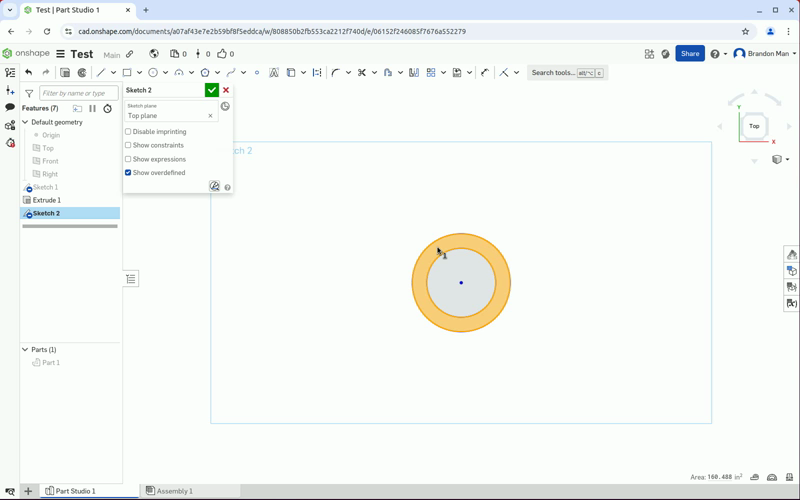
mouse_move(73, 352)
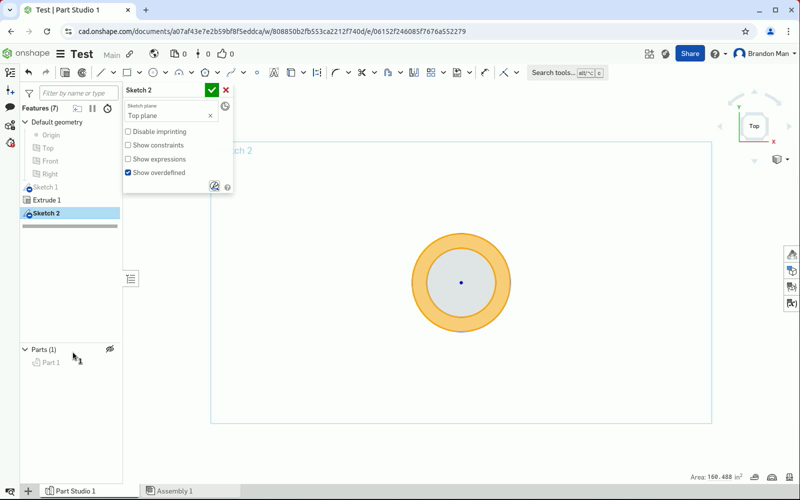
key(shift+y)
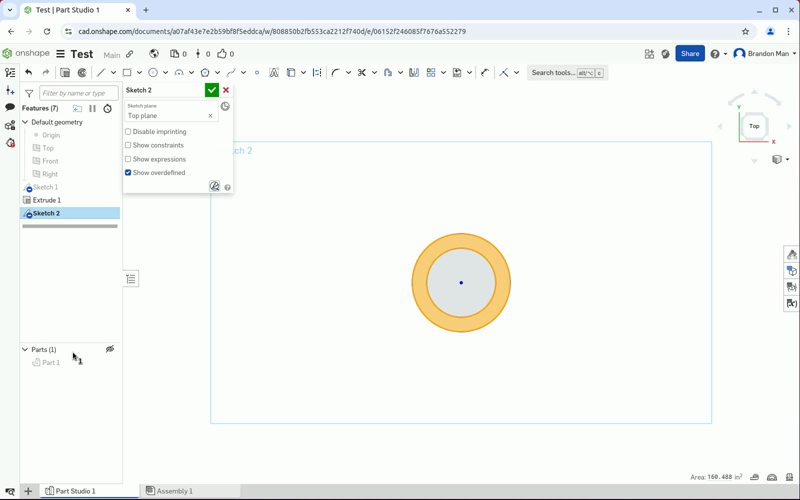
key(shift+e)
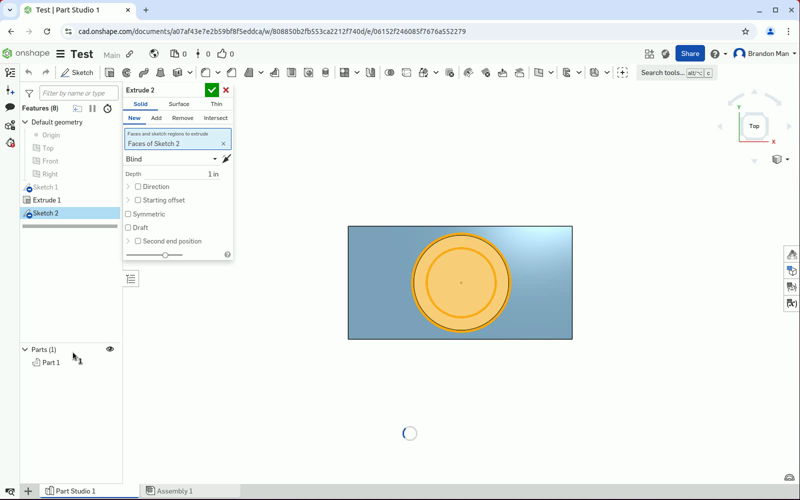
mouse_move(143, 106)
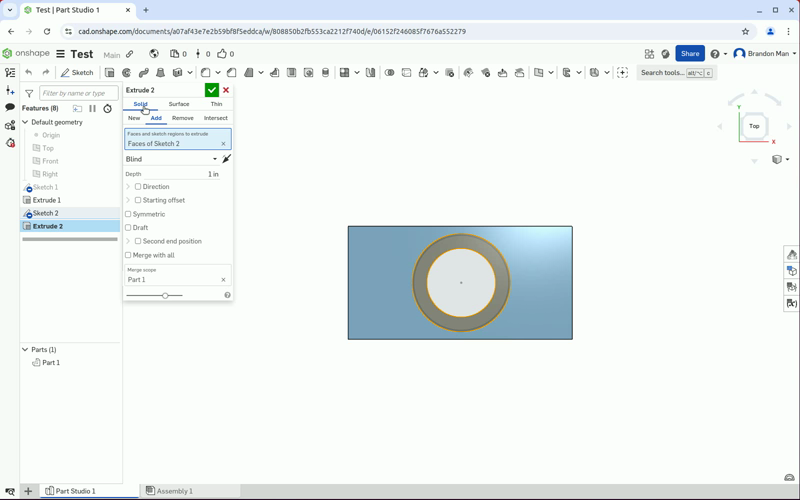
click(143, 106)
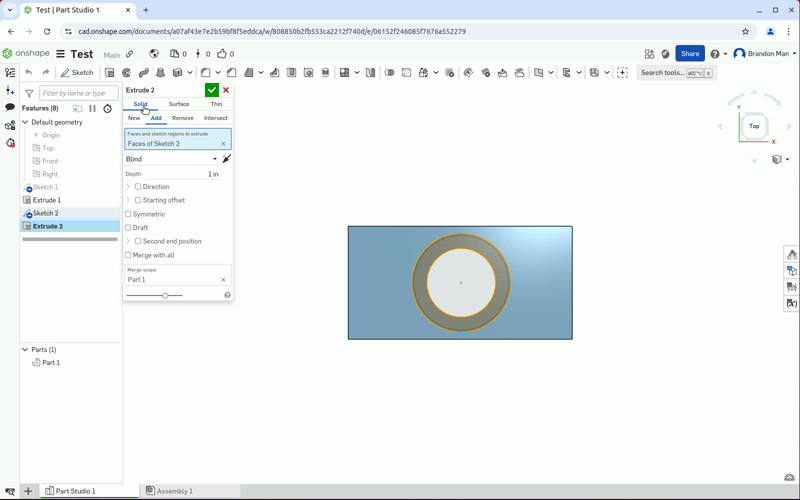
mouse_move(137, 120)
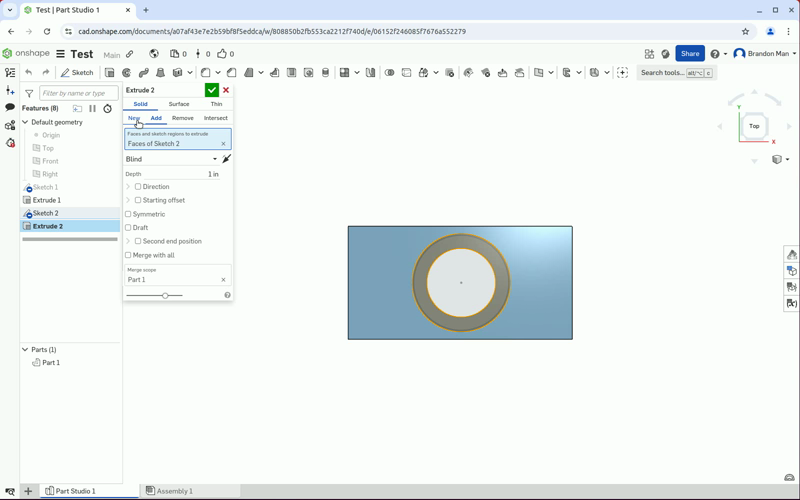
click(137, 120)
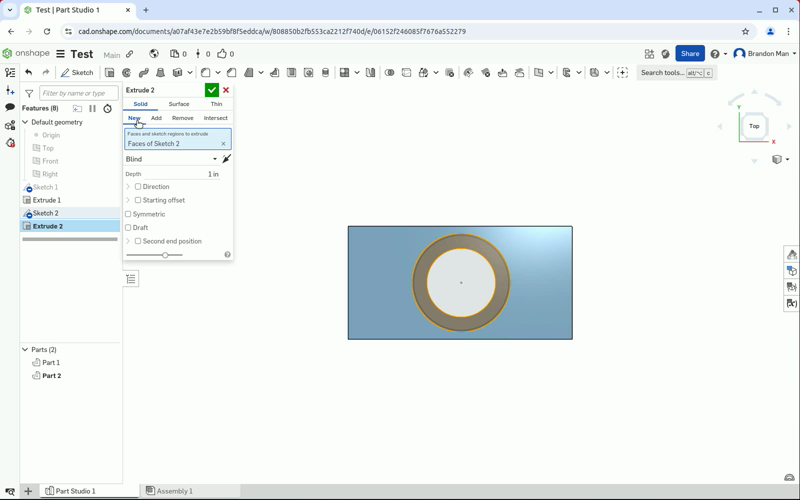
key(tab, 4)
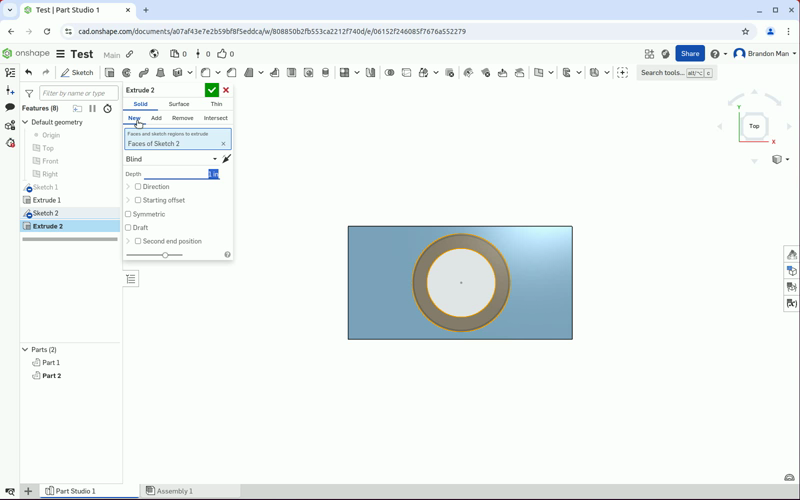
text(-7.703)
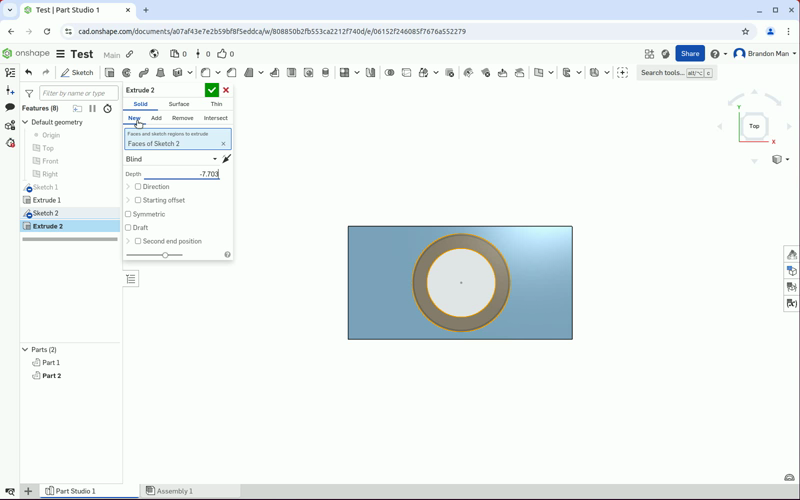
key(enter)
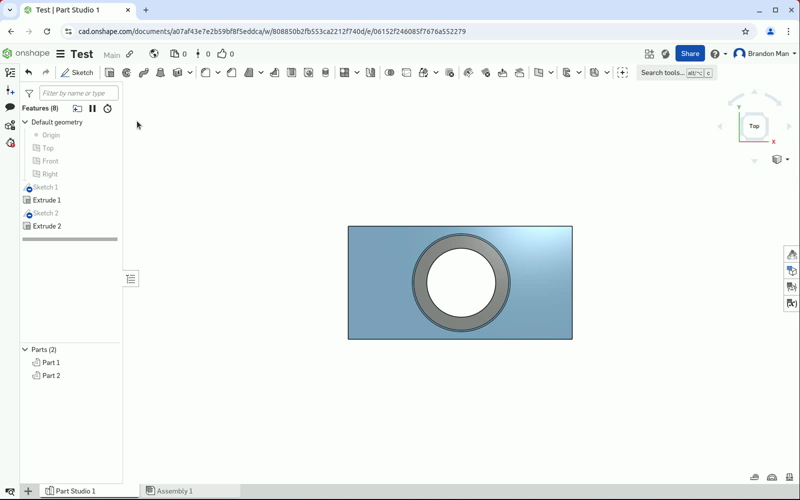
key(shift+h)
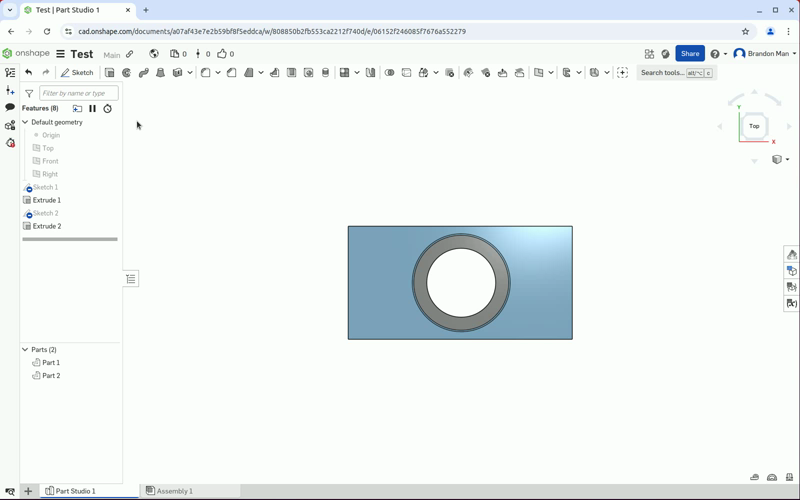
key(shift+h)
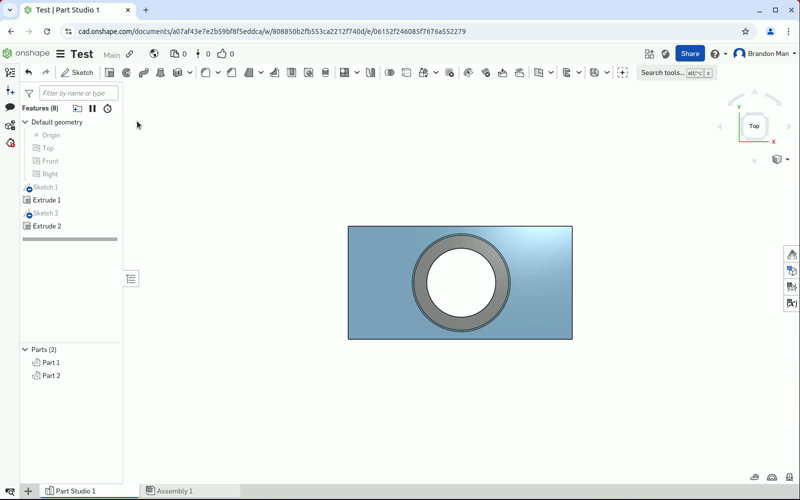
mouse_move(73, 189)
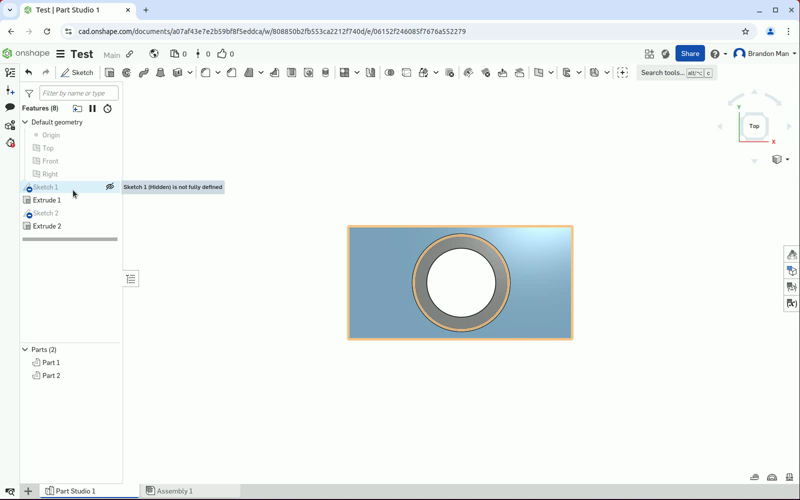
click(73, 189)
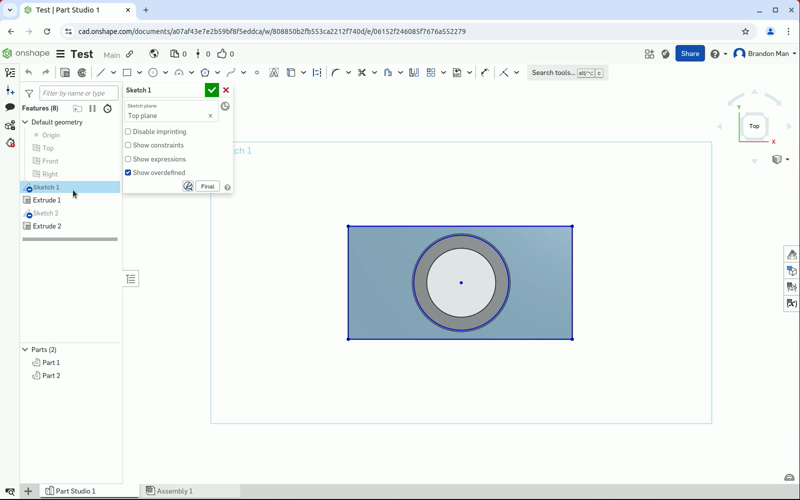
mouse_move(229, 92)
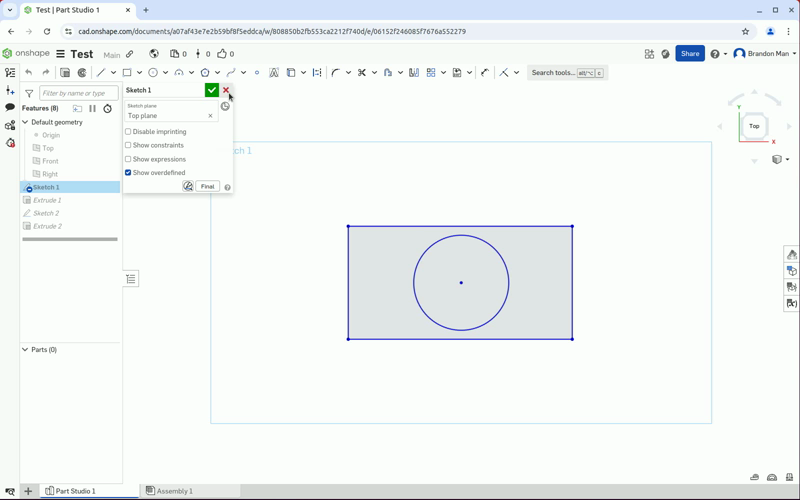
click(229, 92)
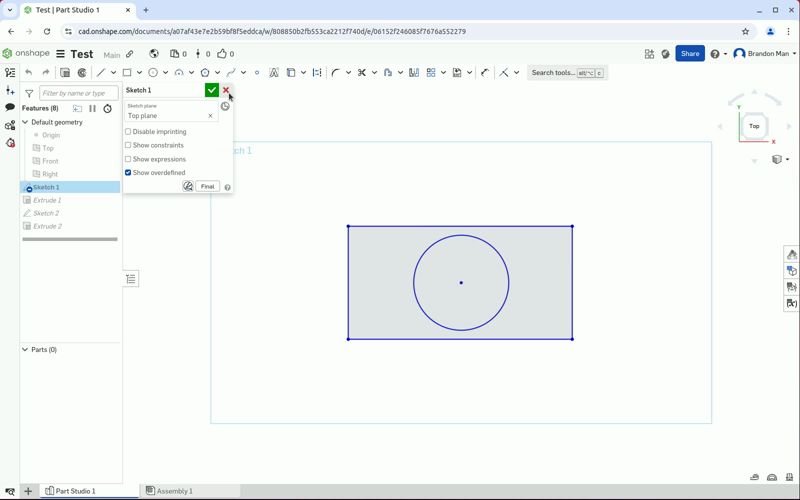
key(shift+s)
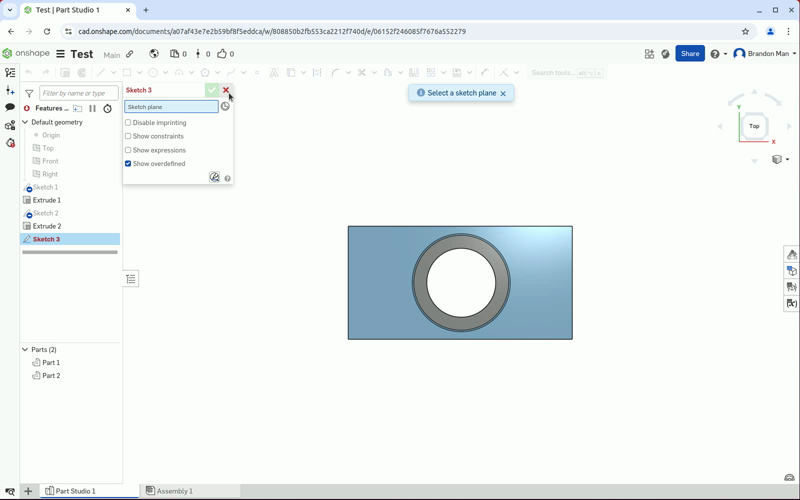
mouse_move(73, 150)
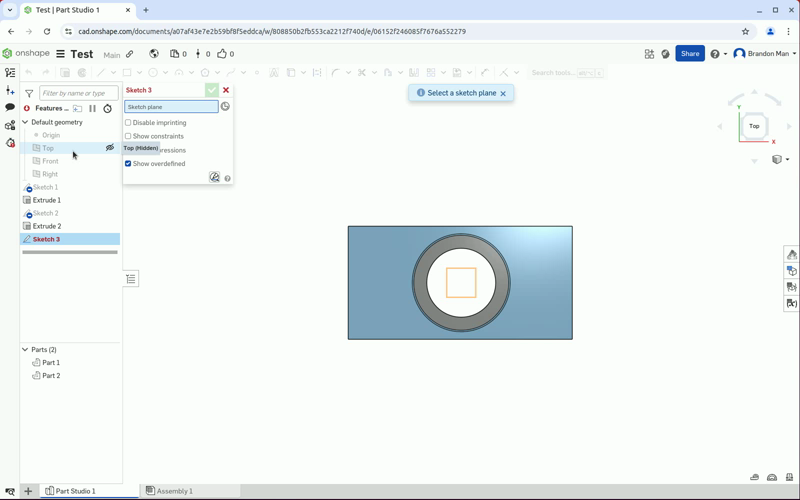
click(73, 150)
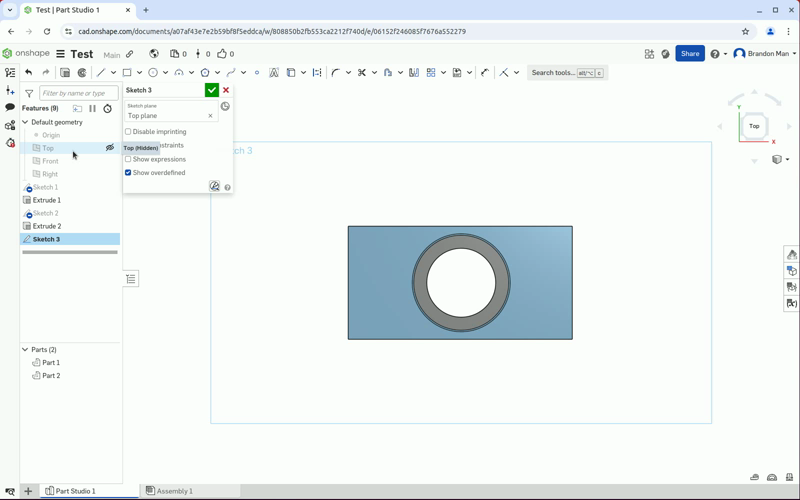
mouse_move(73, 352)
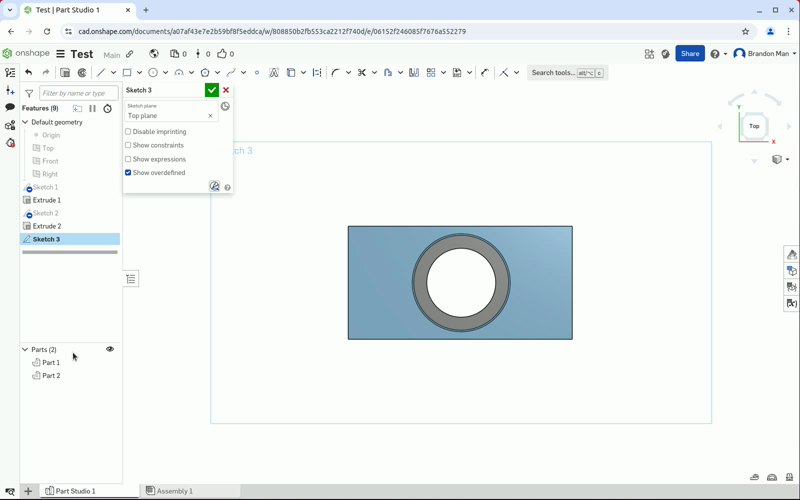
key(y)
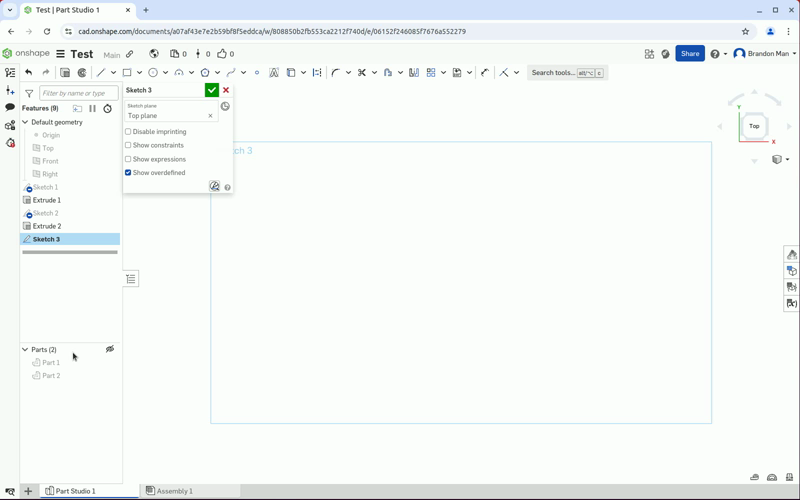
key(c)
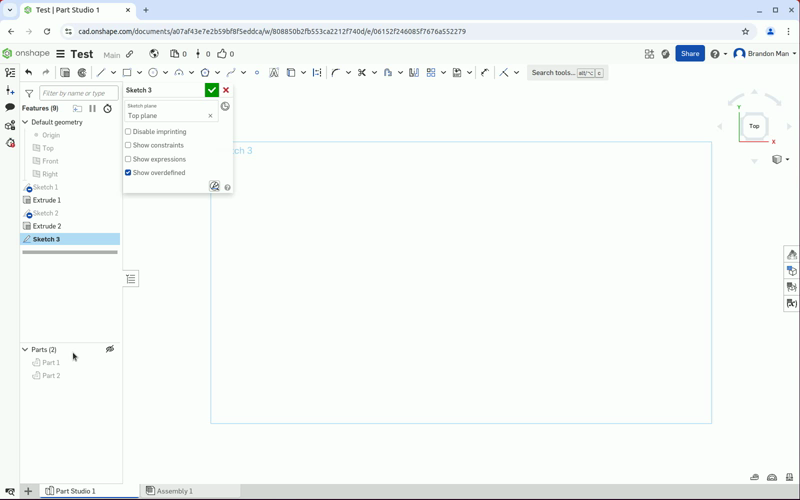
key_down(shift)
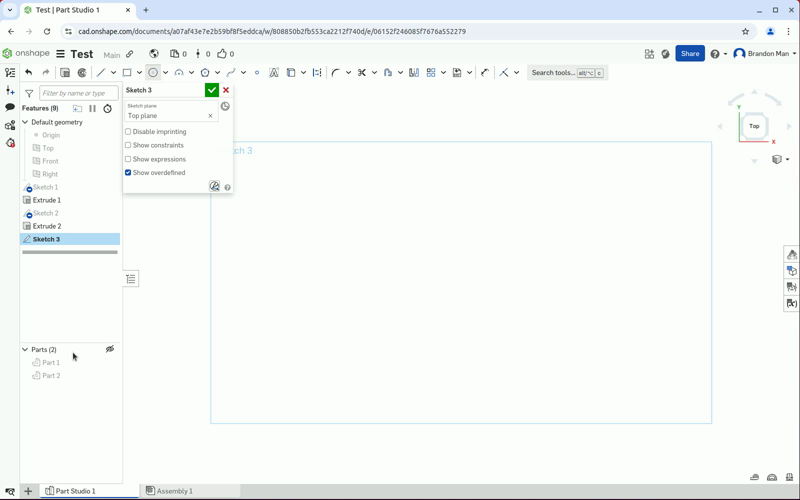
mouse_move(461, 282)
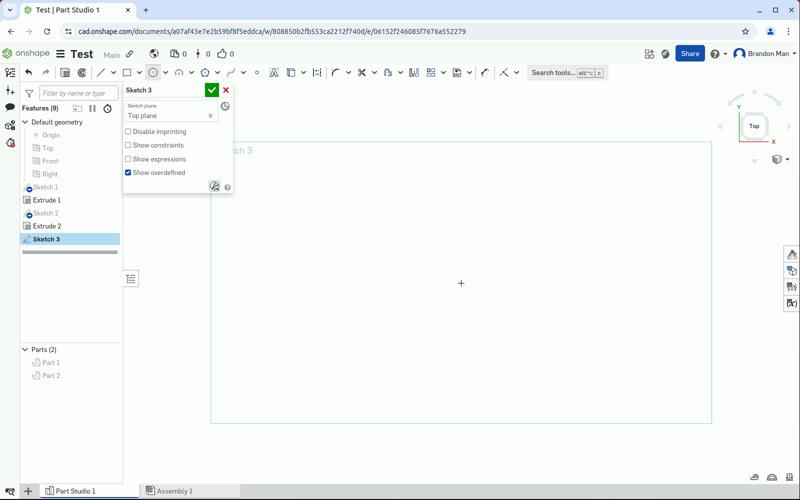
click(461, 282)
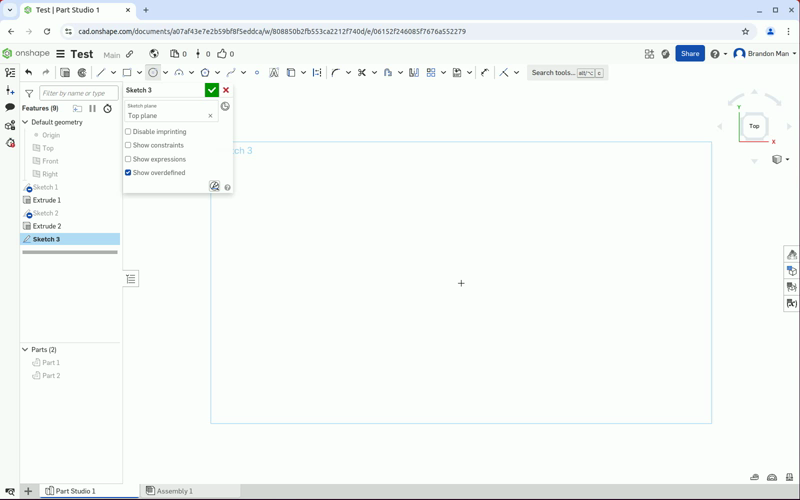
key_up(shift)
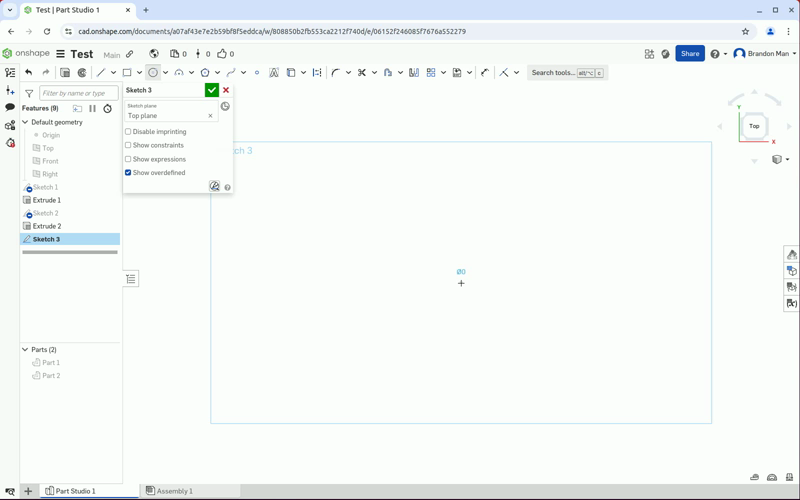
mouse_move(495, 282)
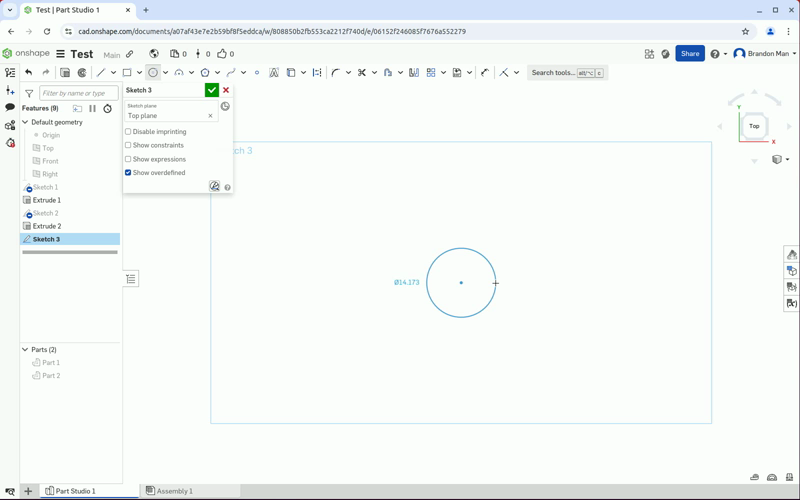
click(495, 282)
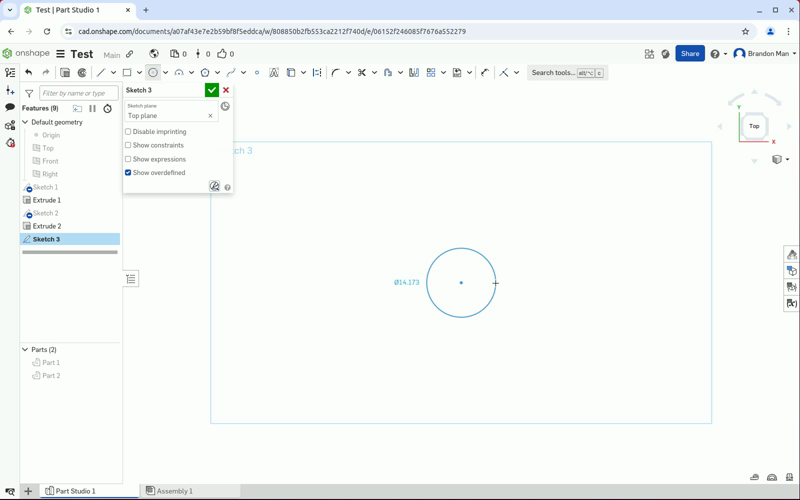
key(esc)
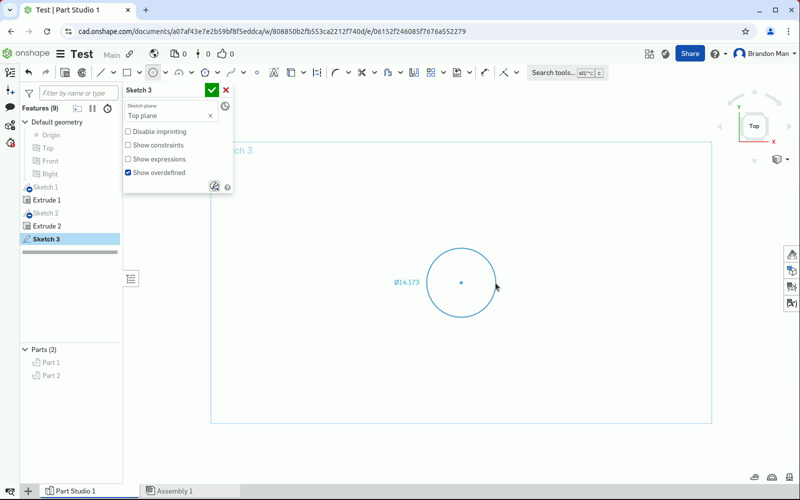
mouse_move(456, 259)
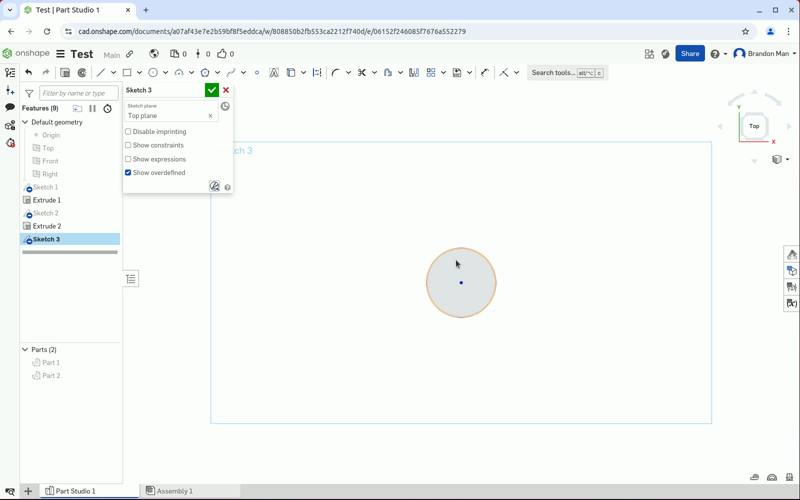
click(456, 259)
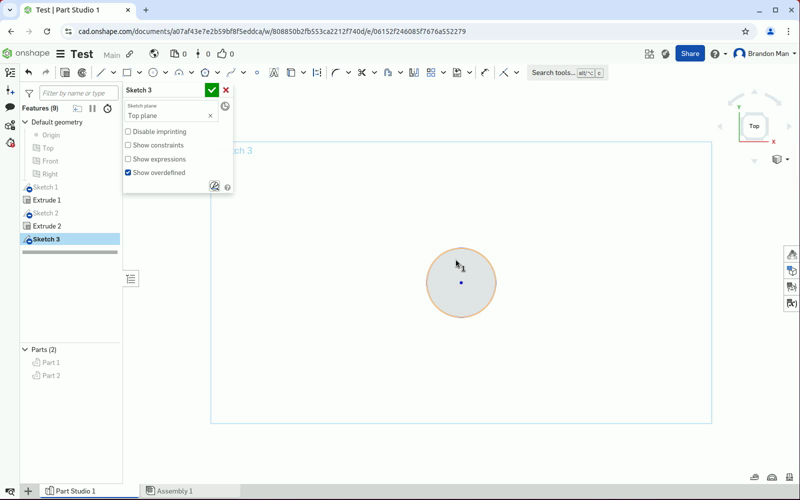
mouse_move(73, 352)
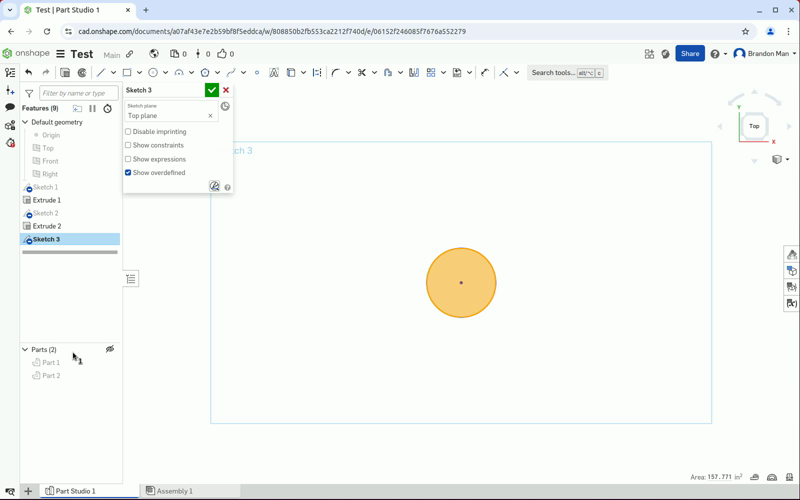
key(shift+y)
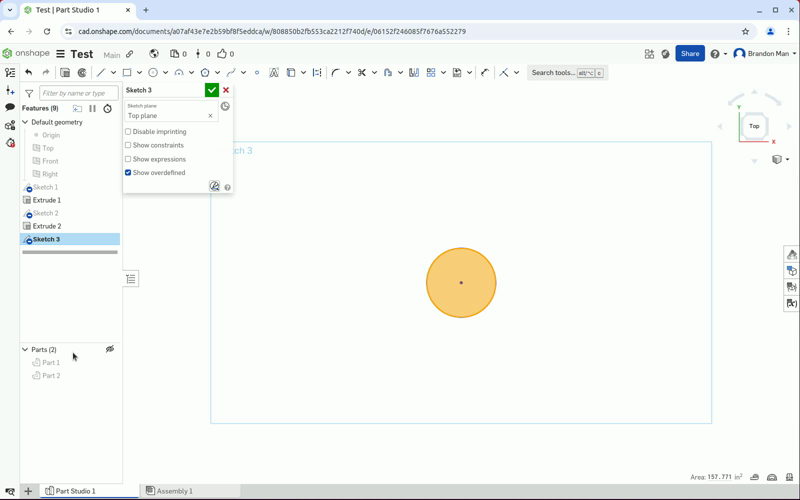
key(shift+e)
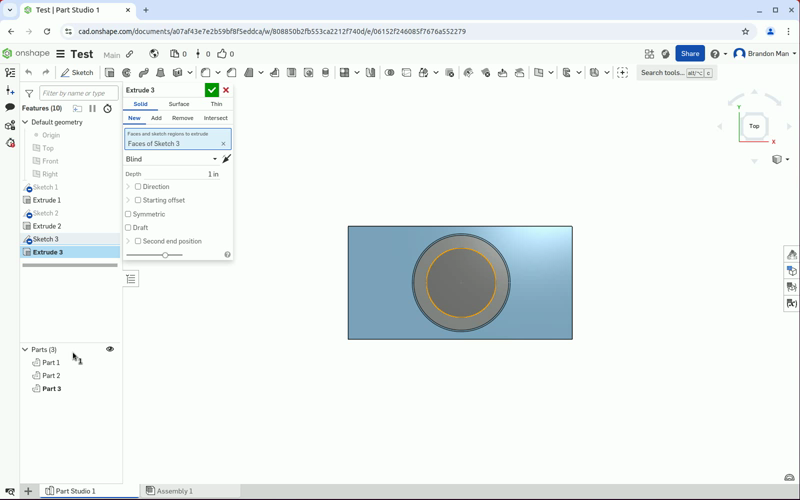
mouse_move(143, 106)
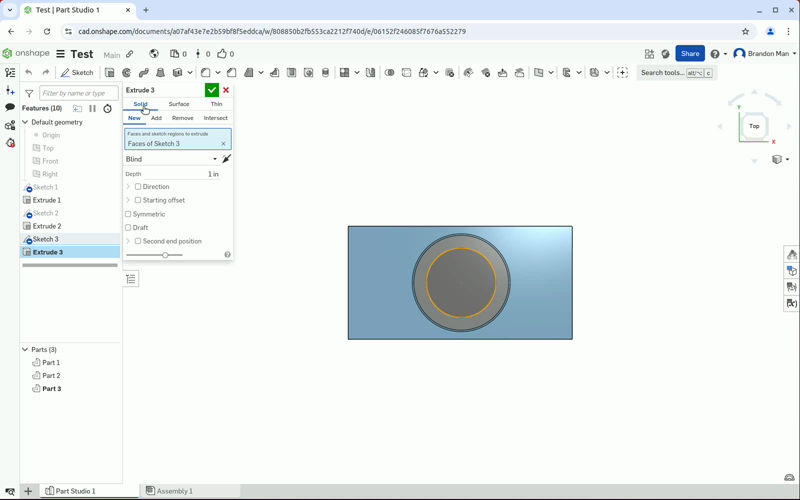
click(143, 106)
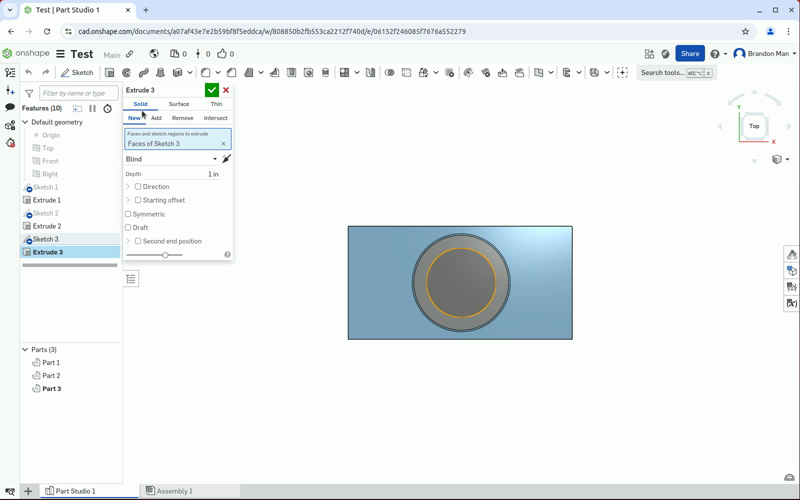
mouse_move(137, 120)
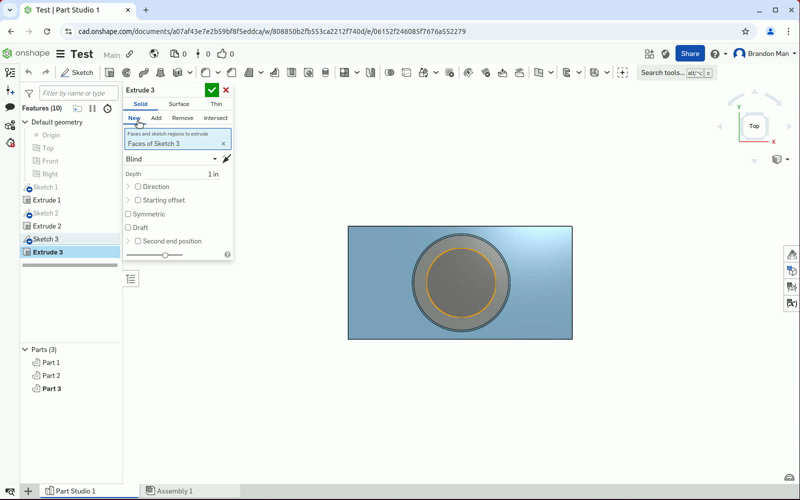
click(137, 120)
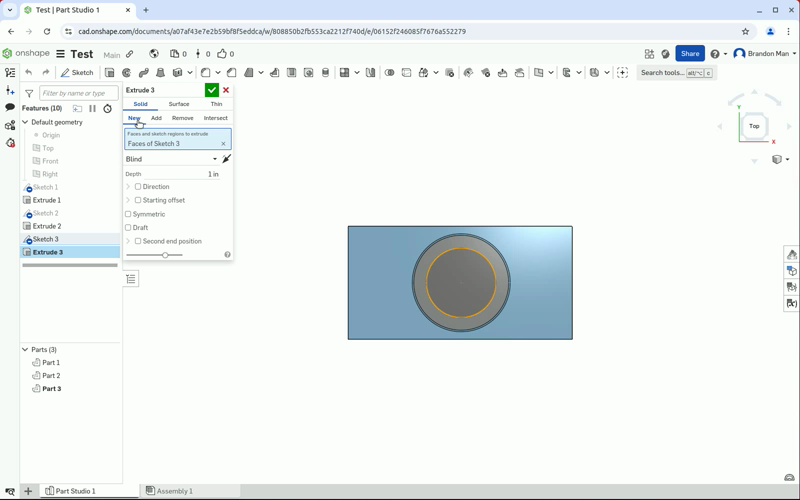
key(tab, 4)
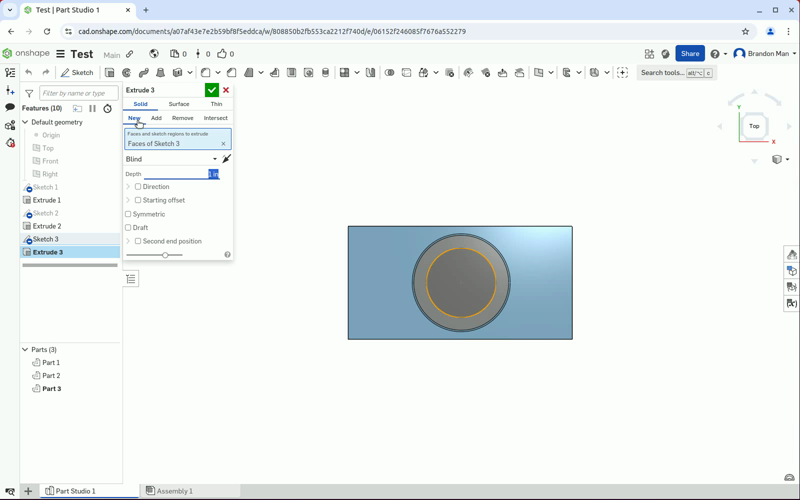
text(-7.703)
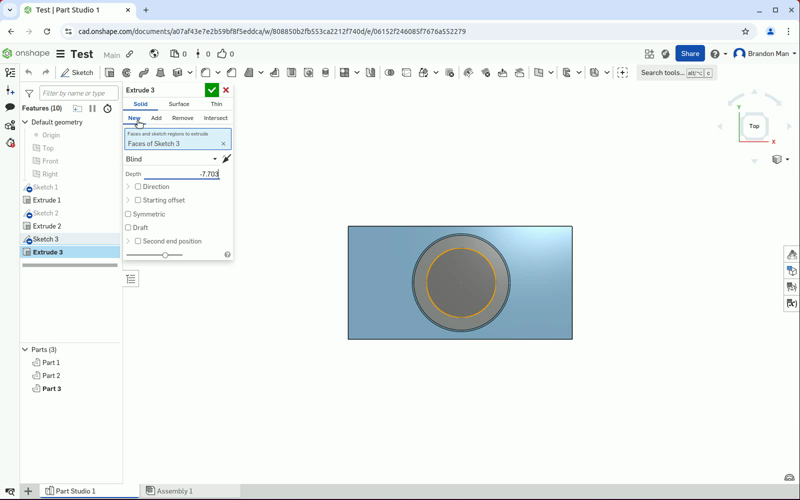
key(enter)
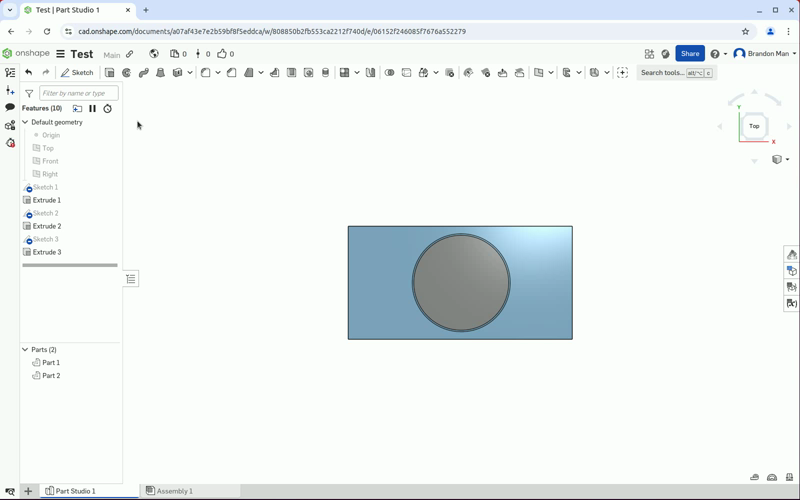
key(shift+h)
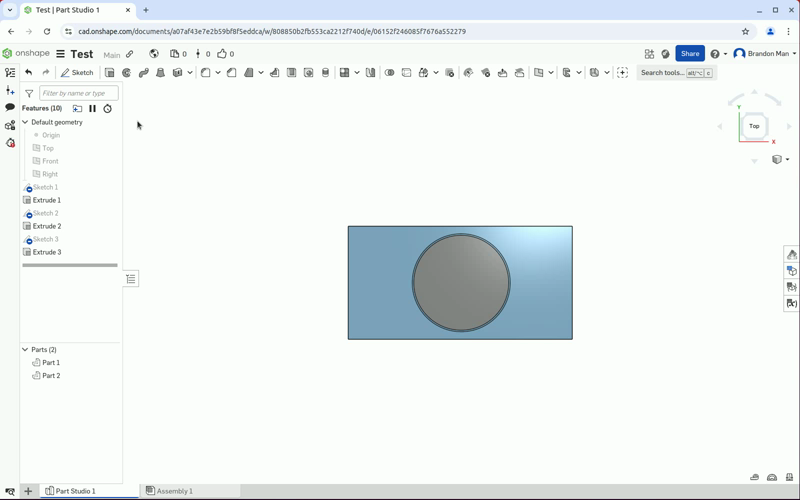
key(shift+h)
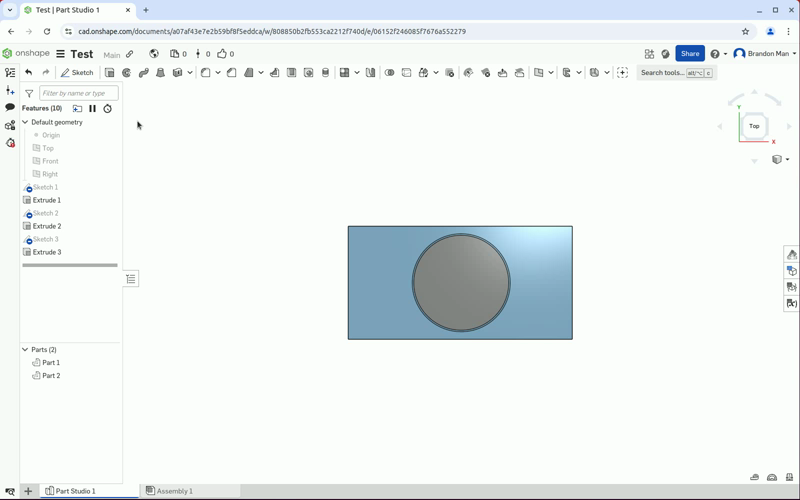
mouse_move(73, 189)
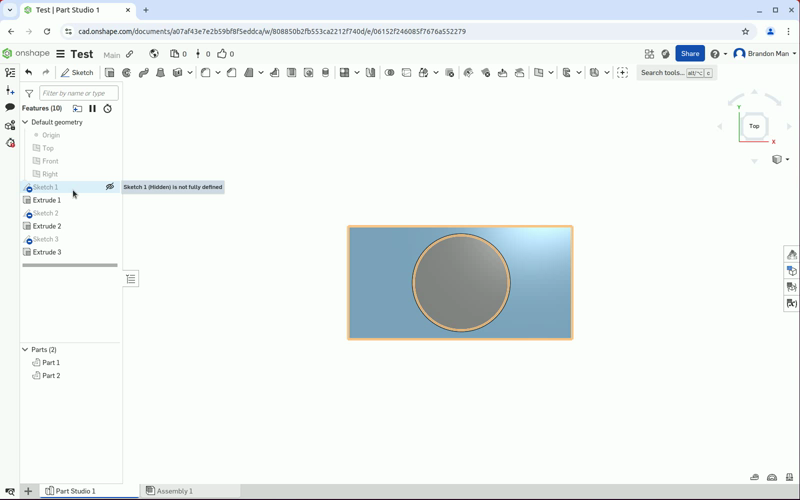
click(73, 189)
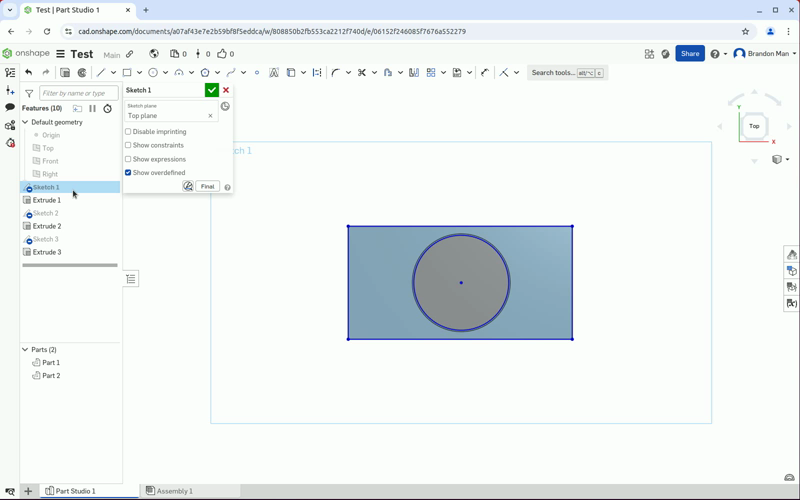
mouse_move(229, 92)
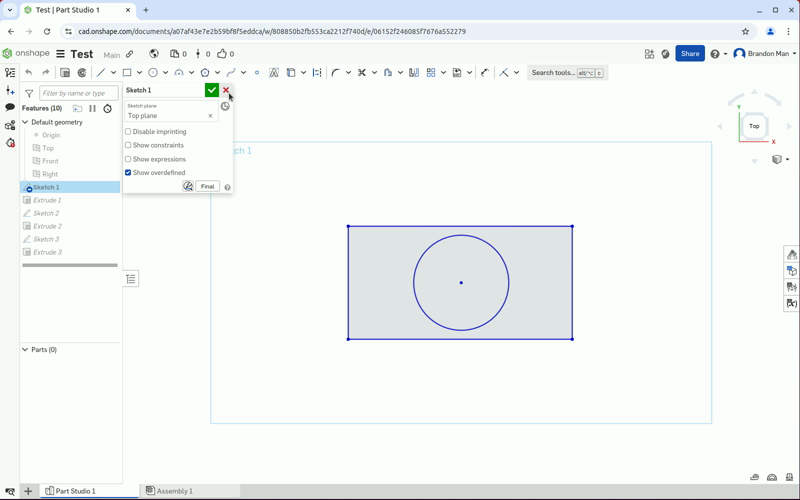
click(229, 92)
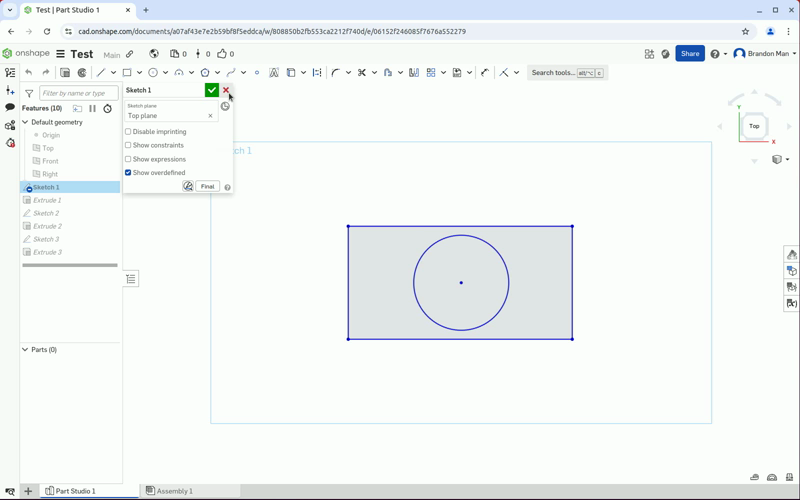
key(shift+s)
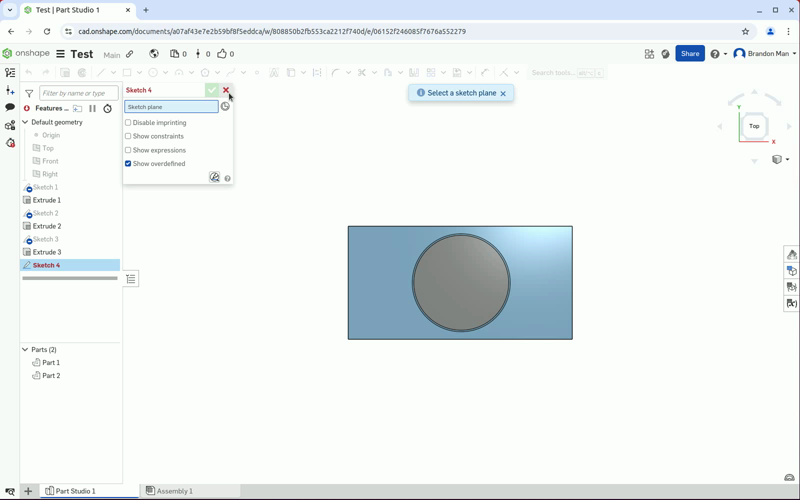
mouse_move(73, 150)
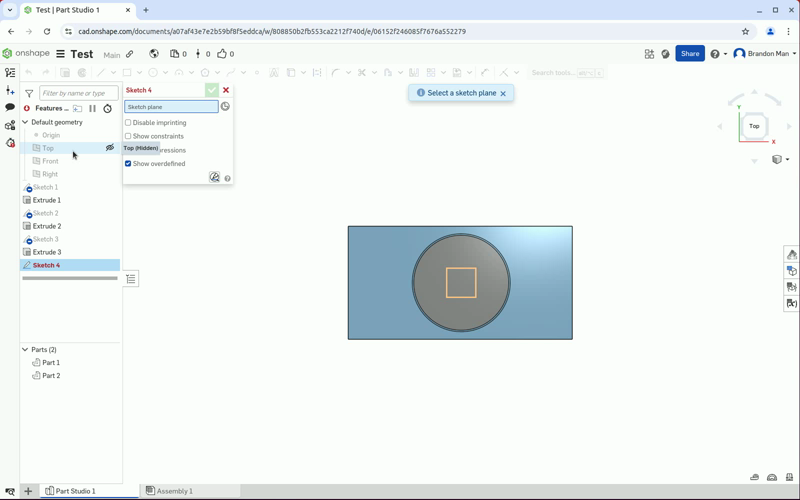
click(73, 150)
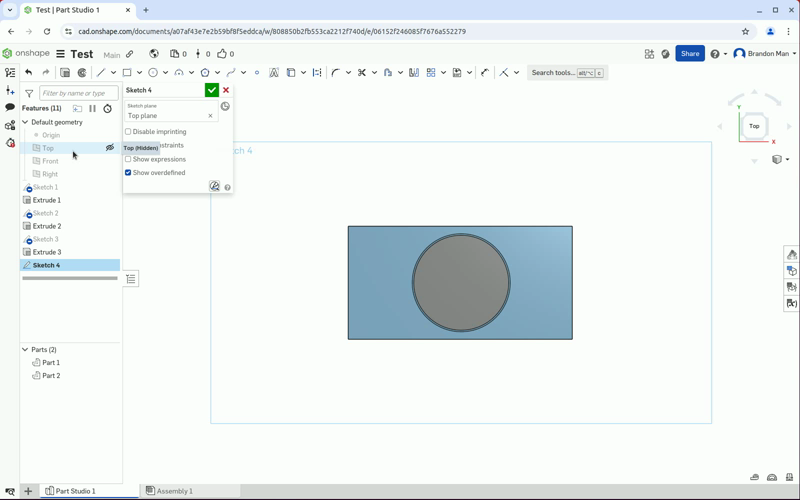
mouse_move(73, 352)
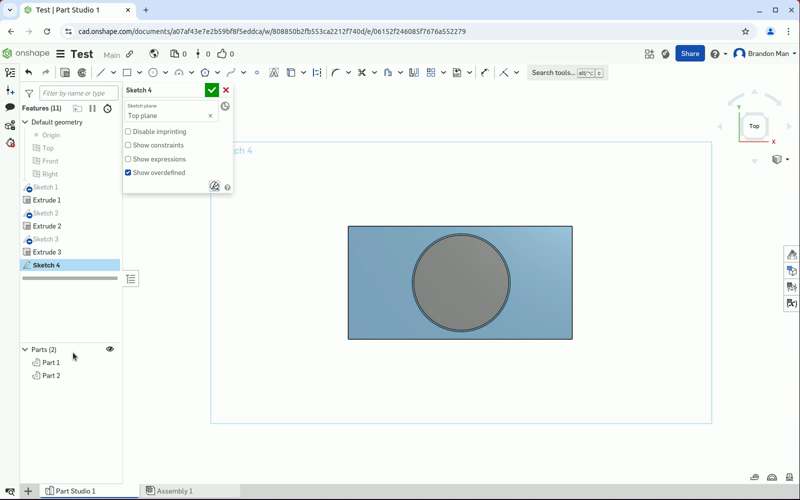
key(y)
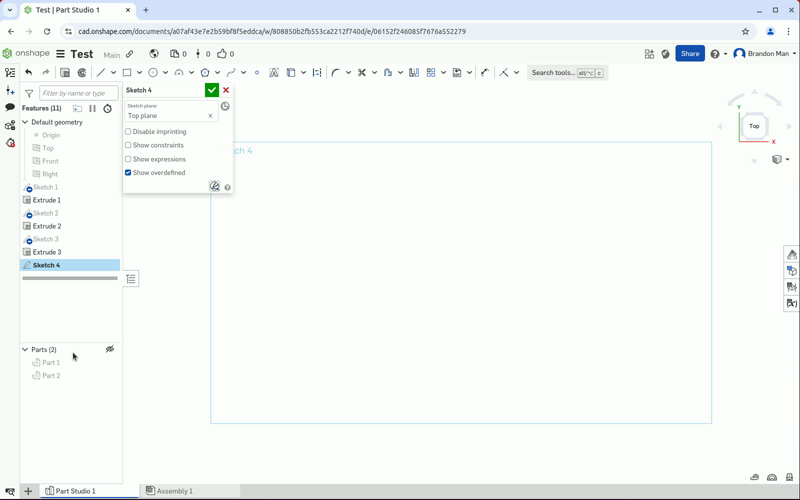
key(c)
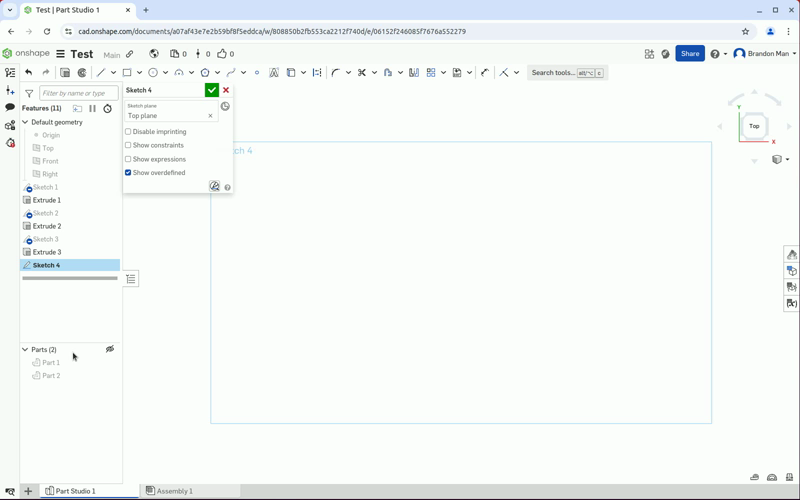
key_down(shift)
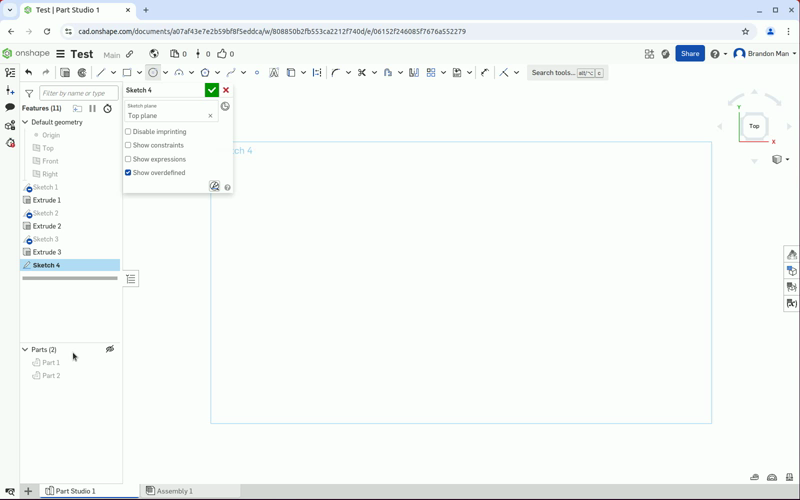
mouse_move(460, 282)
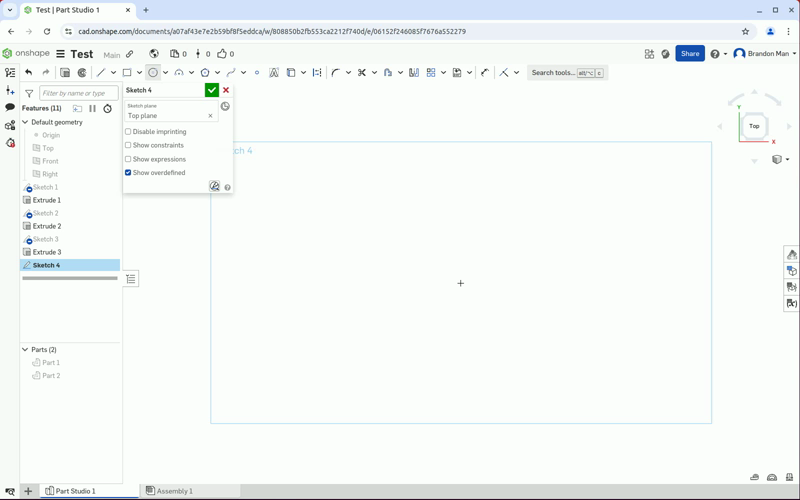
click(460, 282)
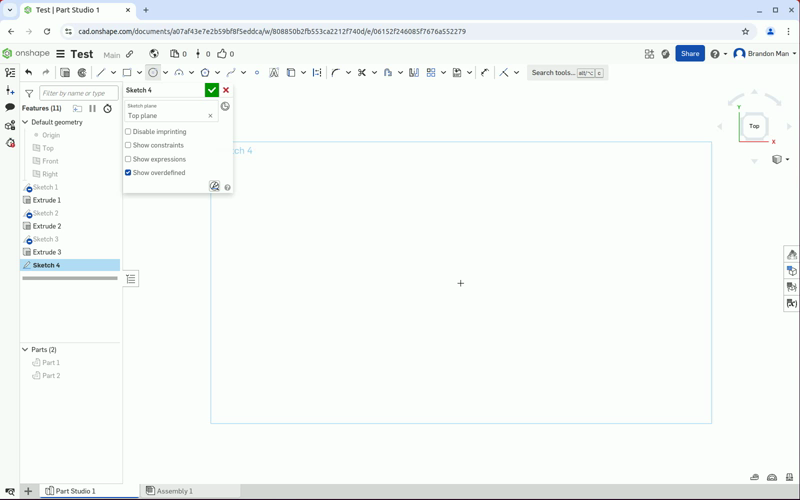
key_up(shift)
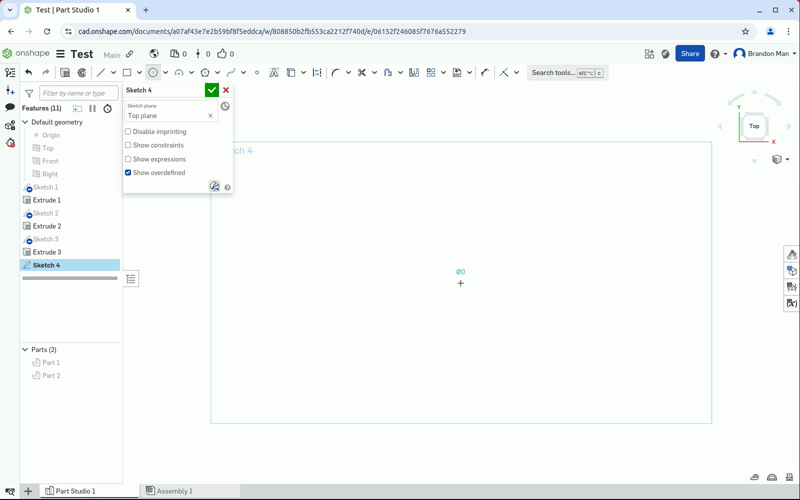
mouse_move(495, 282)
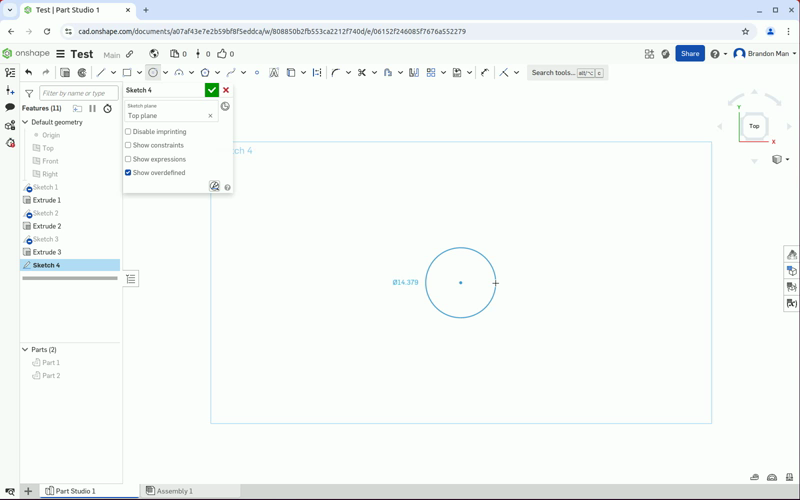
click(495, 282)
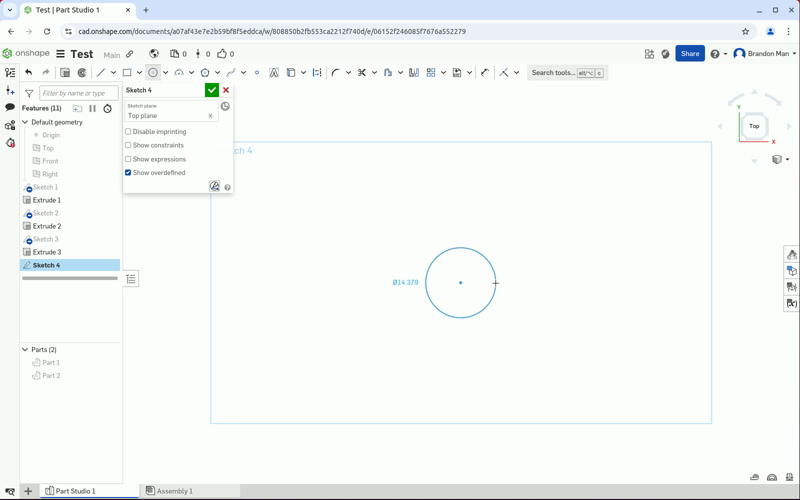
key(esc)
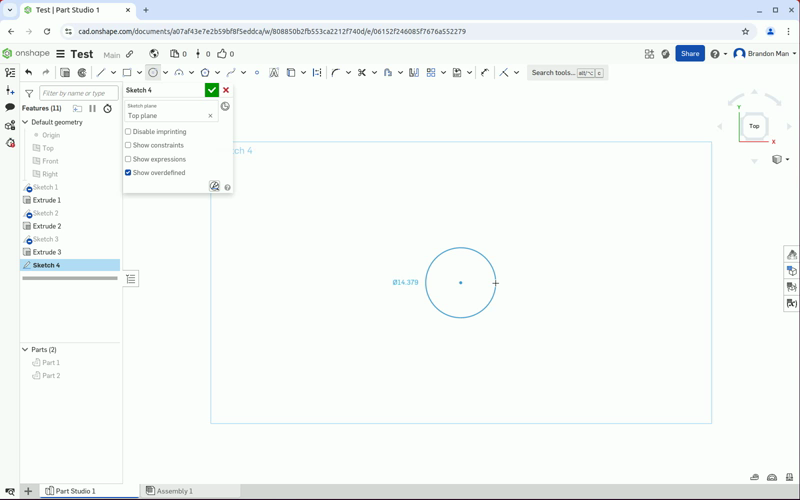
key(c)
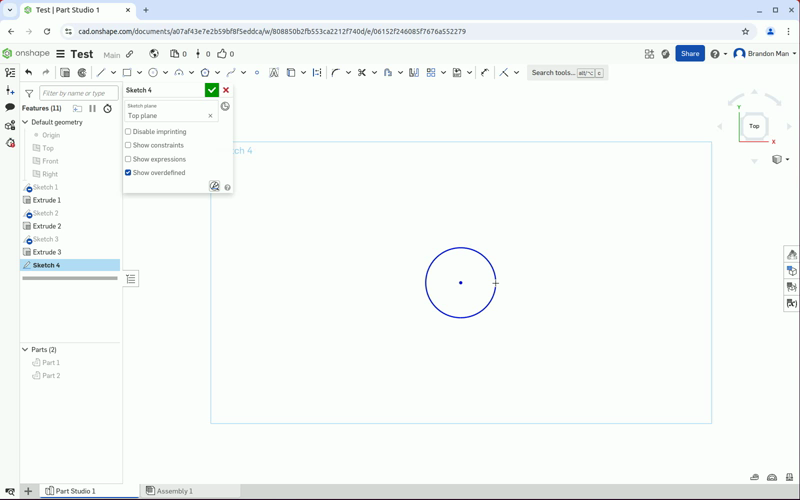
key_down(shift)
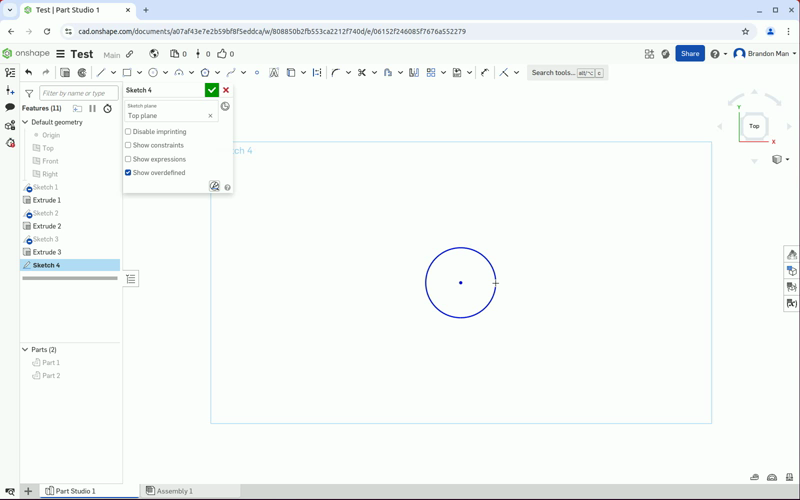
mouse_move(460, 282)
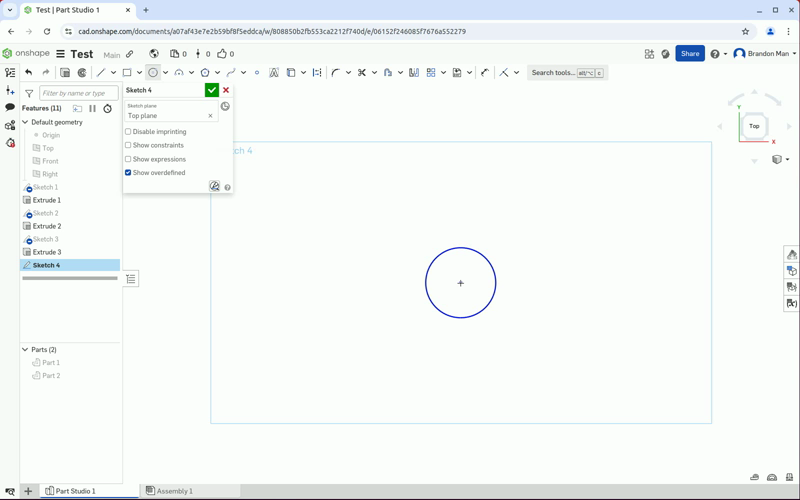
click(460, 282)
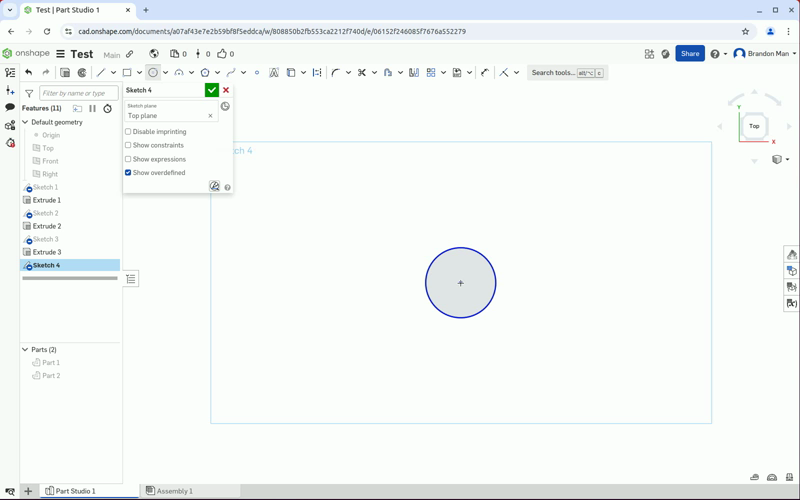
key_up(shift)
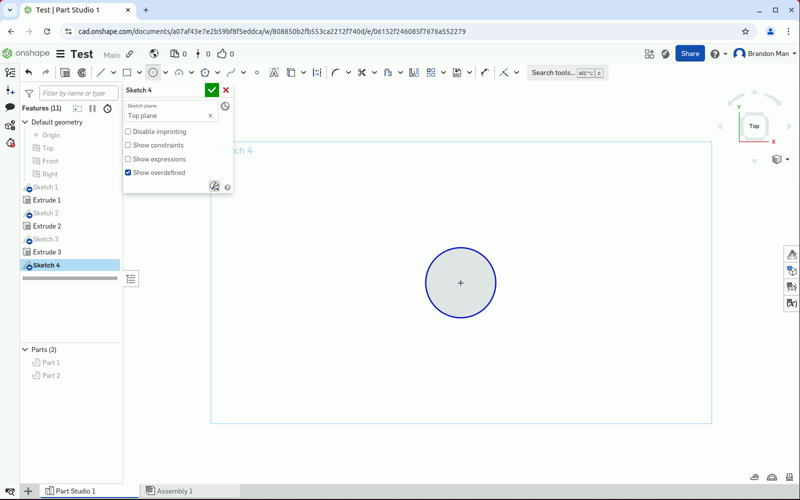
mouse_move(494, 282)
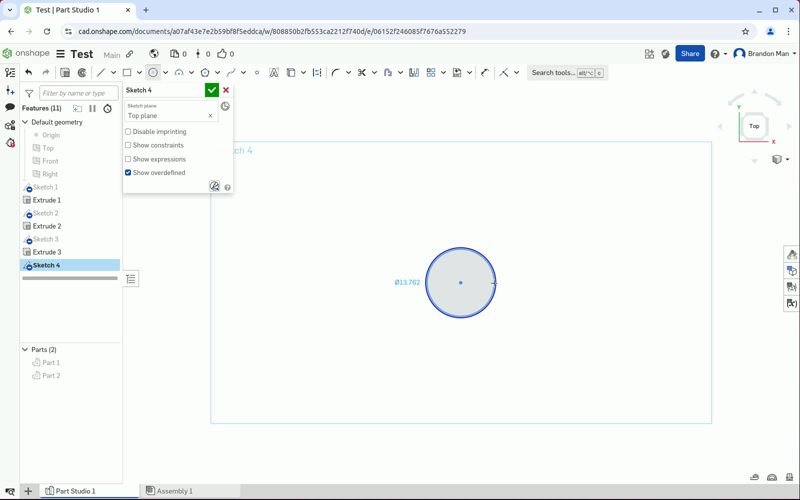
scroll(6)
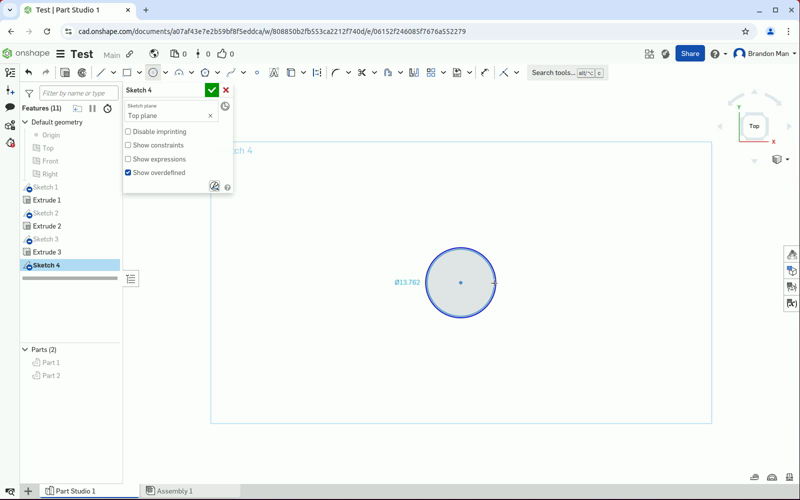
scroll(6)
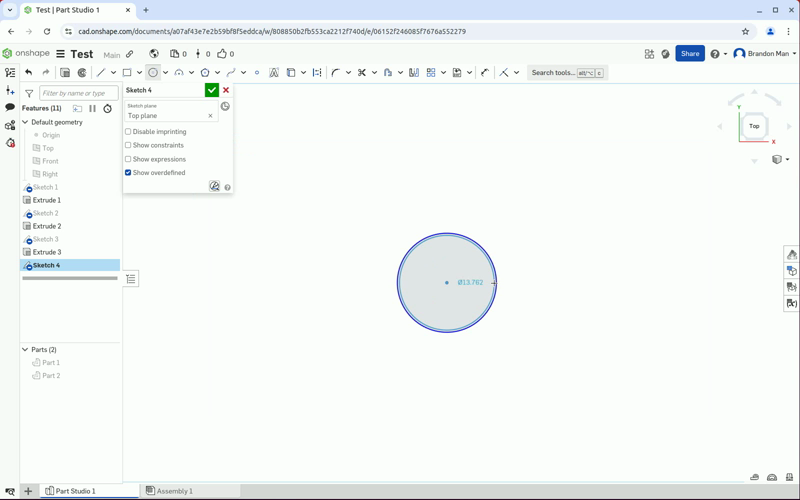
scroll(6)
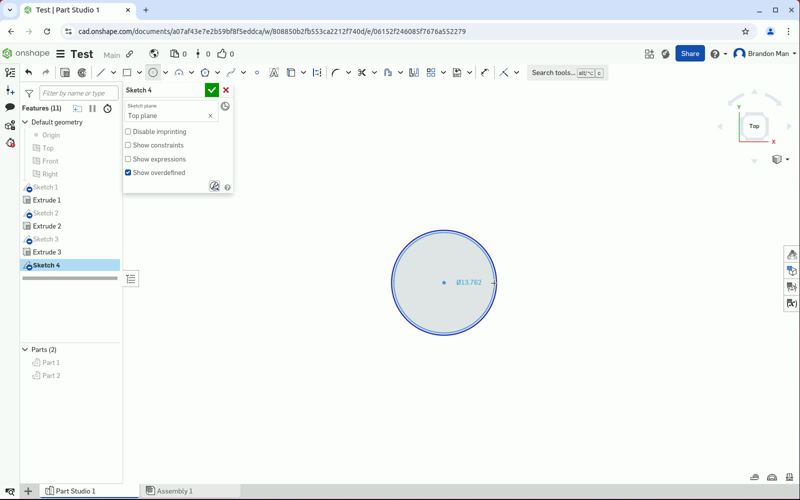
scroll(6)
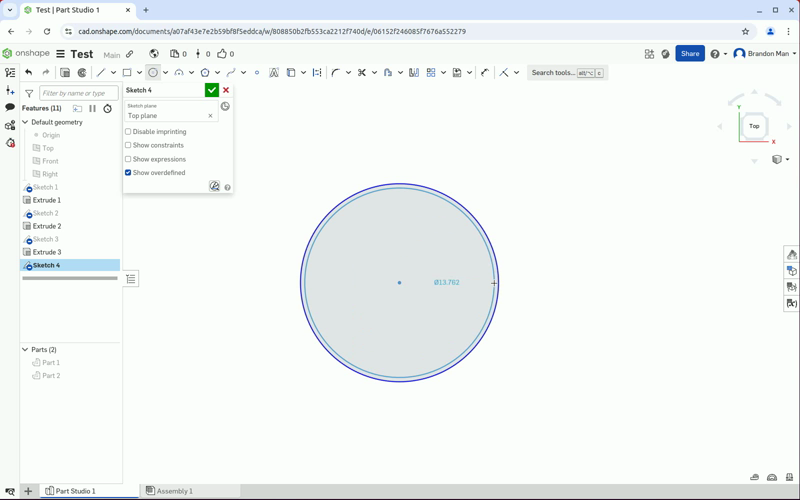
scroll(6)
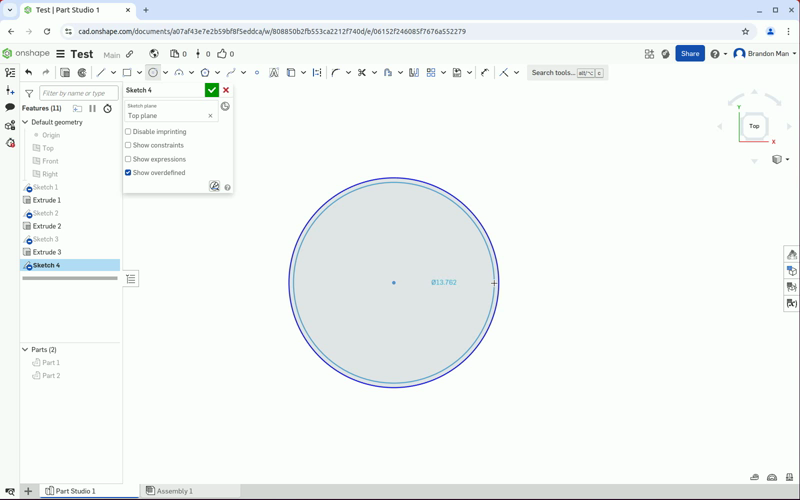
scroll(6)
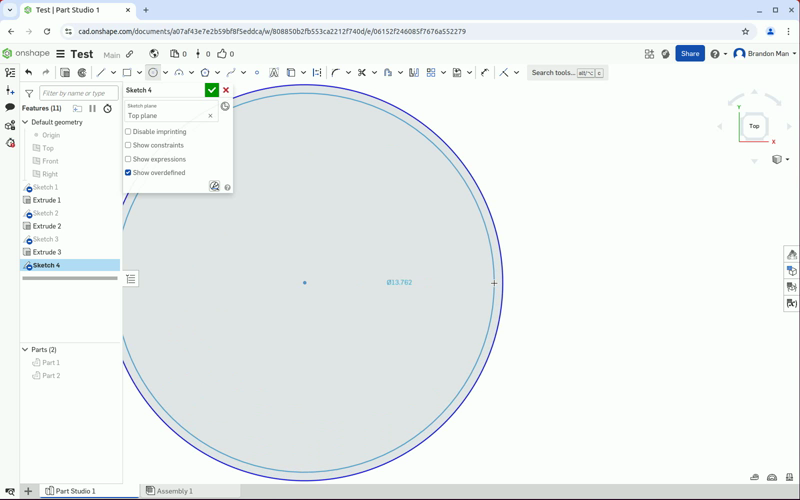
scroll(6)
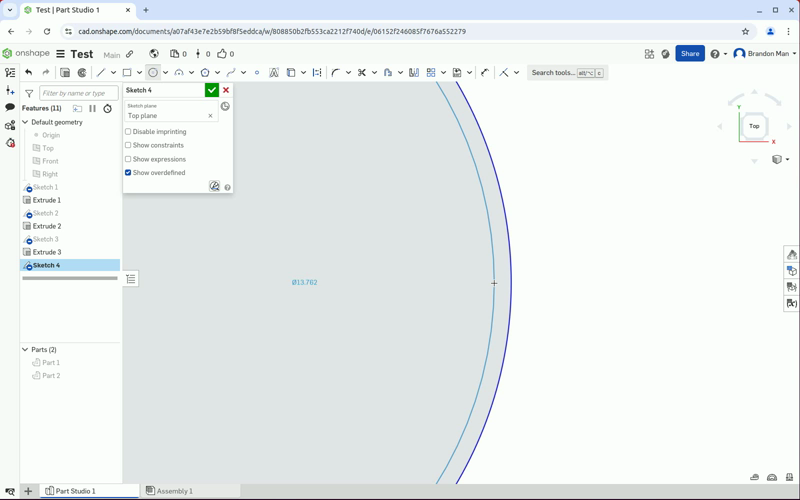
click(494, 282)
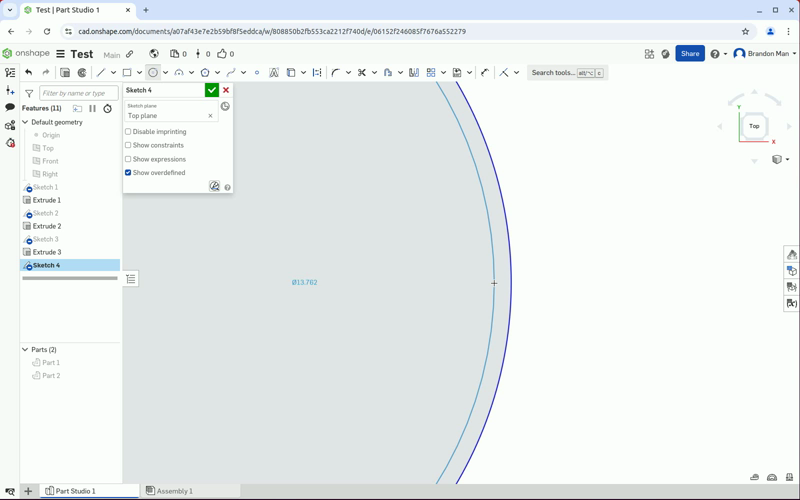
scroll(-6)
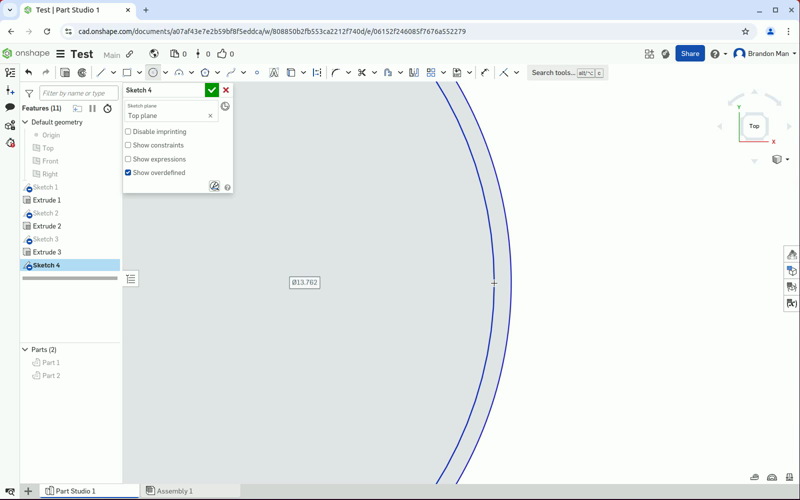
scroll(-6)
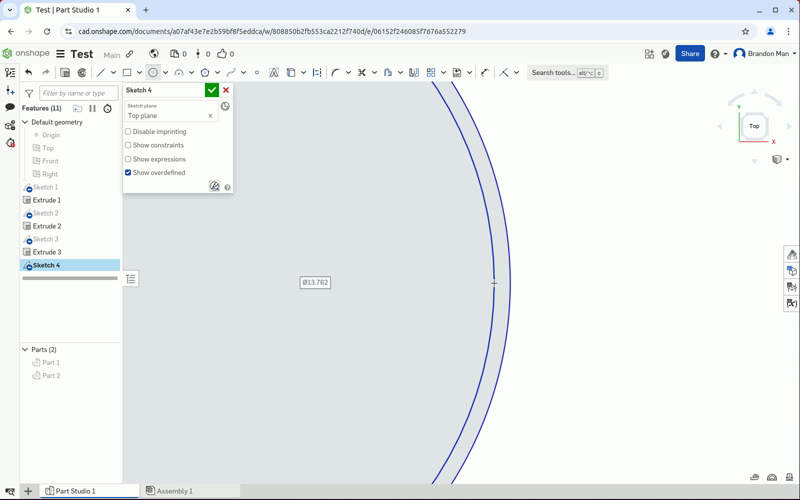
scroll(-6)
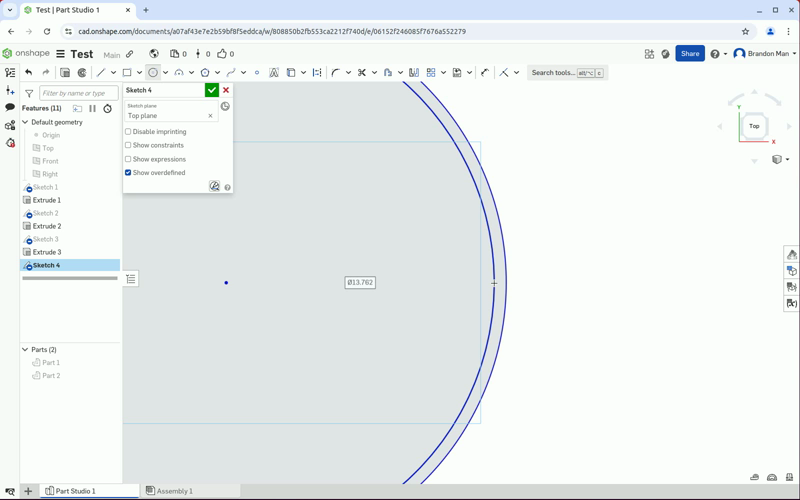
scroll(-6)
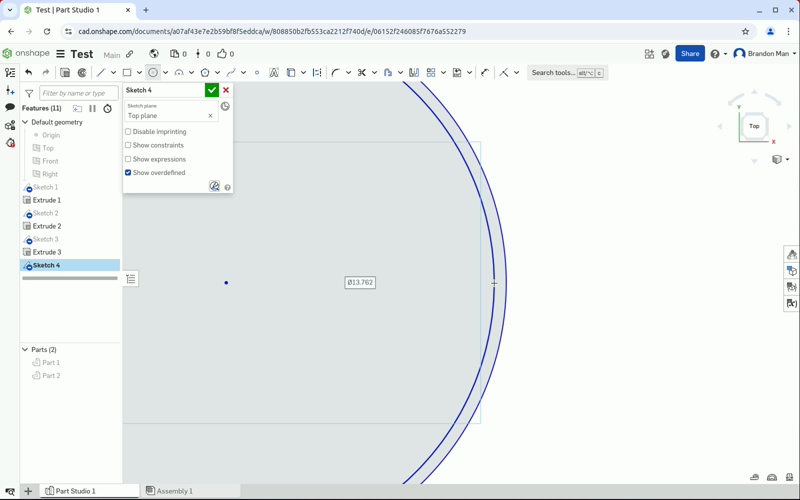
scroll(-6)
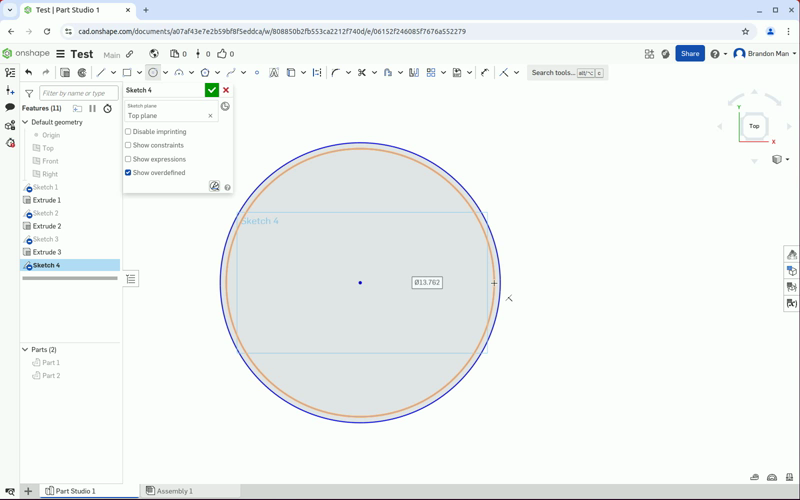
scroll(-6)
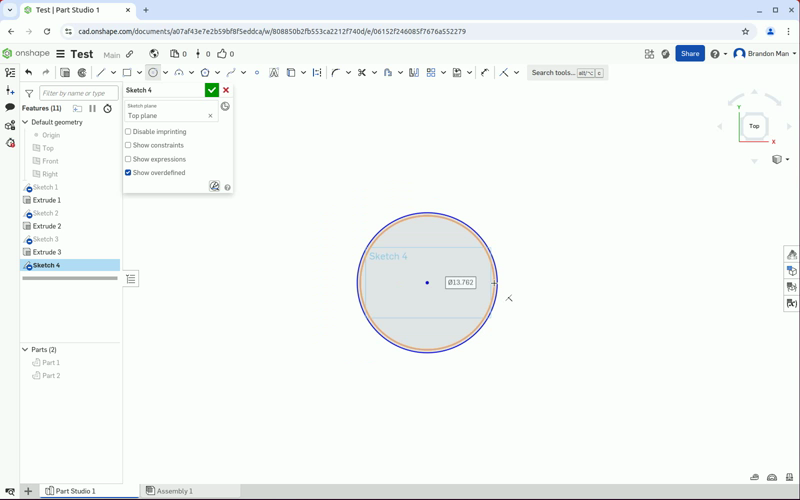
scroll(-6)
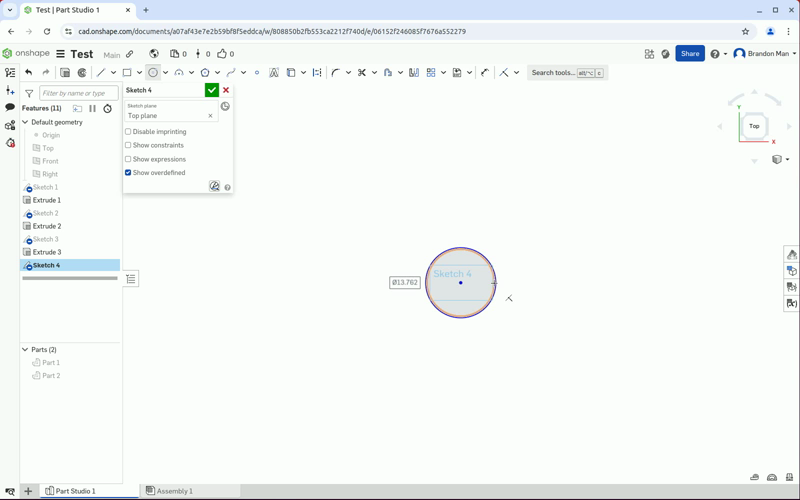
key(esc)
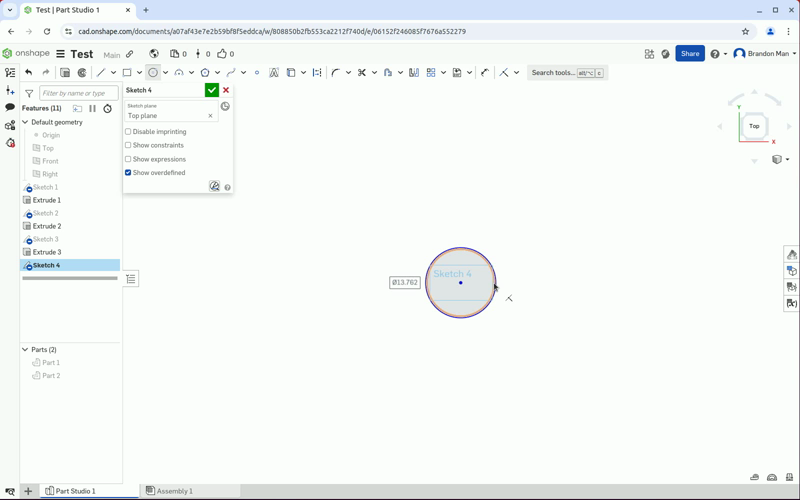
mouse_move(472, 315)
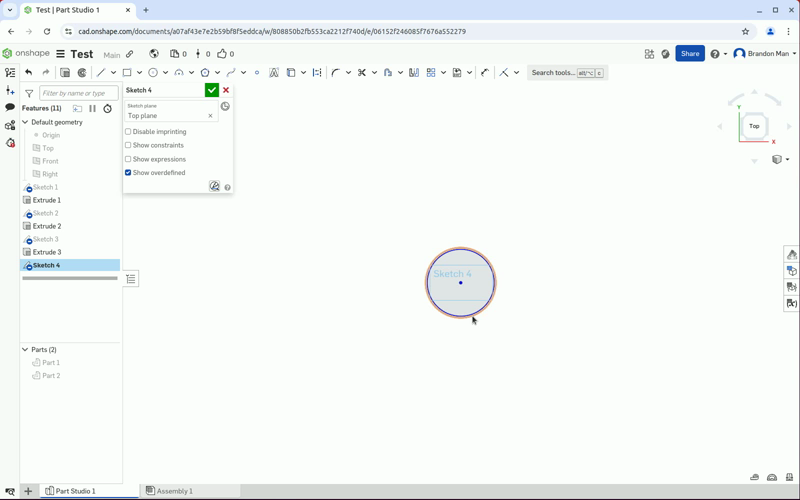
scroll(6)
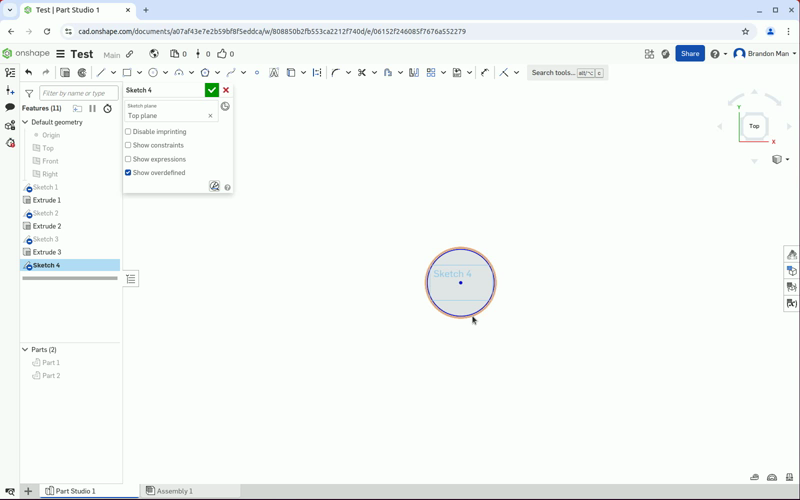
scroll(6)
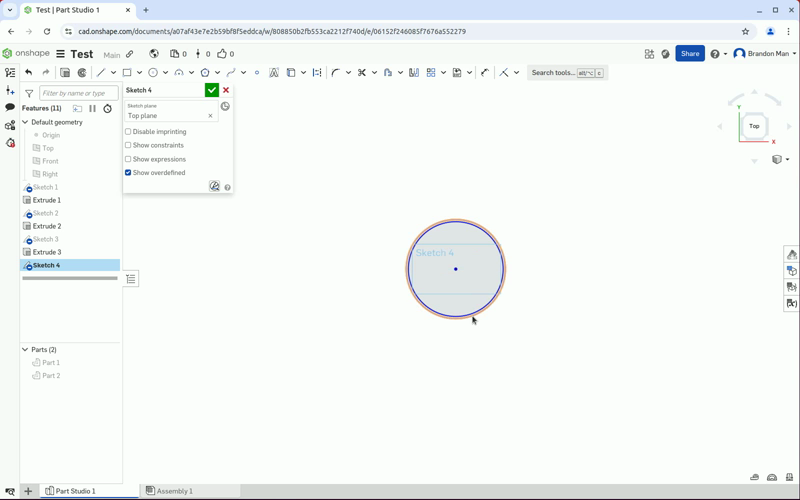
scroll(6)
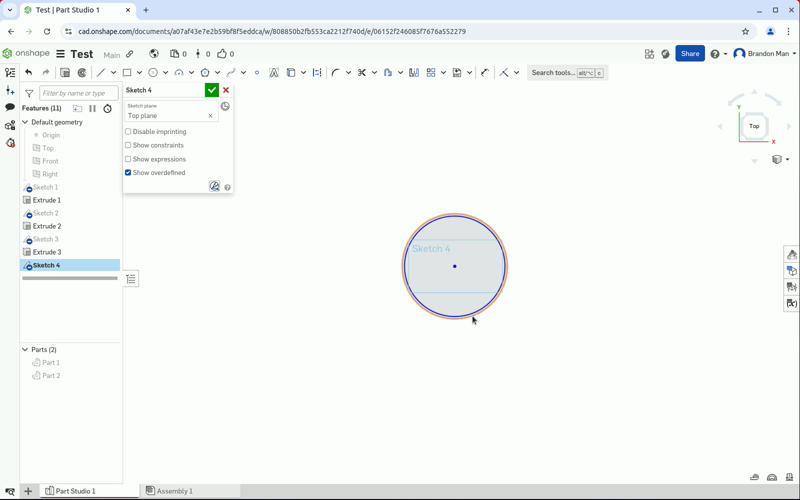
scroll(6)
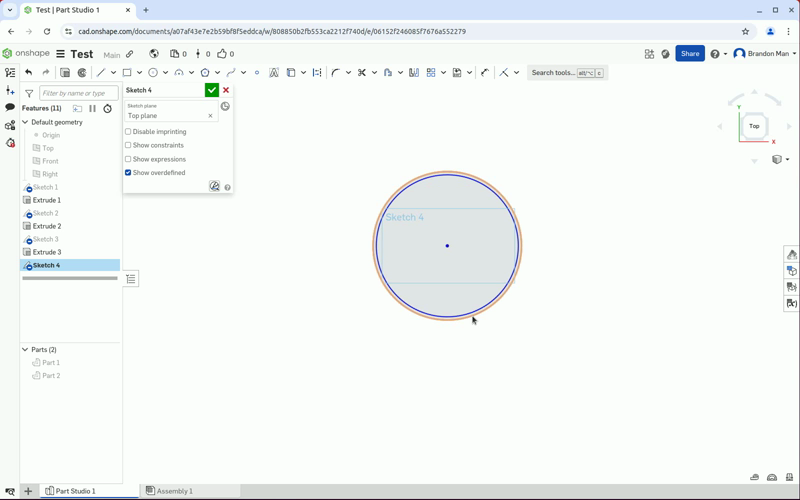
scroll(6)
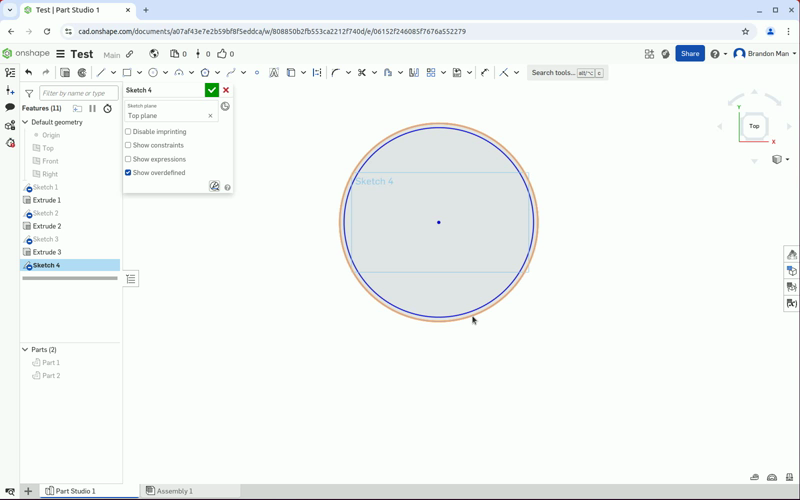
scroll(6)
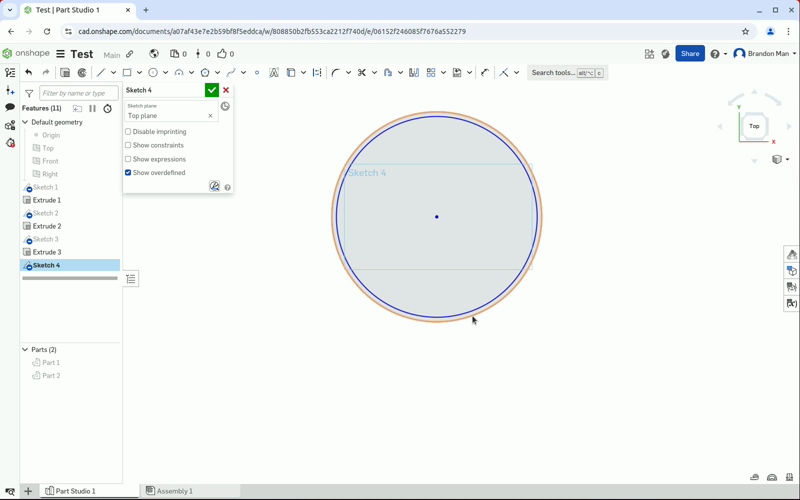
scroll(6)
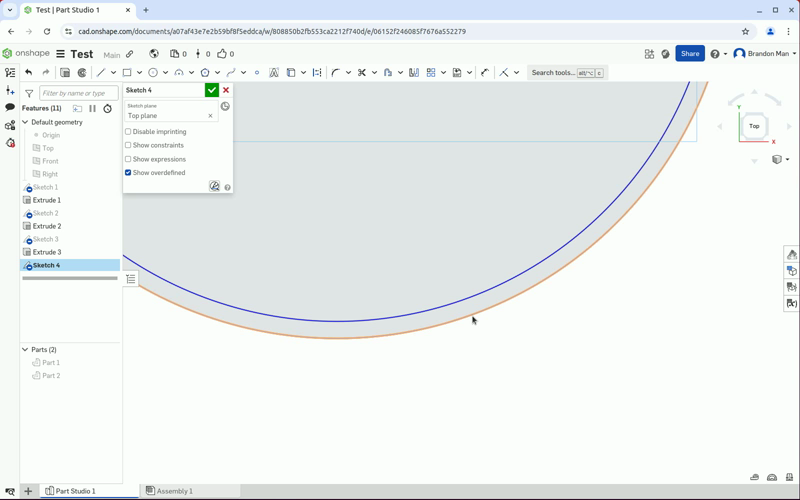
click(472, 315)
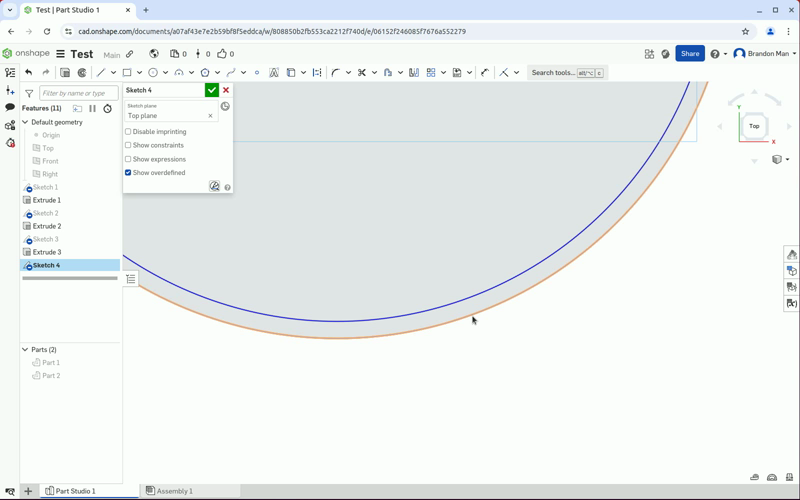
scroll(-6)
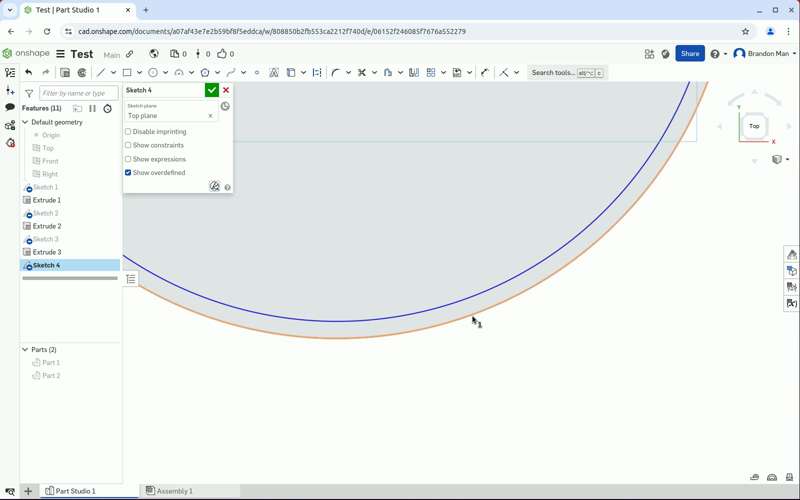
scroll(-6)
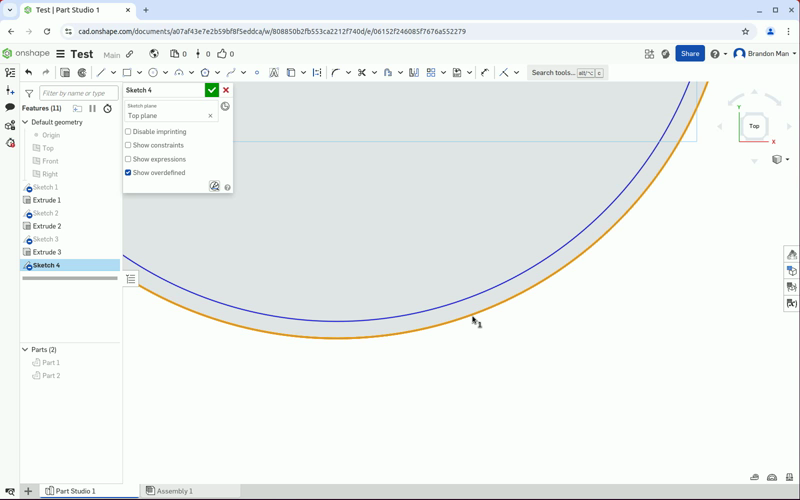
scroll(-6)
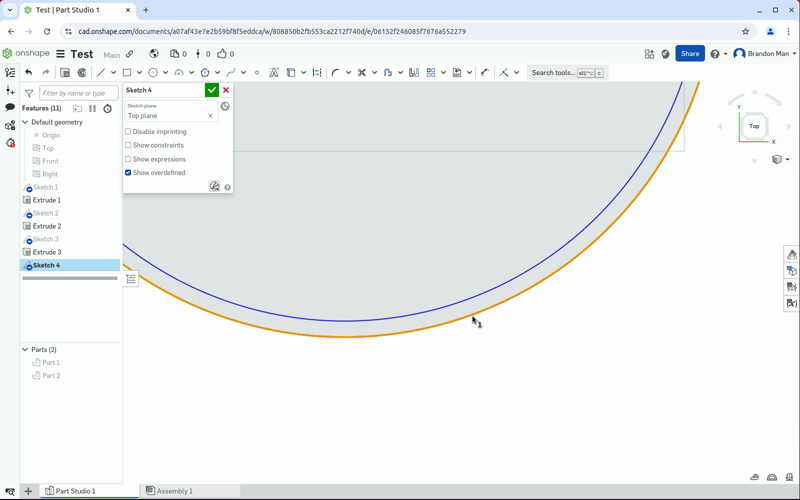
scroll(-6)
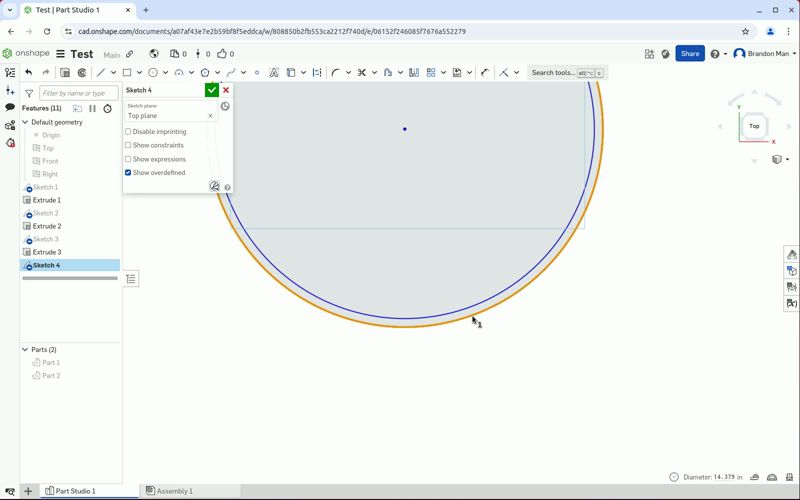
scroll(-6)
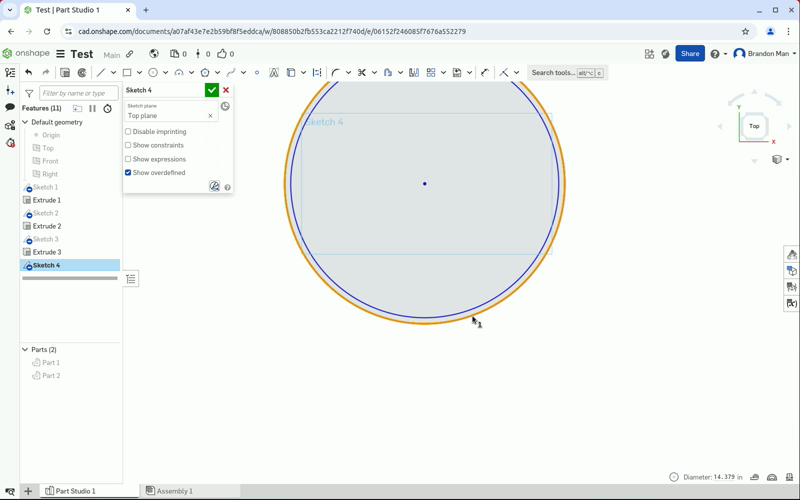
scroll(-6)
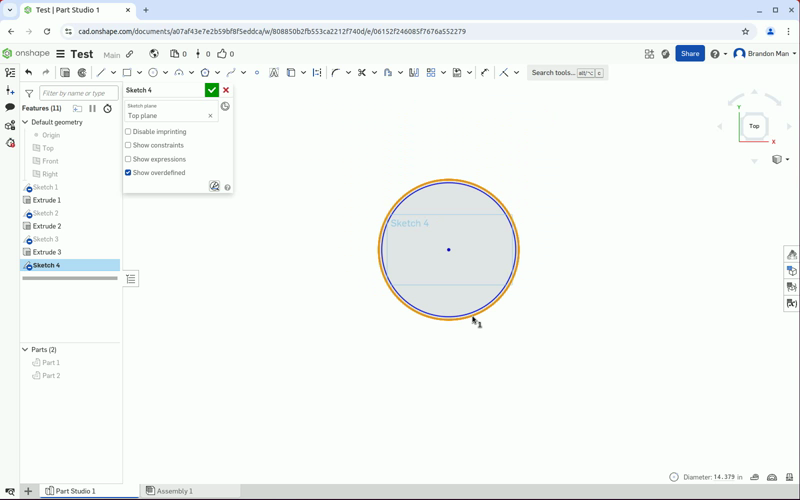
scroll(-6)
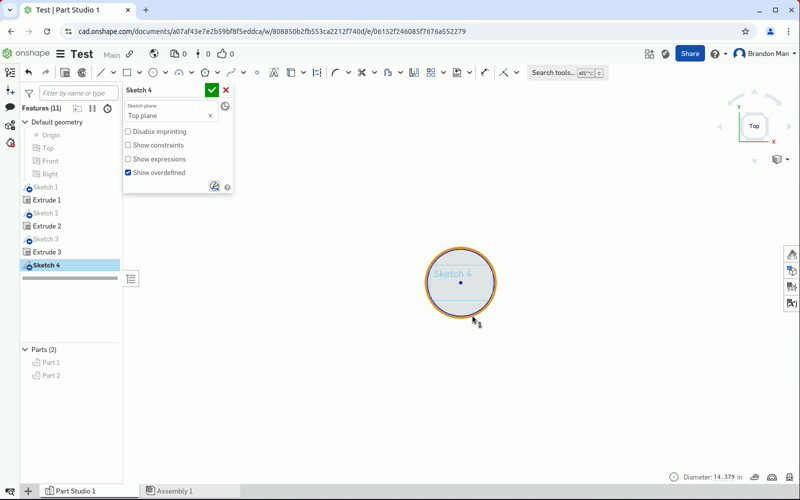
mouse_move(73, 352)
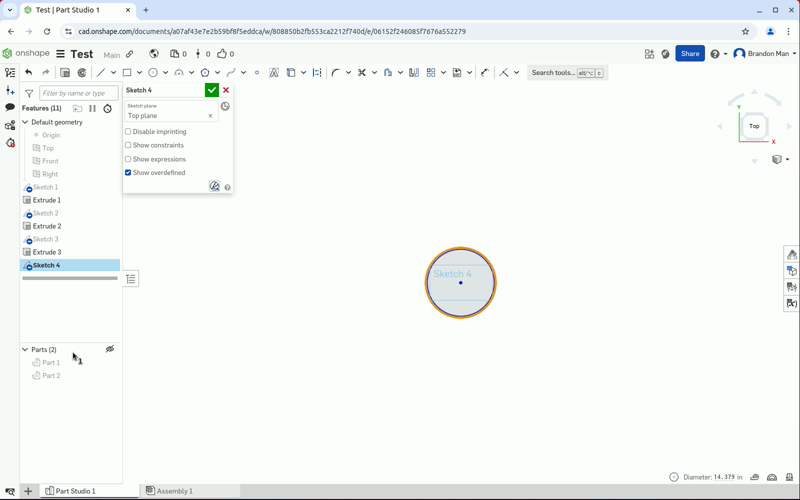
key(shift+y)
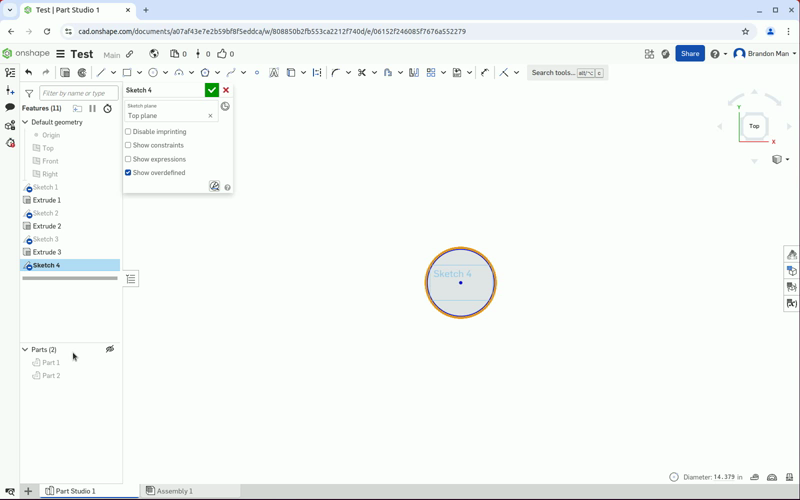
key(shift+e)
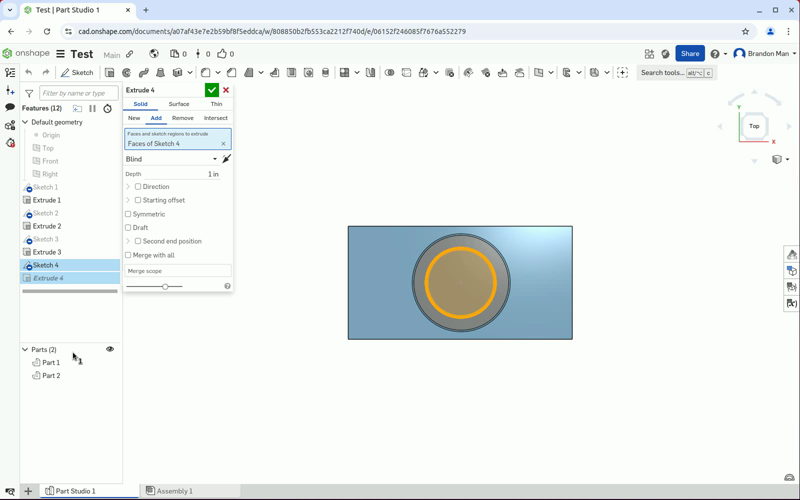
mouse_move(143, 106)
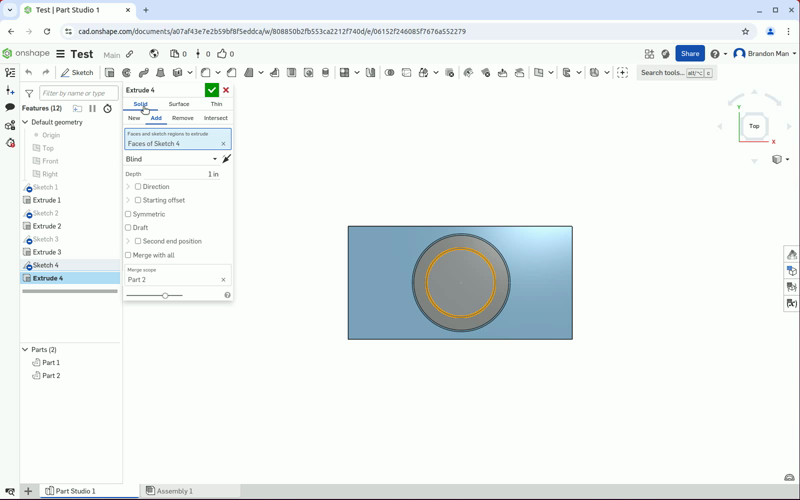
click(143, 106)
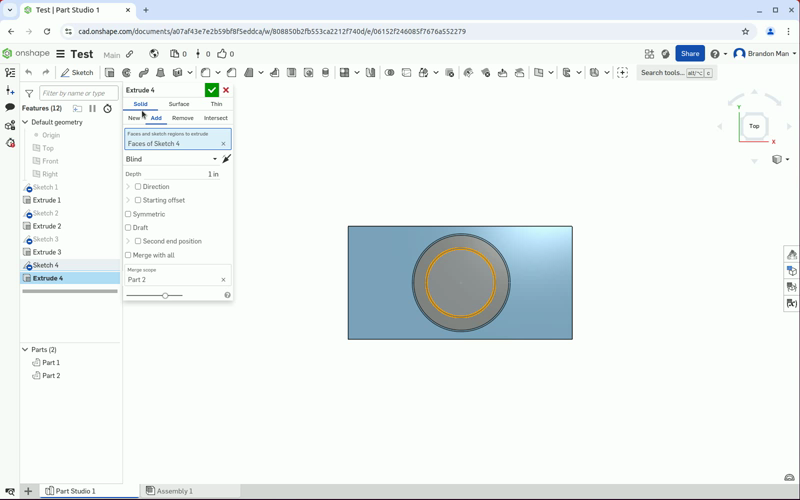
mouse_move(137, 120)
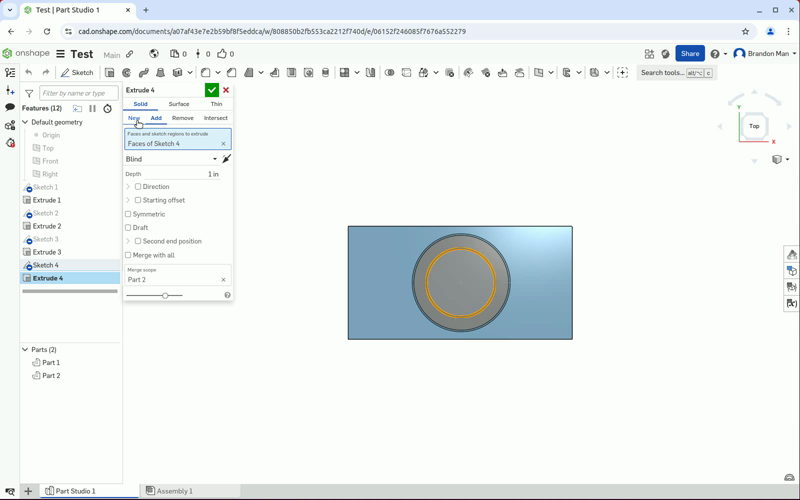
click(137, 120)
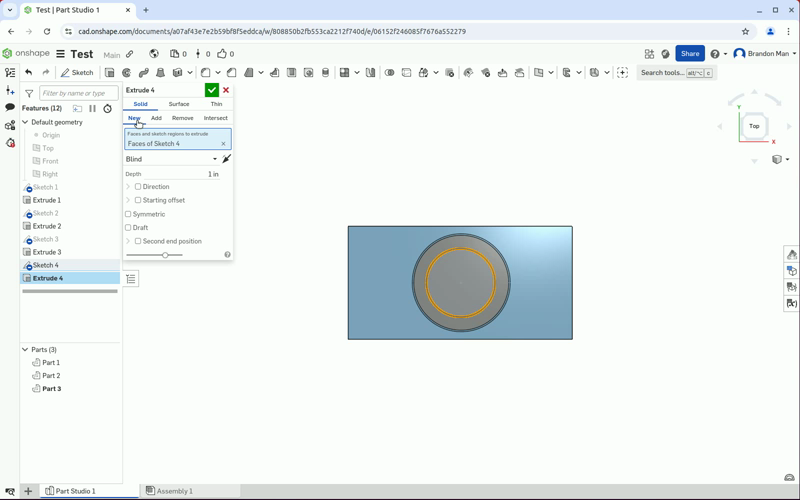
key(tab, 4)
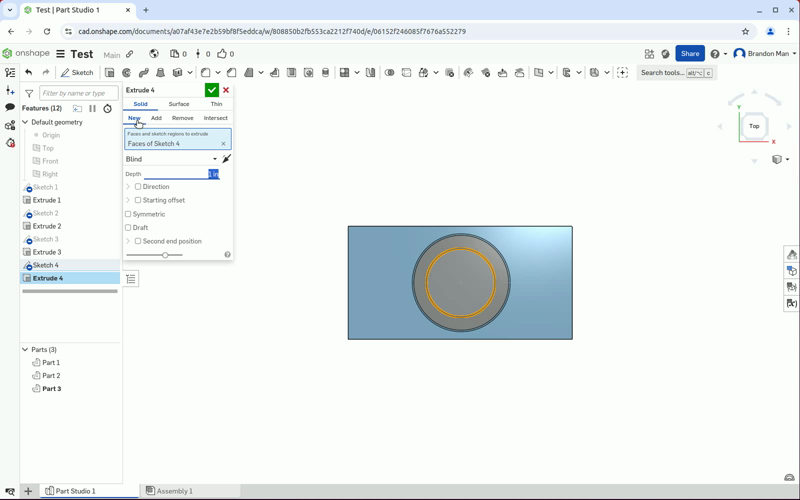
text(-7.703)
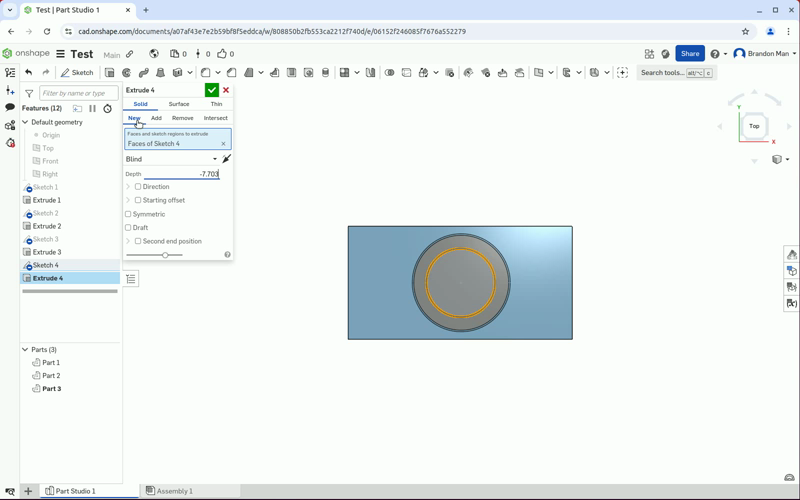
key(enter)
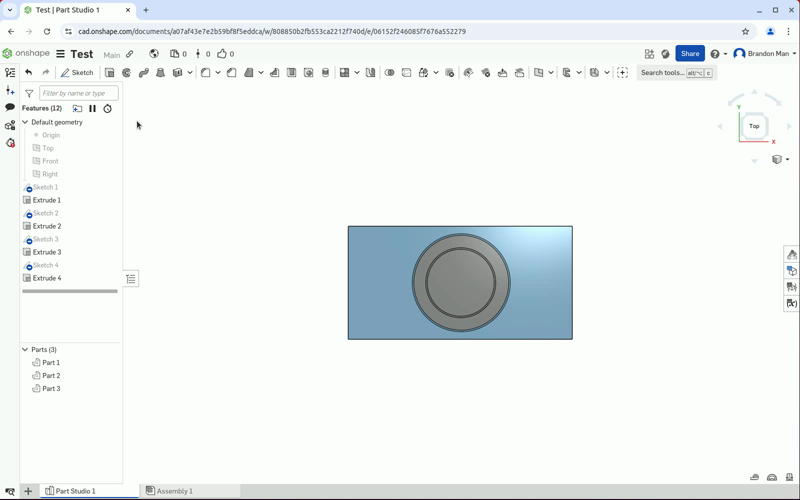
key(shift+h)
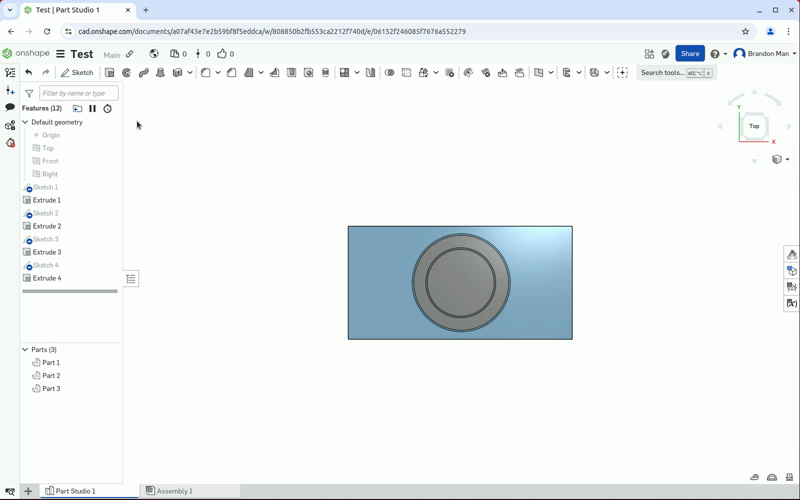
key(shift+h)
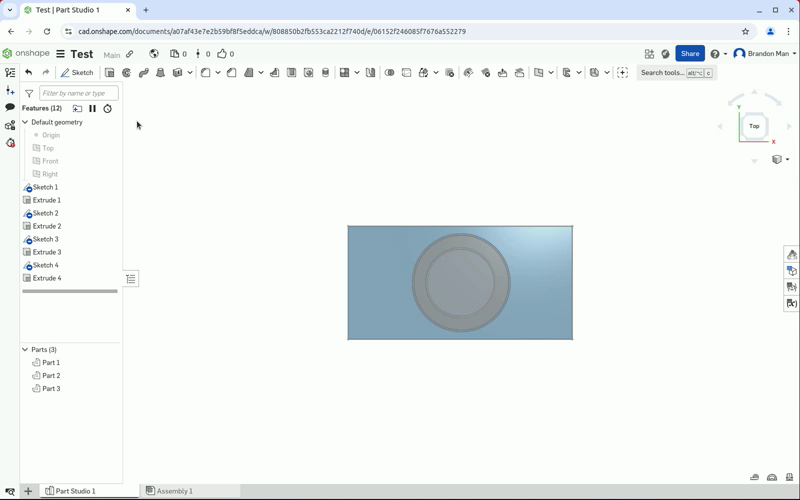
key(shift+7)
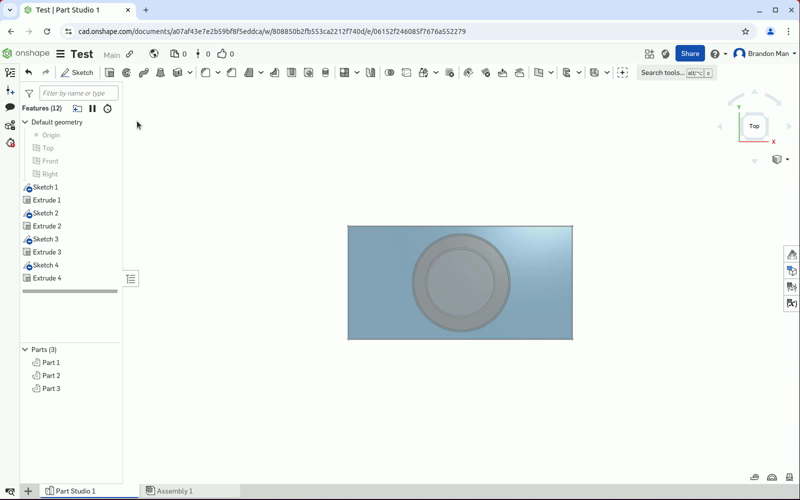
key(up, 3)
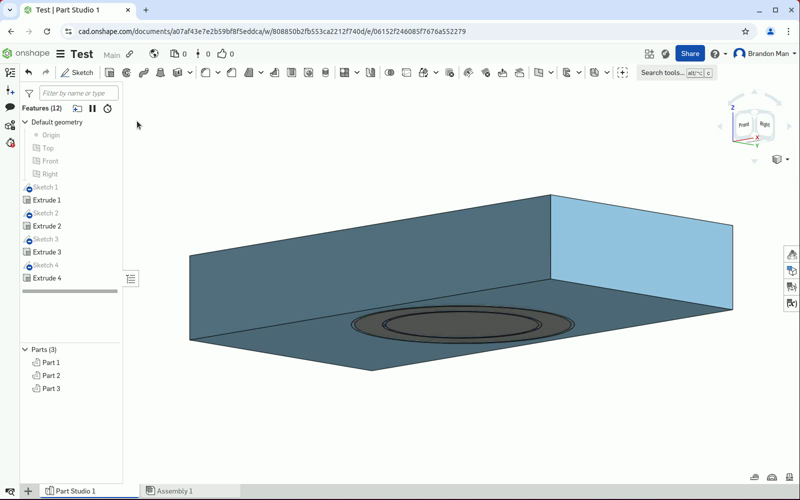
key(left, 3)
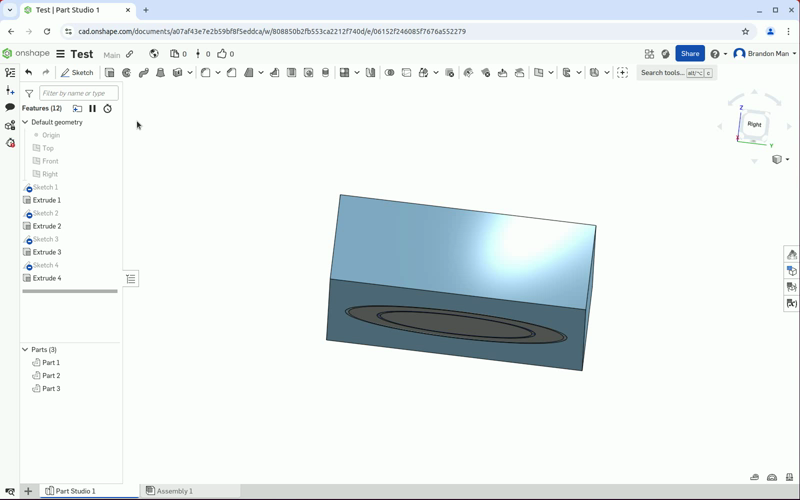
key(right, 3)
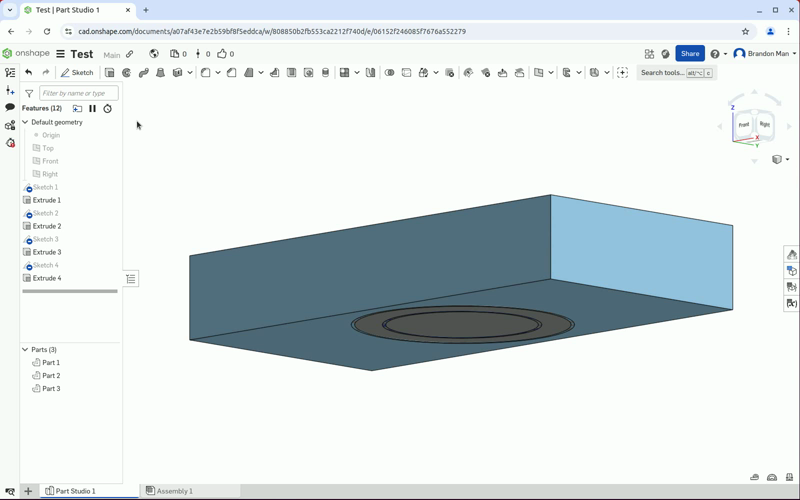
key(down, 3)
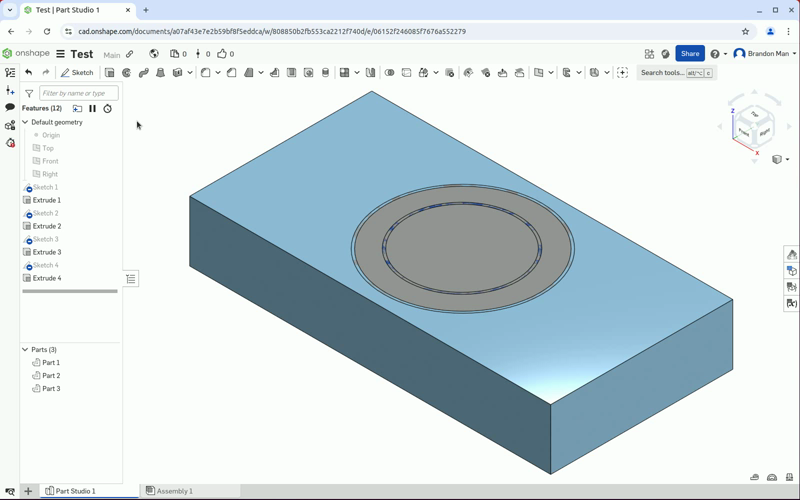
mouse_move(73, 189)
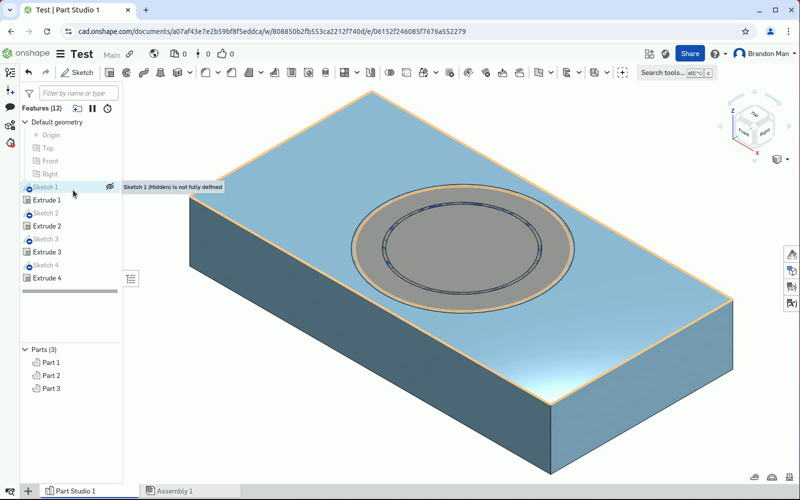
click(73, 189)